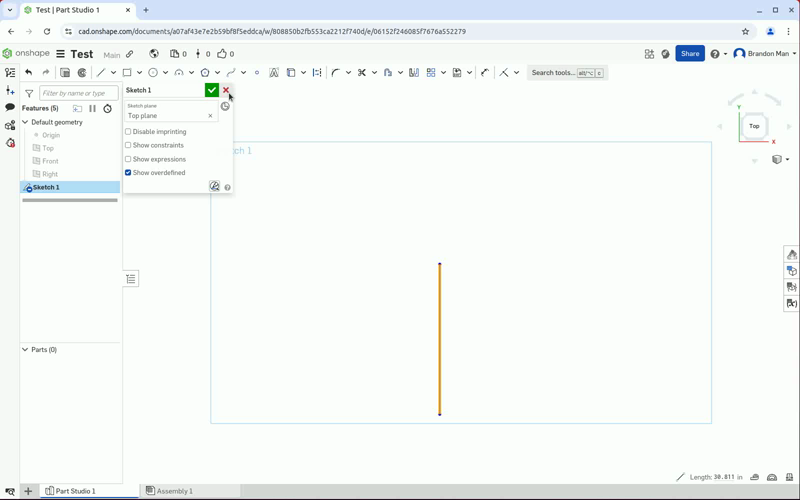
key(shift+h)
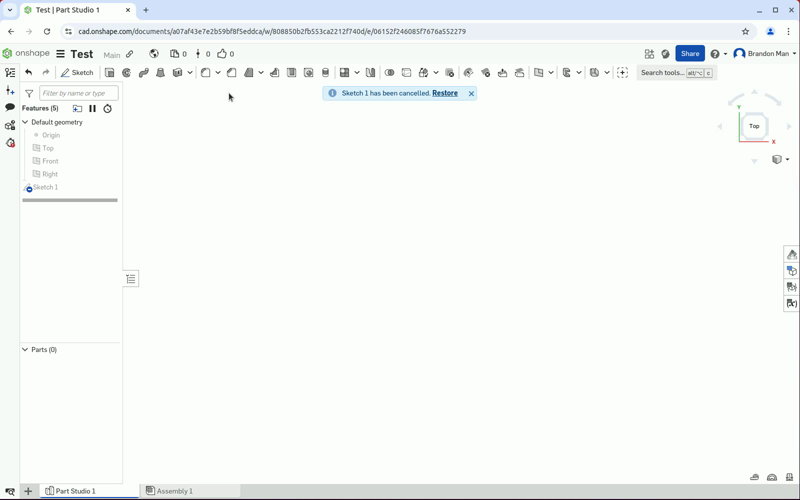
mouse_move(73, 352)
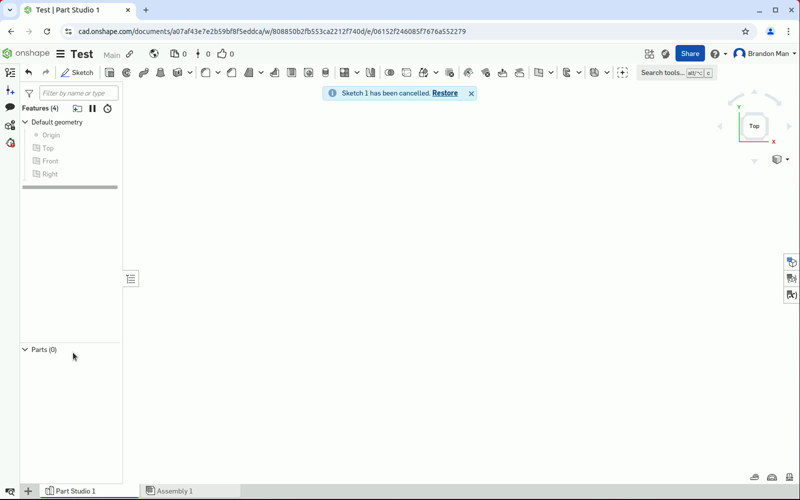
key(y)
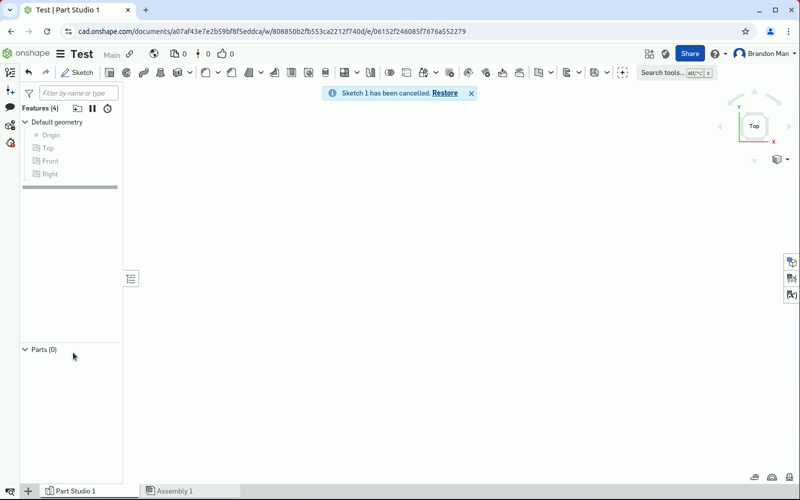
key(shift+p)
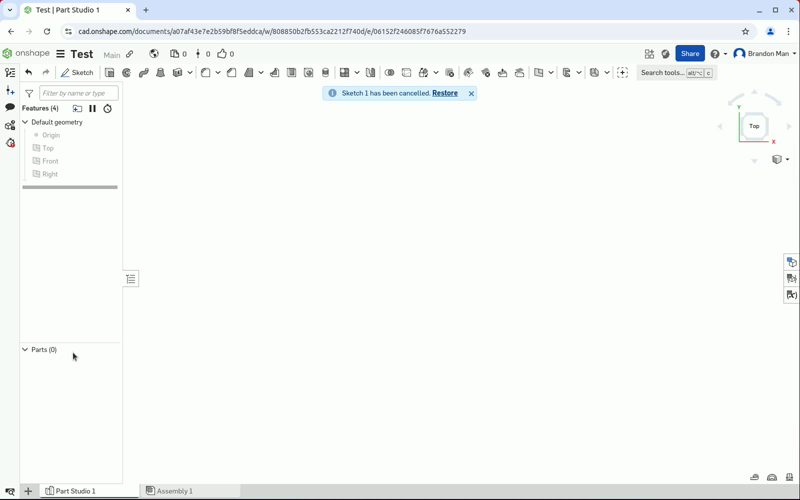
key(space)
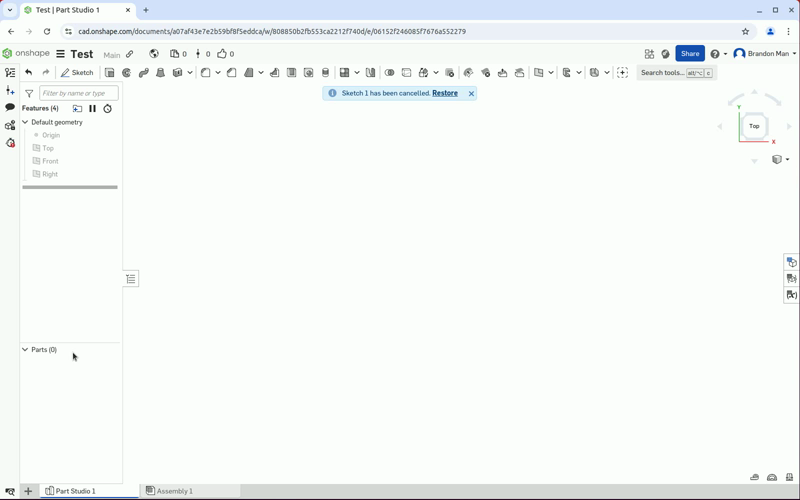
key_down(shift)
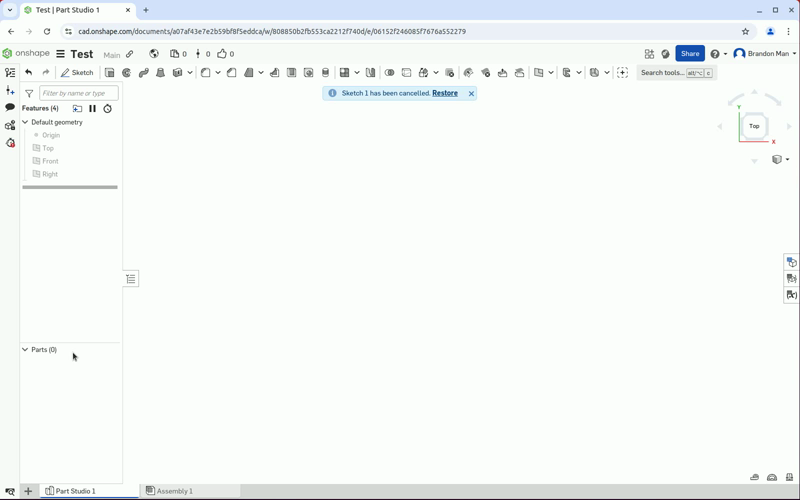
key(up)
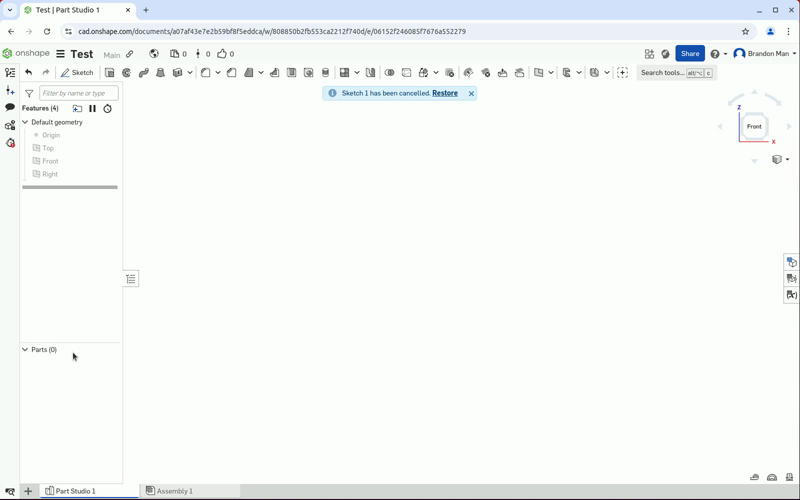
key_up(shift)
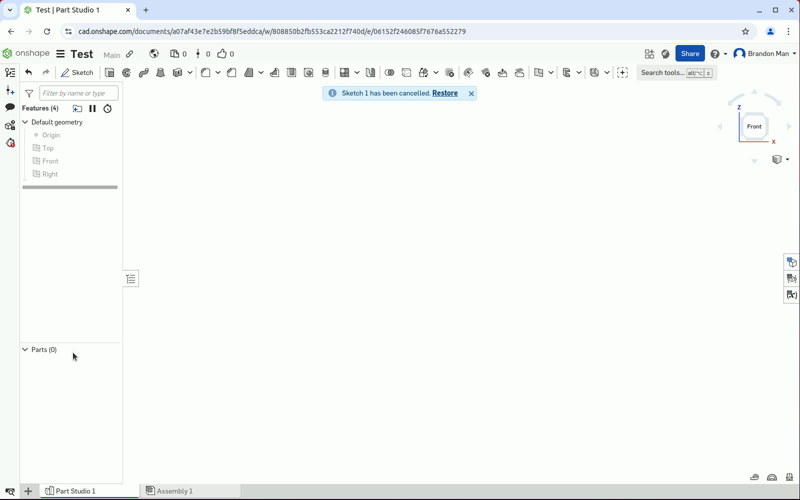
key(space)
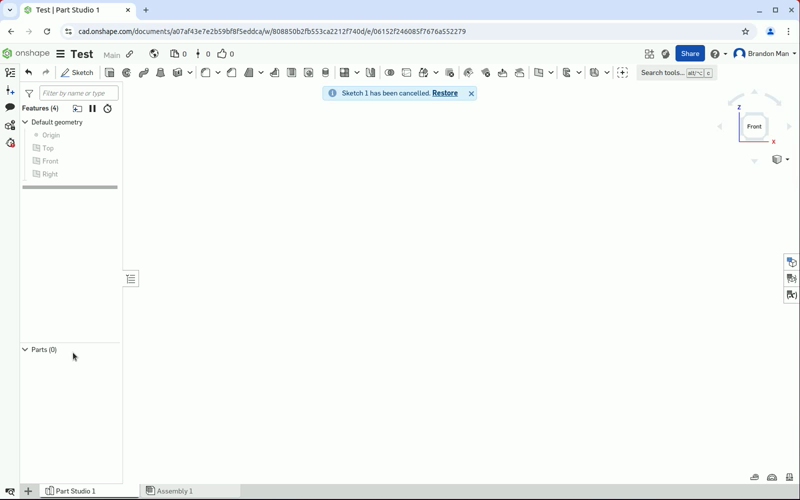
key_down(shift)
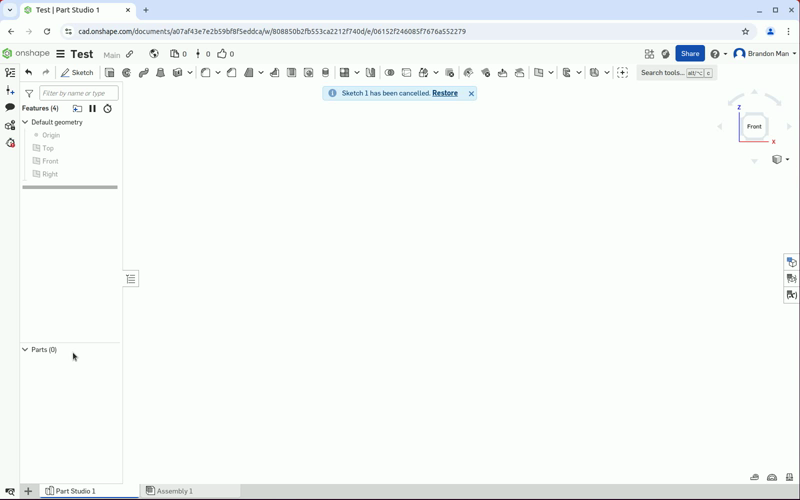
key(left)
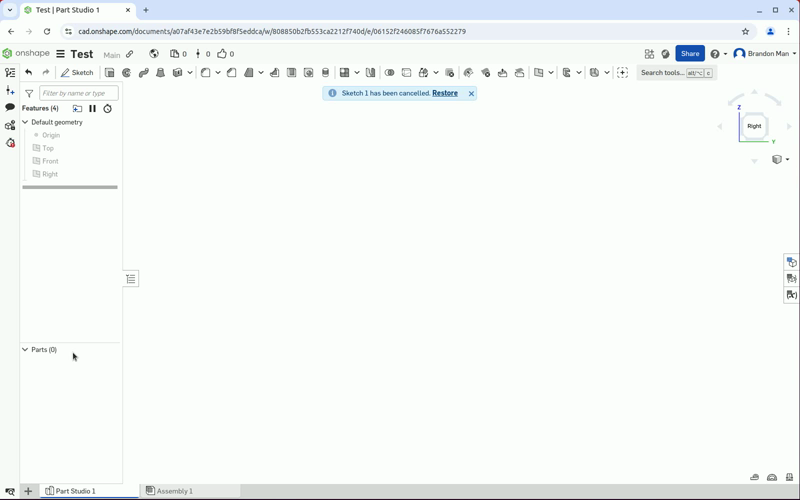
key_up(shift)
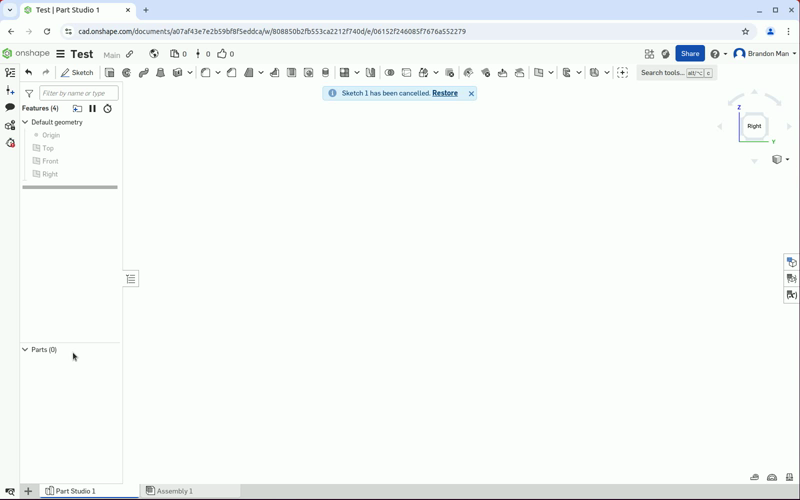
mouse_move(73, 352)
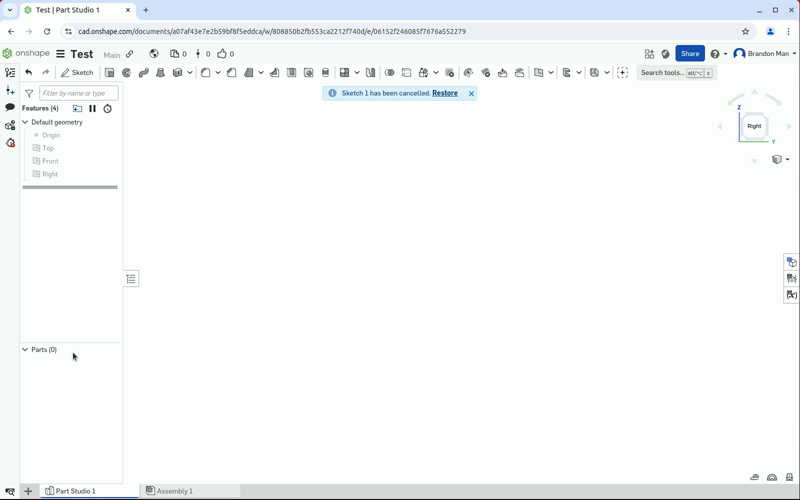
key(shift+y)
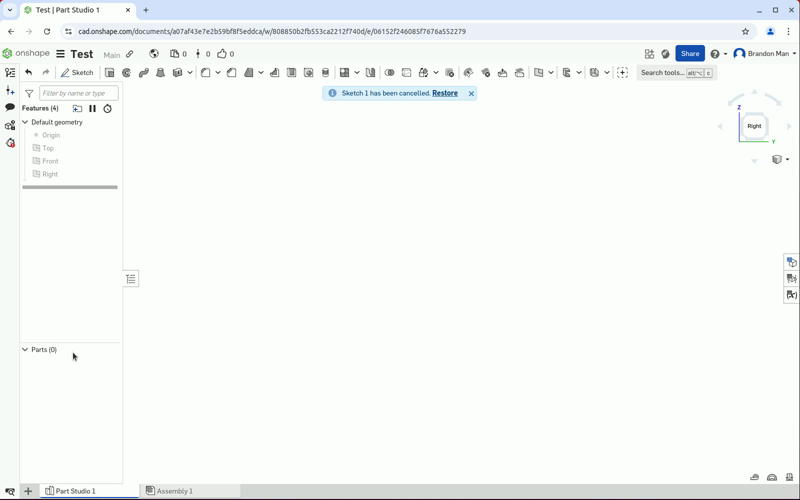
key(shift+s)
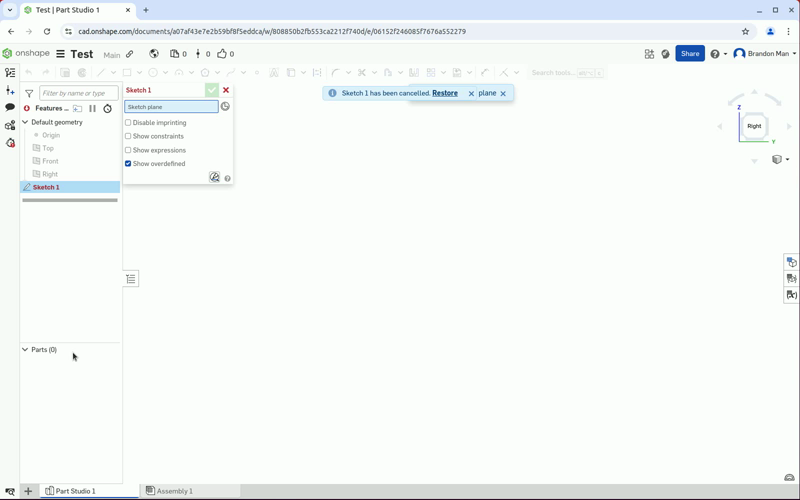
mouse_move(73, 176)
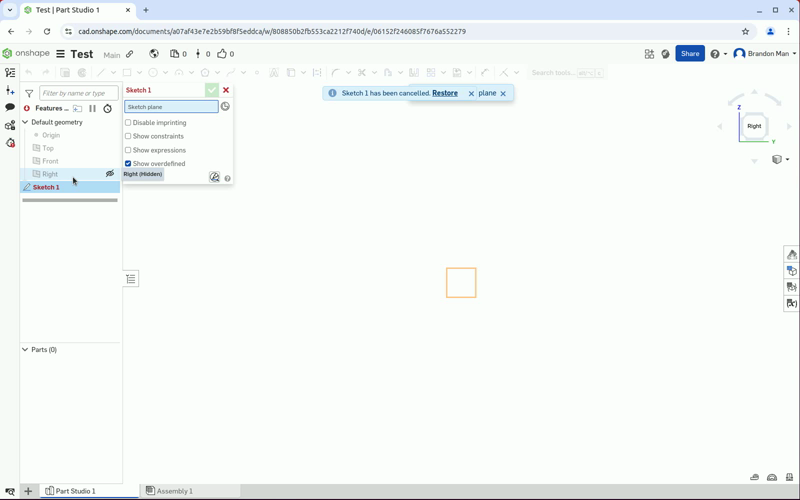
click(73, 176)
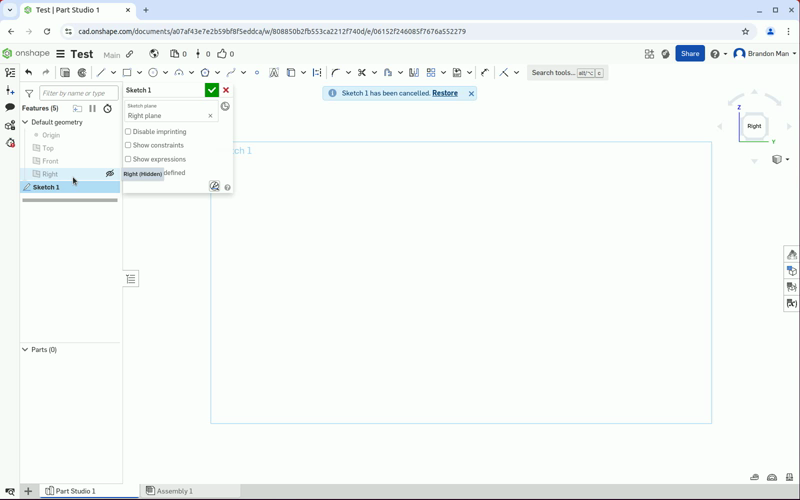
mouse_move(73, 352)
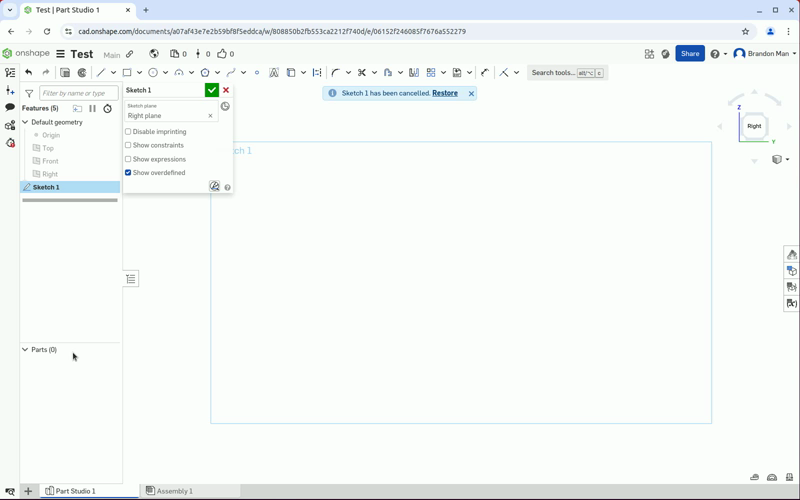
key(y)
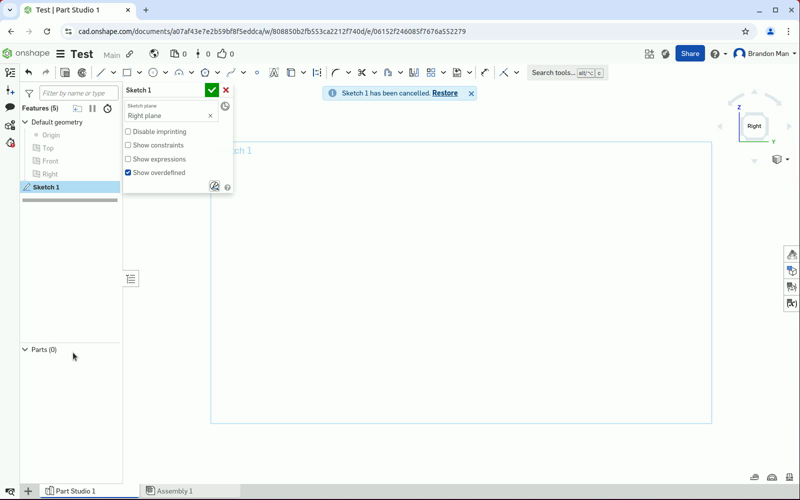
key(l)
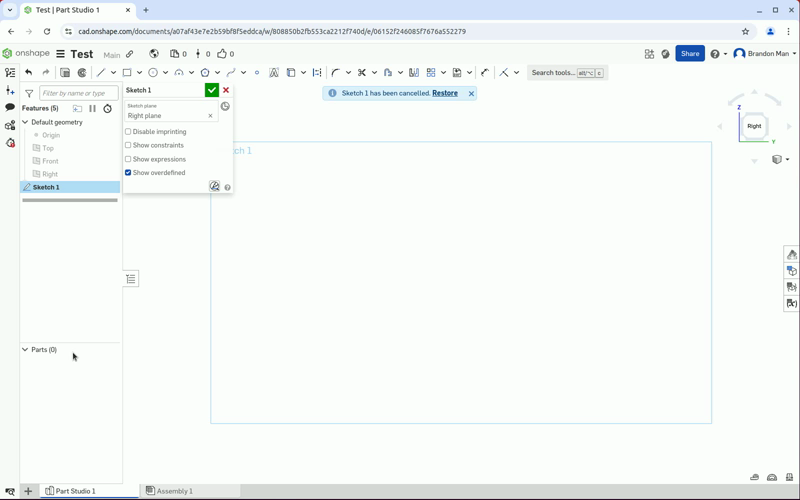
key_down(shift)
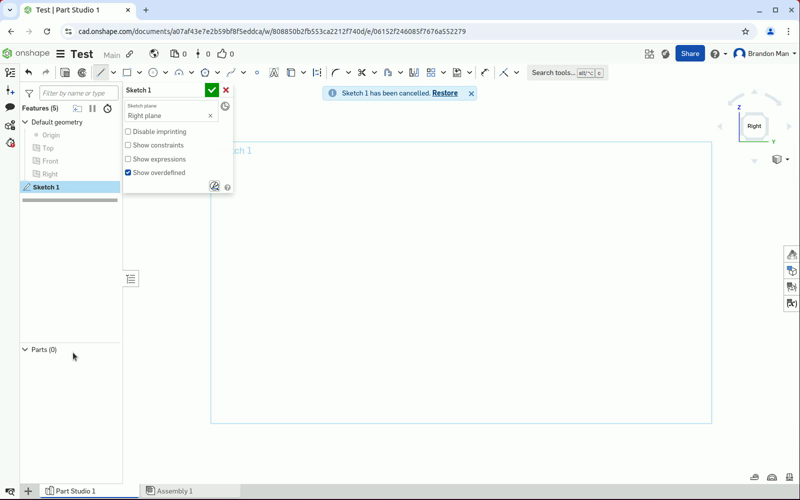
mouse_move(460, 395)
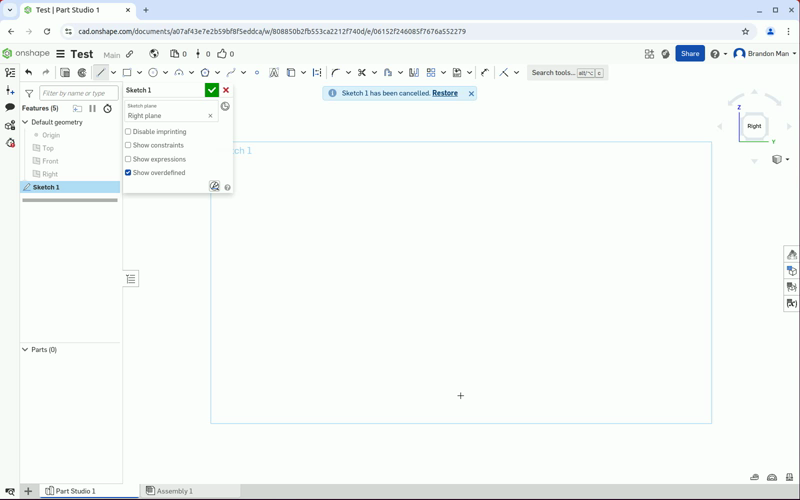
click(460, 395)
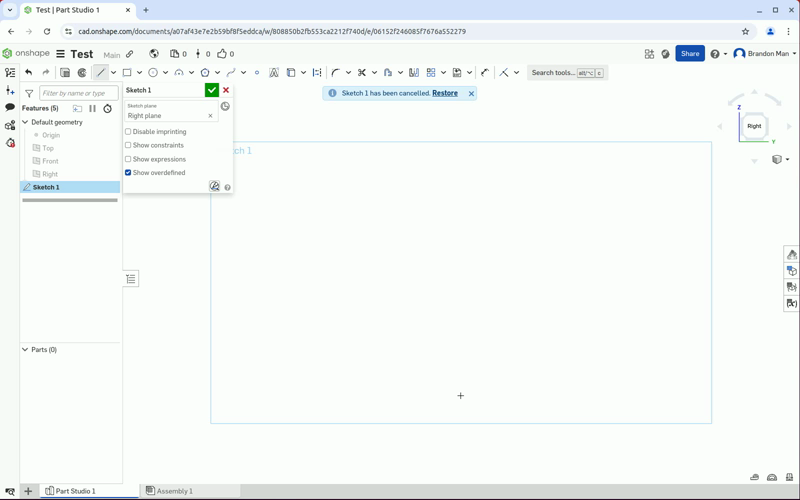
key_up(shift)
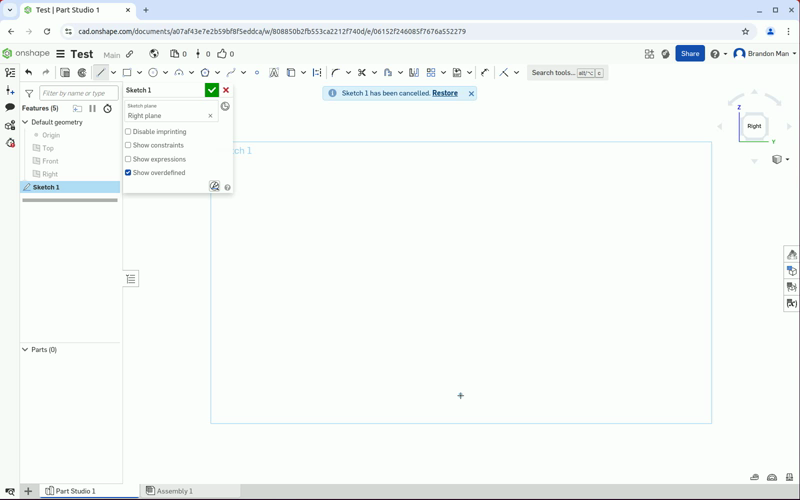
key_down(shift)
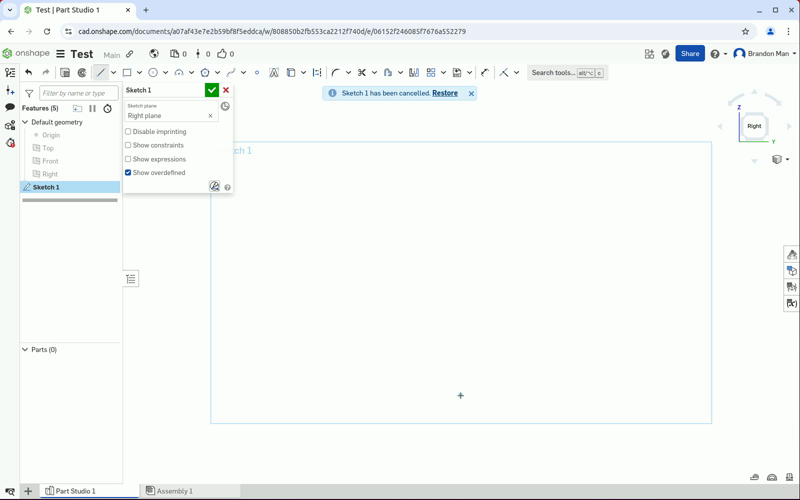
mouse_move(490, 395)
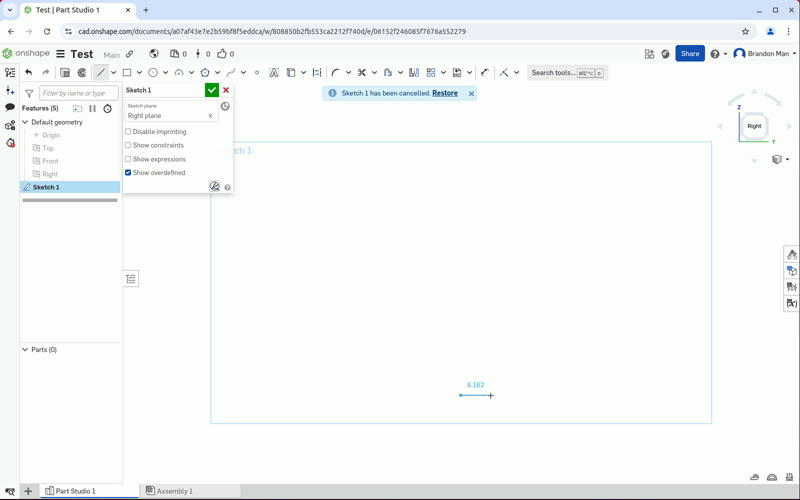
mouse_move(517, 395)
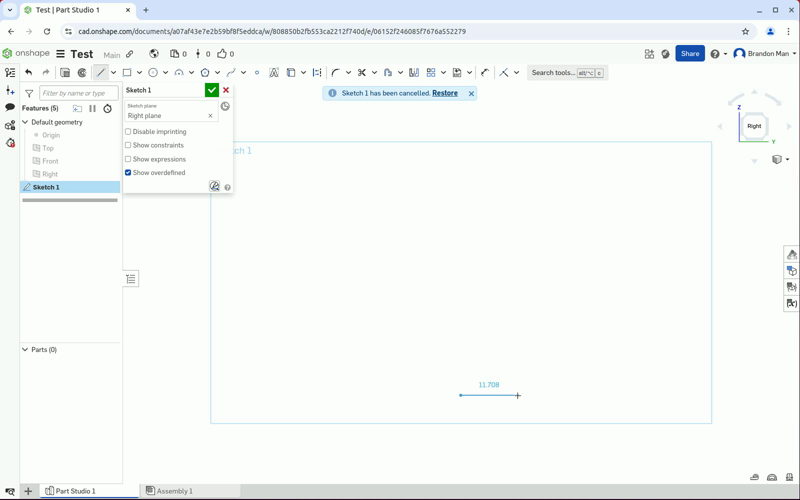
click(517, 395)
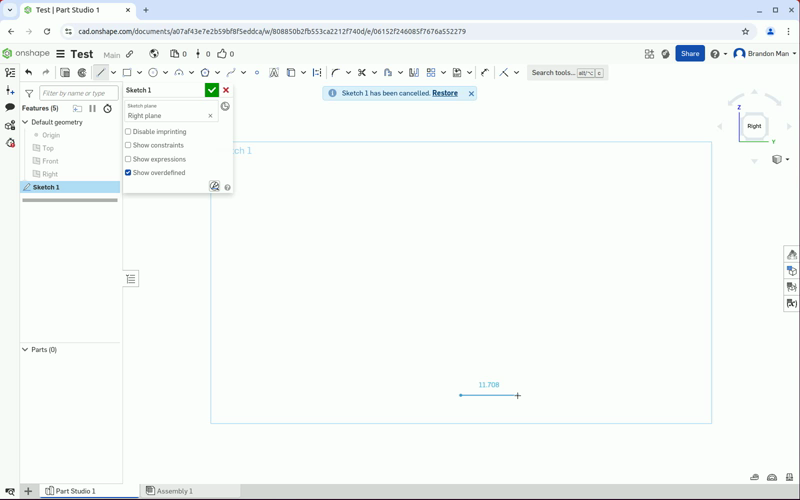
key_up(shift)
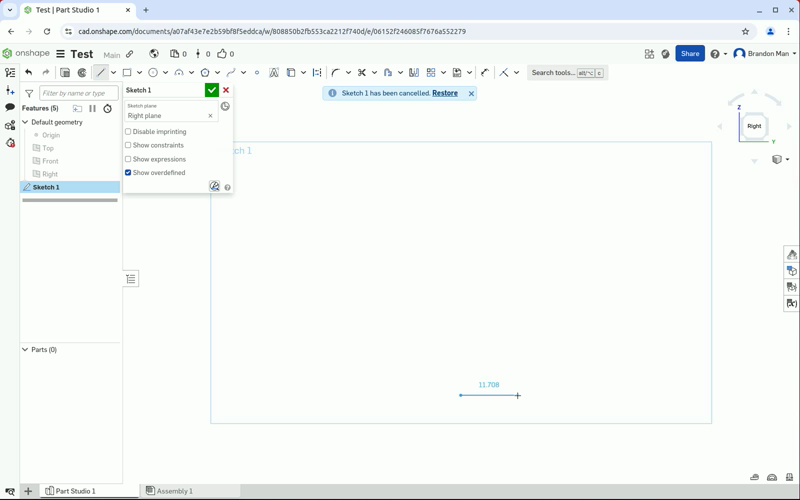
key_down(shift)
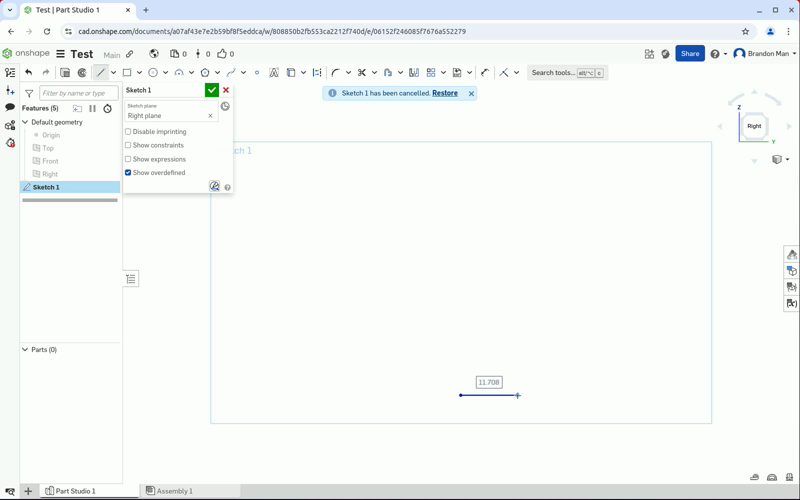
mouse_move(547, 395)
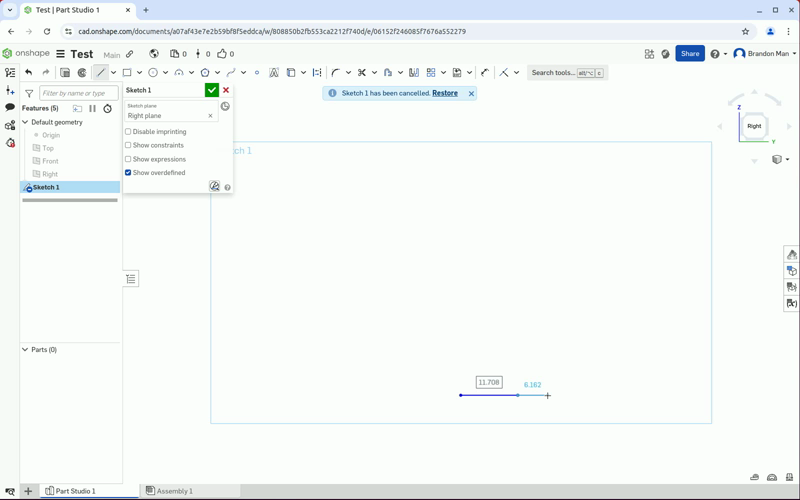
mouse_move(517, 338)
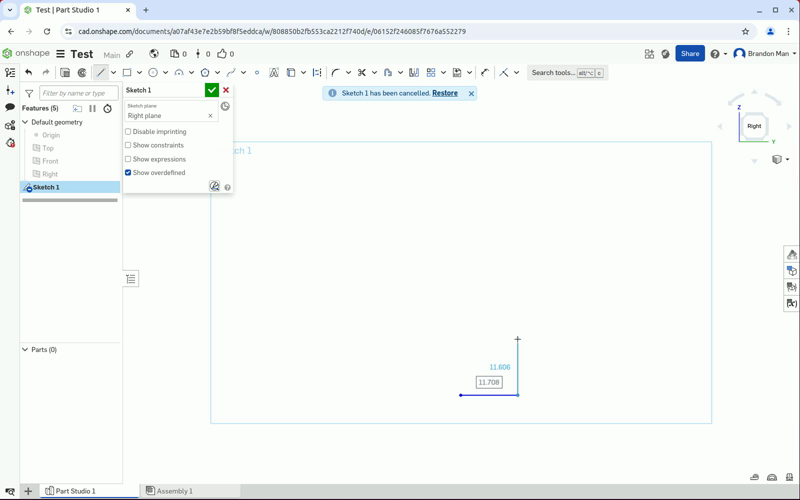
click(517, 338)
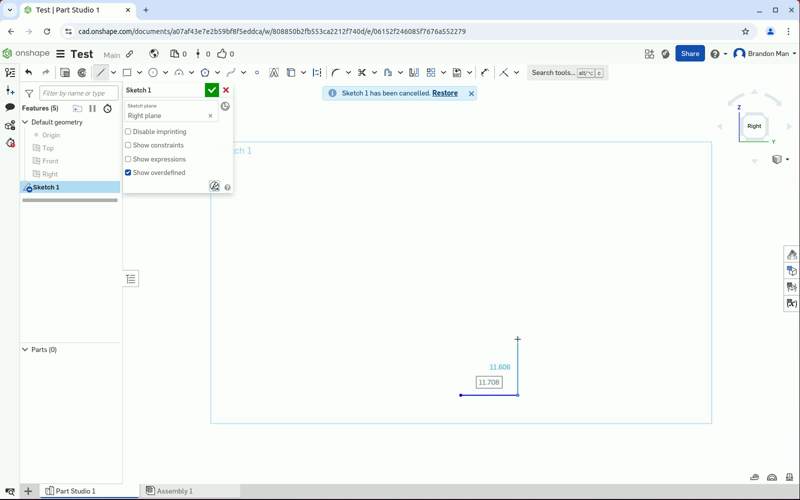
key_up(shift)
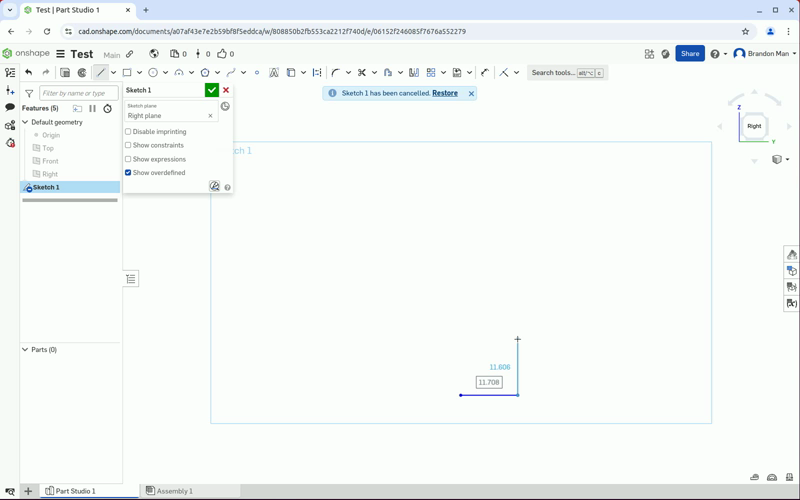
key_down(shift)
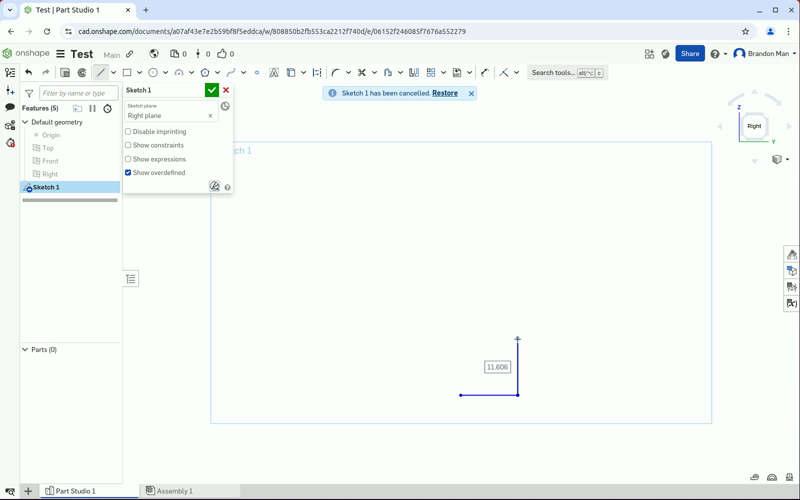
mouse_move(547, 338)
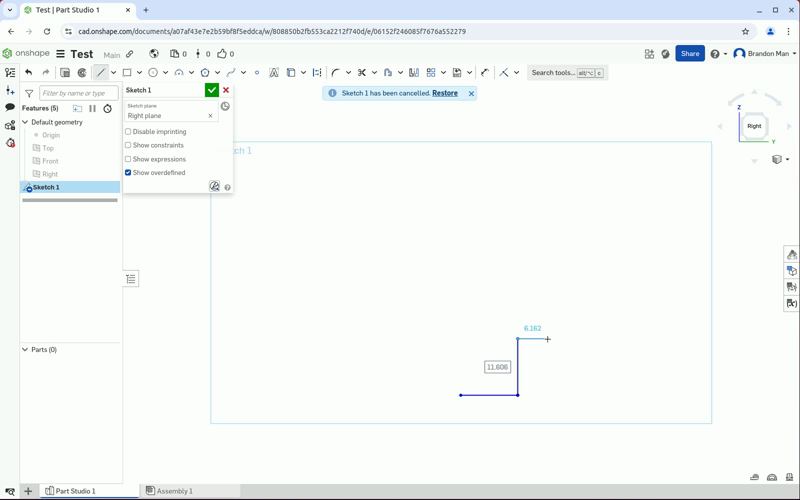
mouse_move(460, 338)
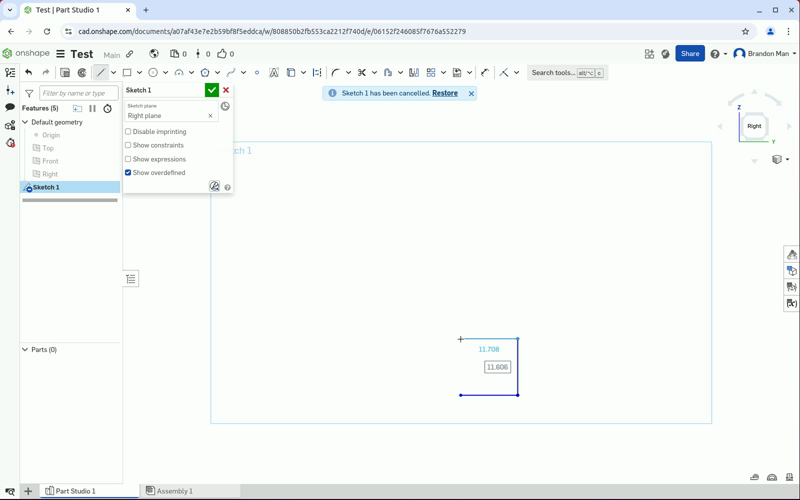
click(460, 338)
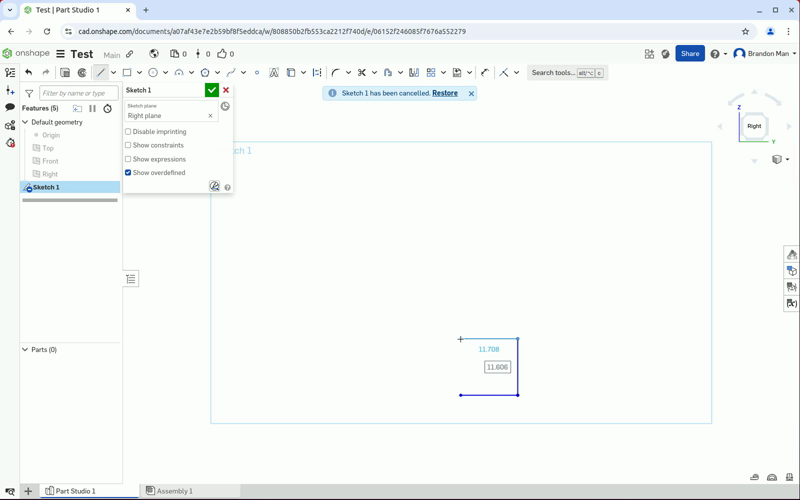
key_up(shift)
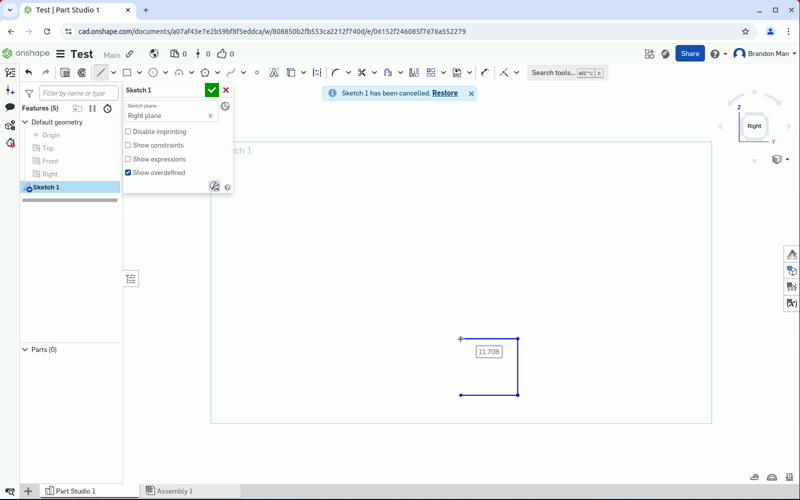
mouse_move(490, 338)
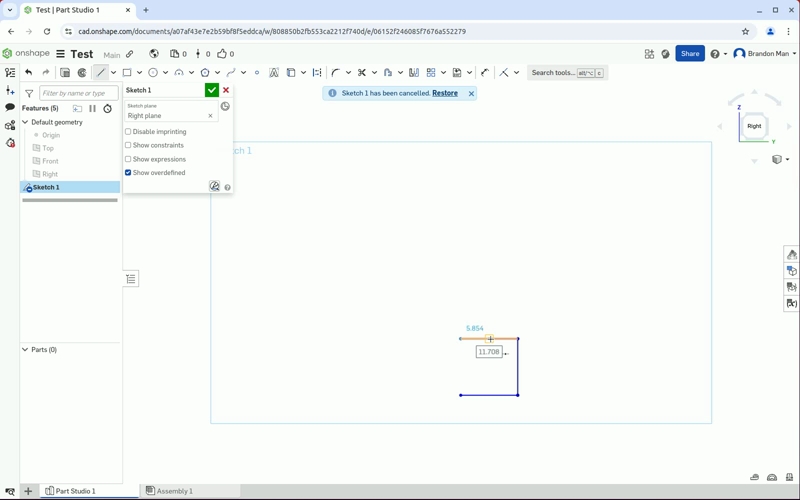
key_down(shift)
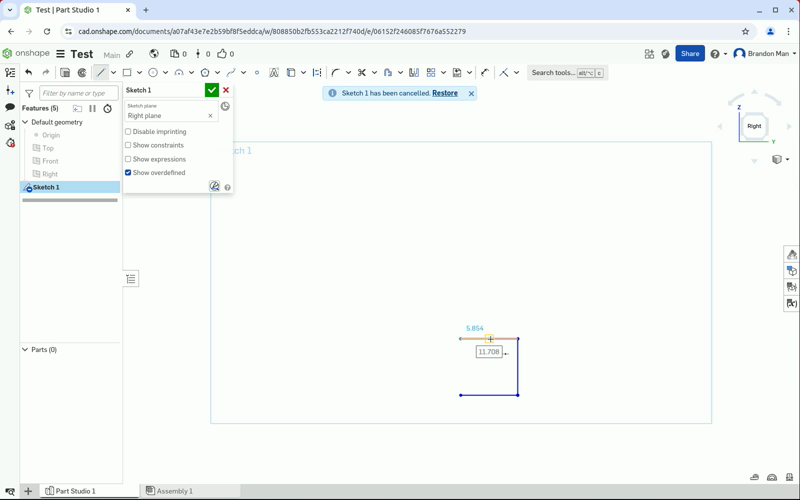
mouse_move(460, 395)
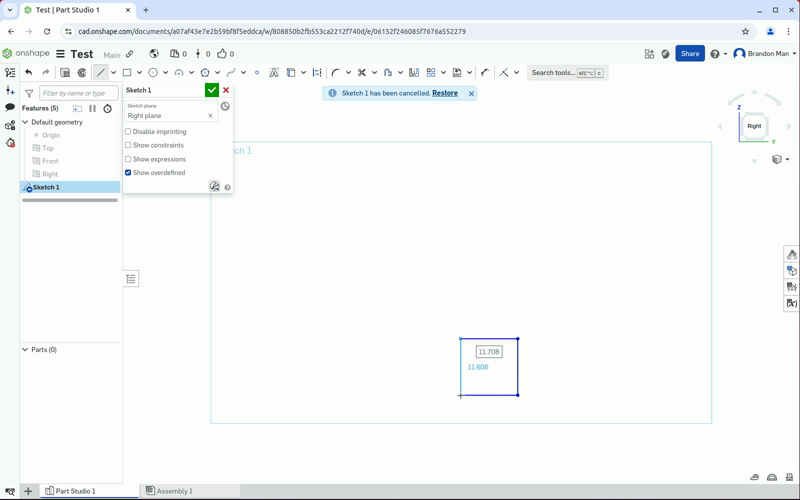
key_up(shift)
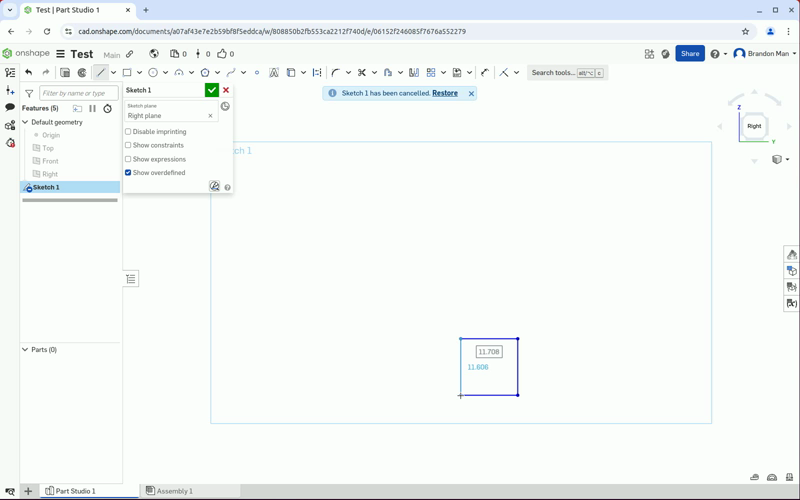
click(460, 395)
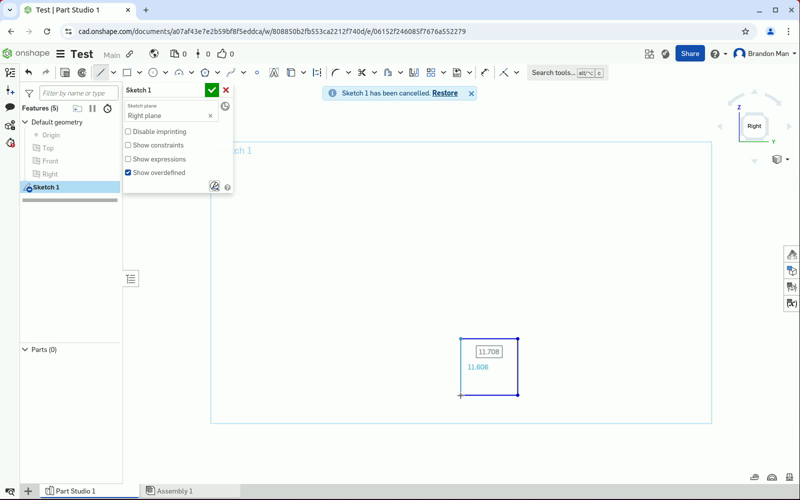
key(esc)
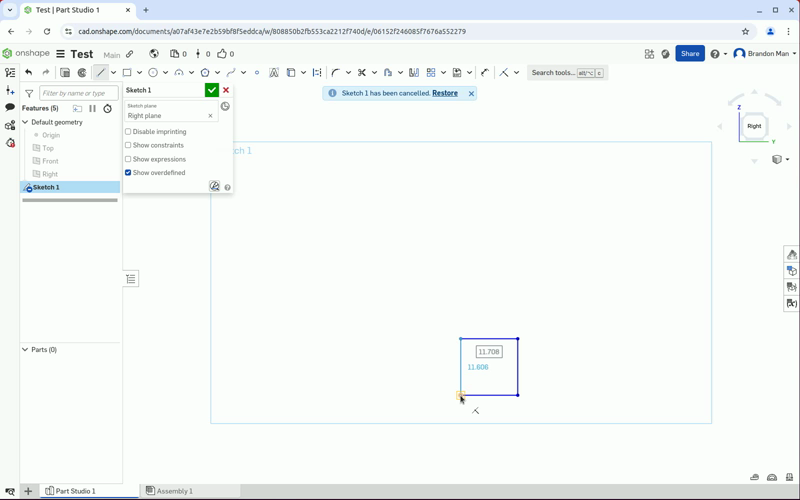
mouse_move(507, 352)
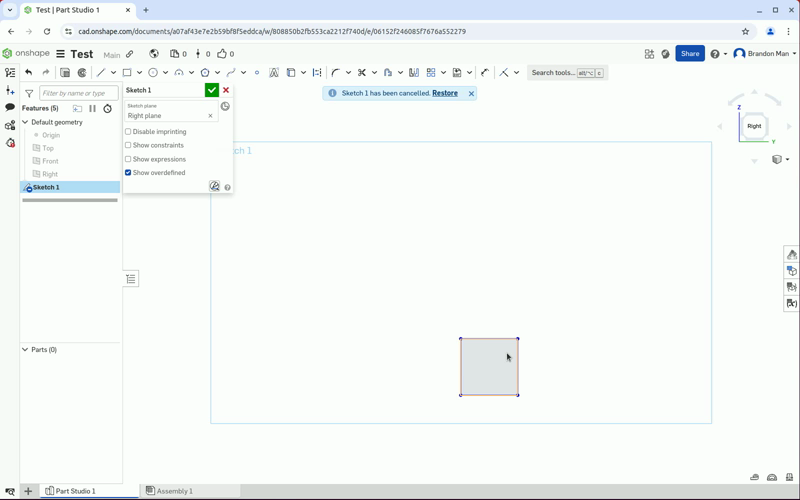
click(507, 352)
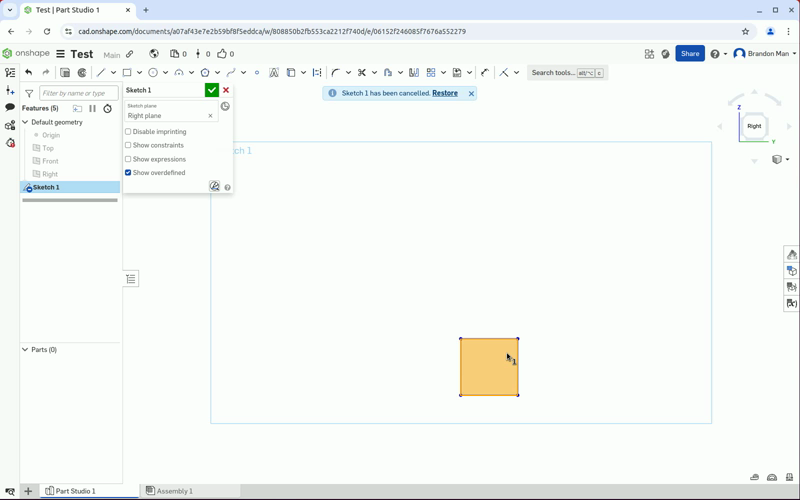
mouse_move(73, 352)
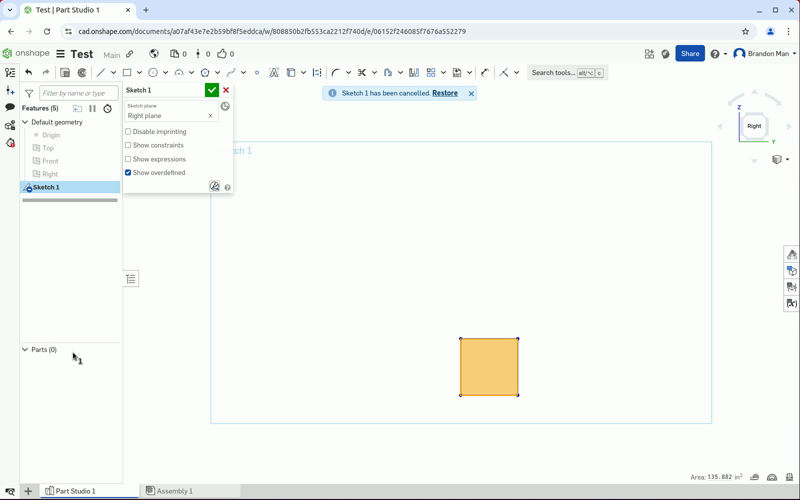
key(shift+y)
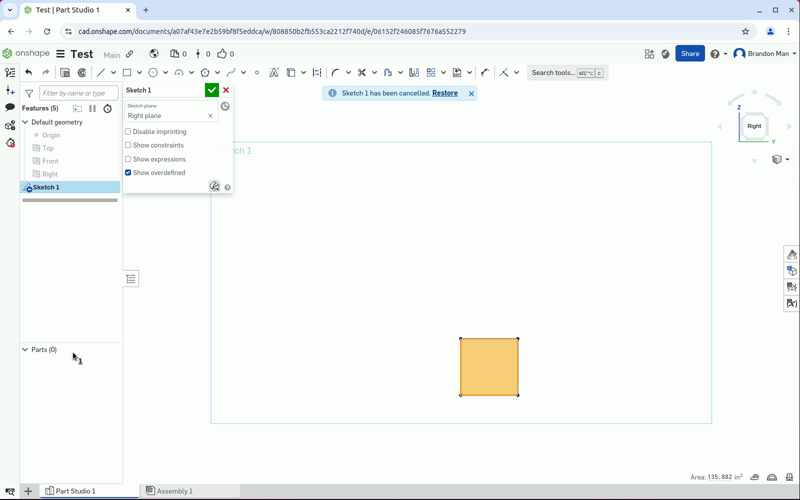
key(shift+e)
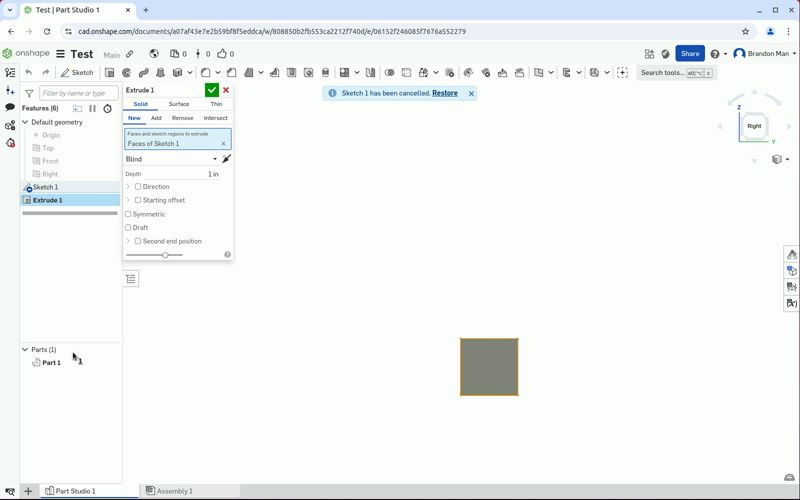
mouse_move(143, 106)
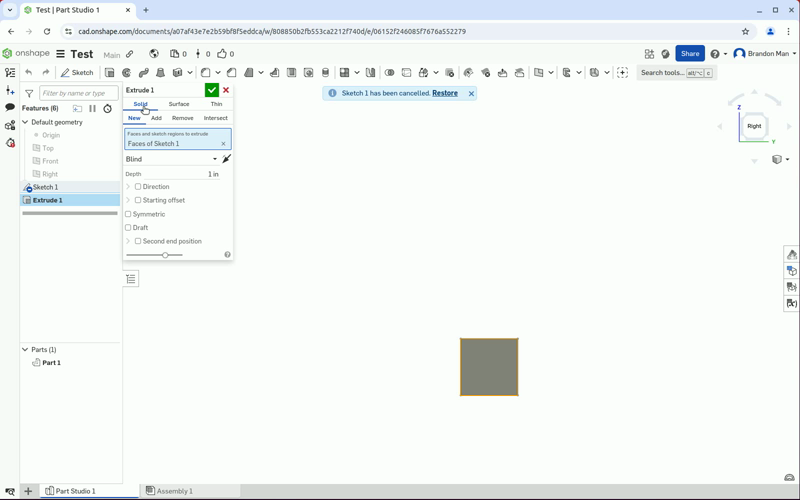
click(143, 106)
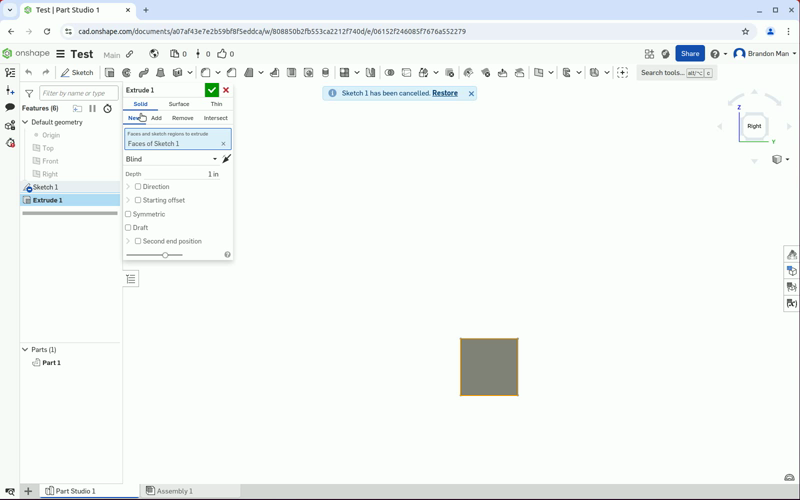
mouse_move(137, 120)
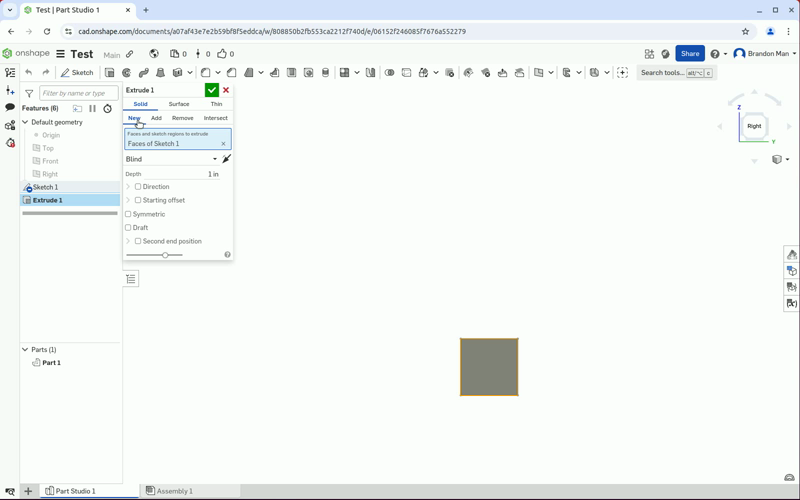
click(137, 120)
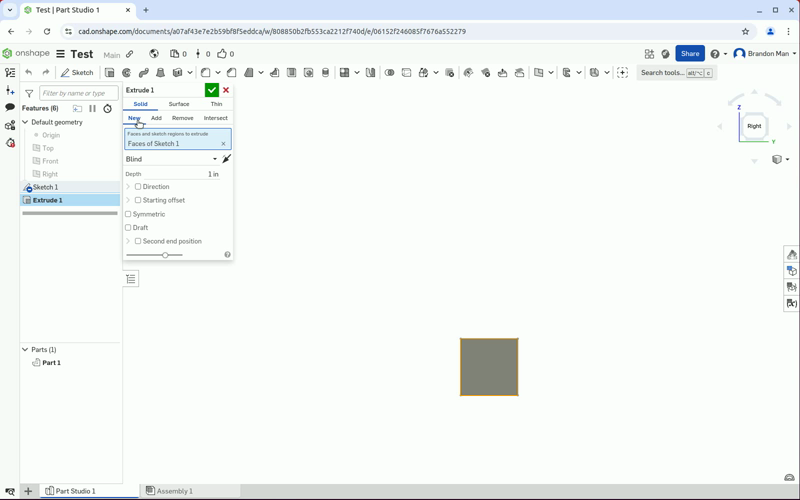
key(tab, 4)
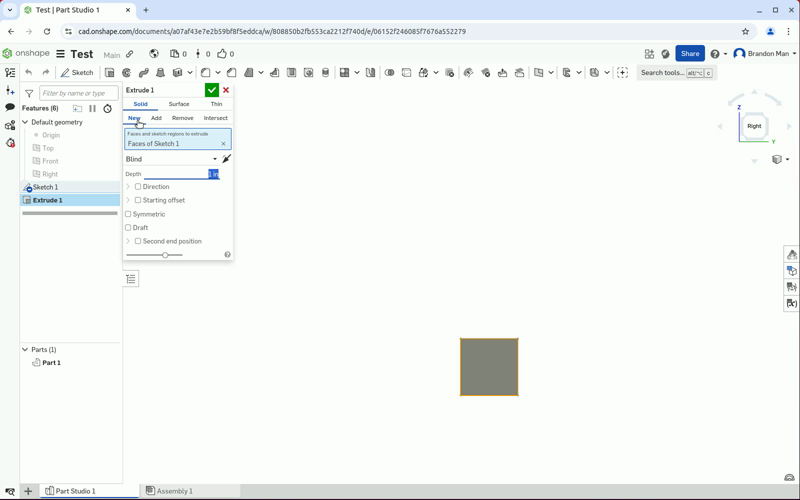
text(-23.108)
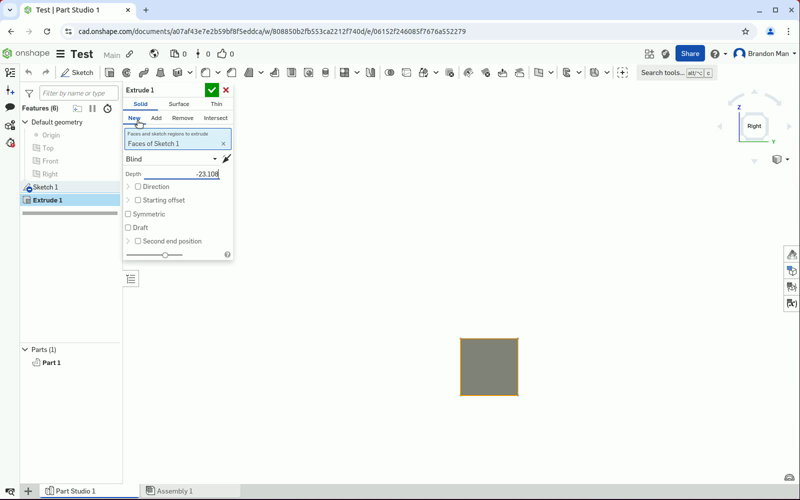
key(enter)
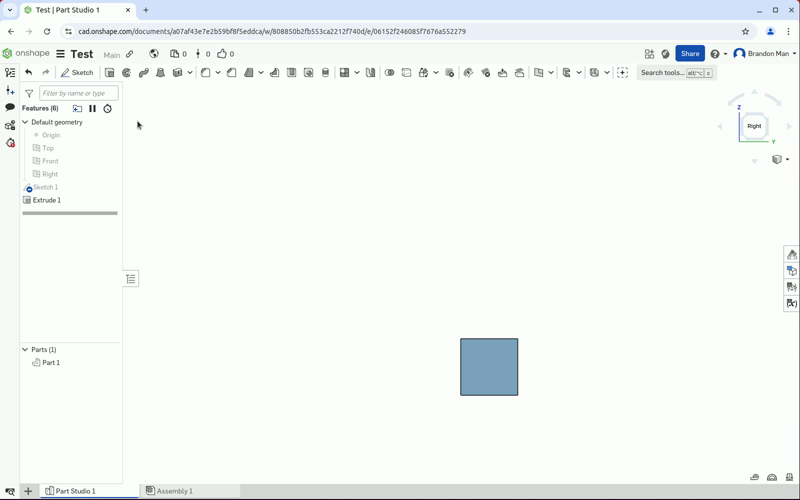
key(shift+h)
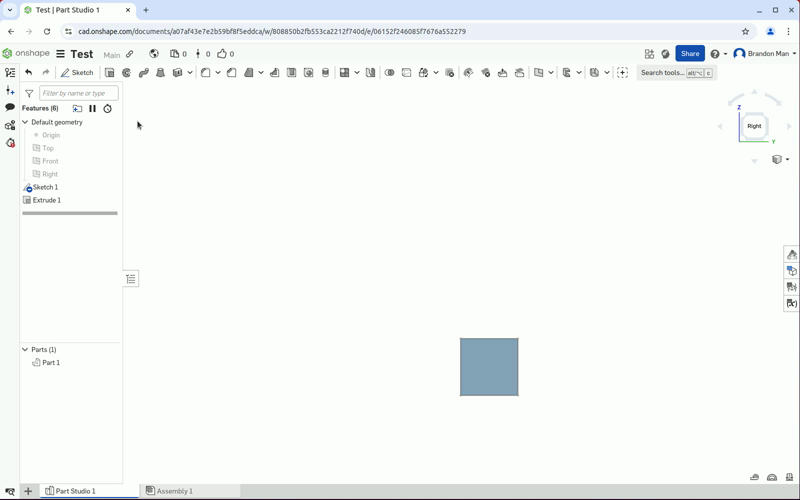
key(shift+h)
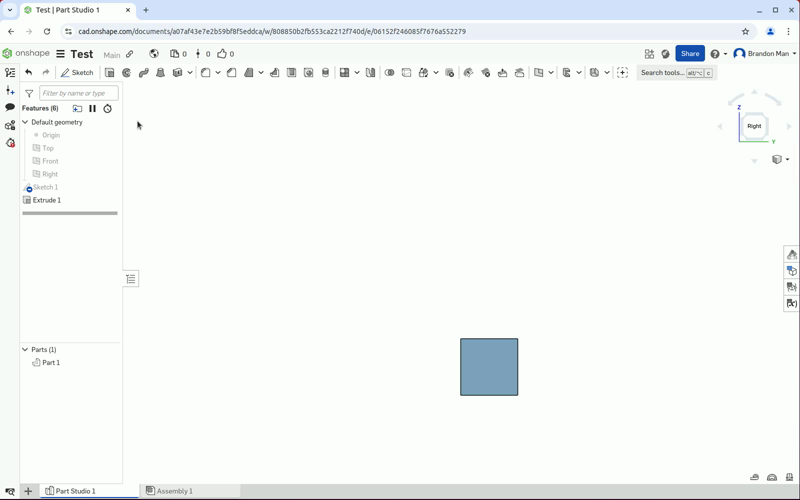
mouse_move(73, 189)
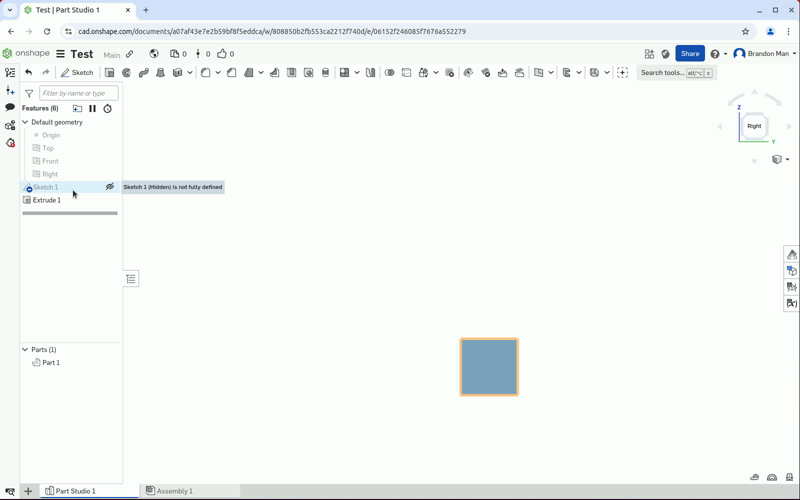
click(73, 189)
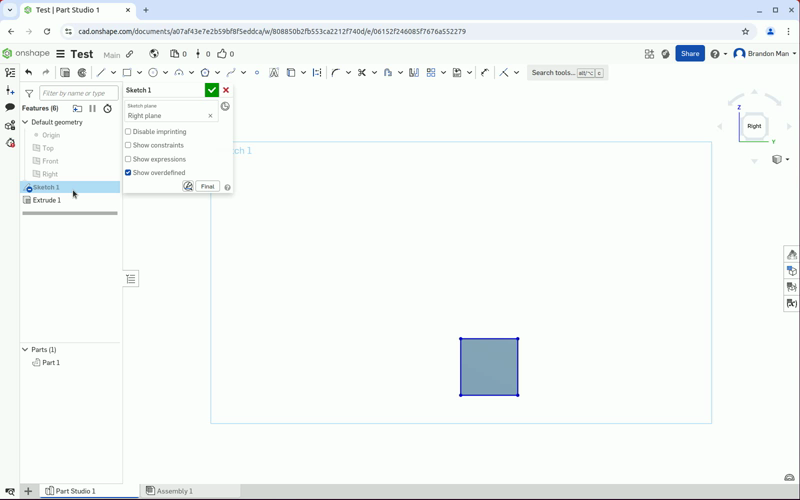
mouse_move(229, 92)
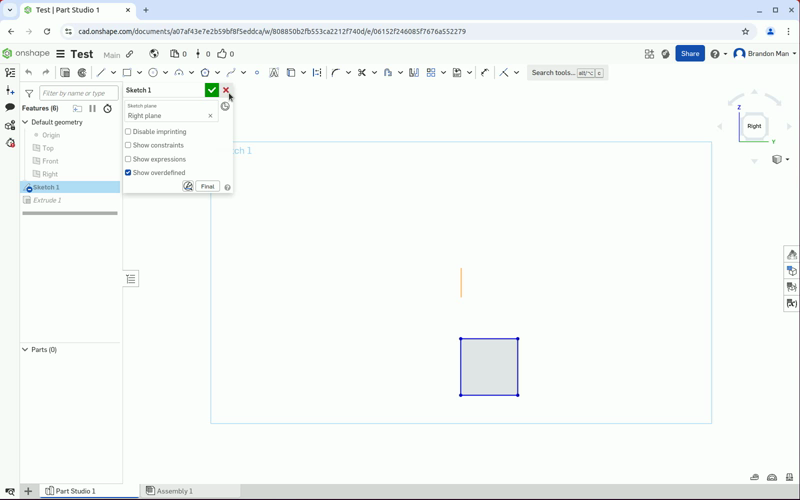
click(229, 92)
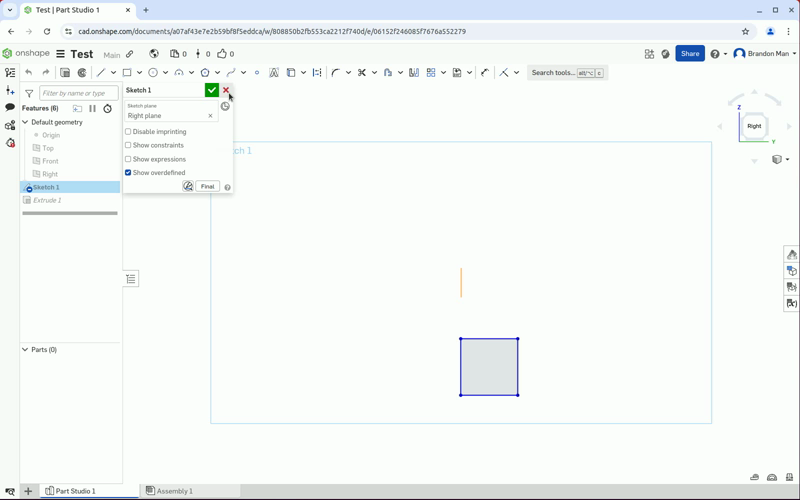
key(shift+s)
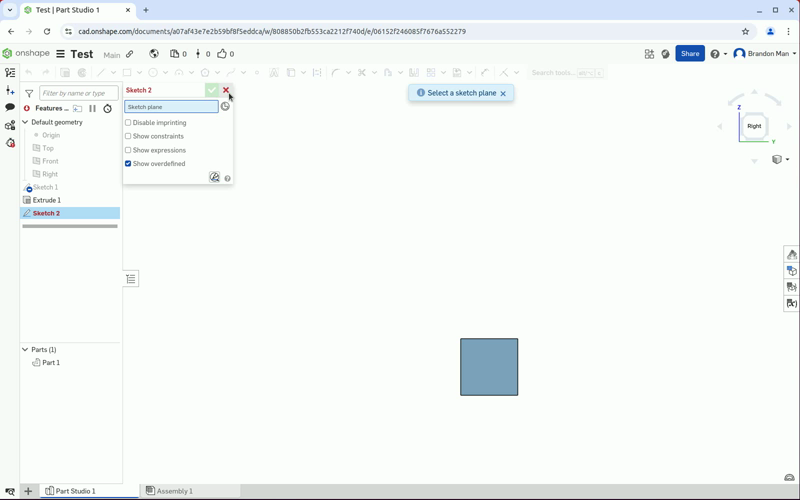
mouse_move(73, 176)
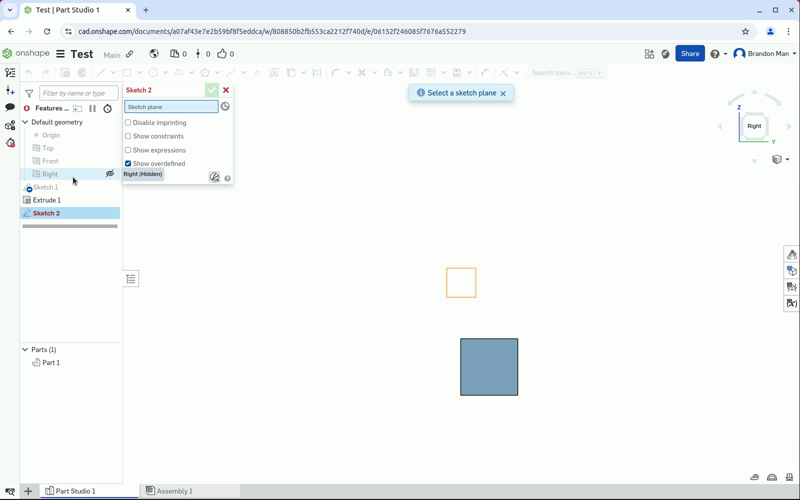
click(73, 176)
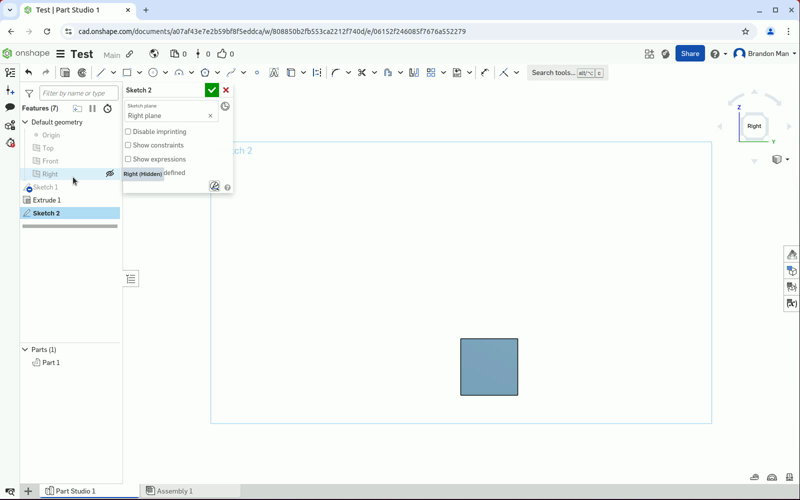
mouse_move(73, 352)
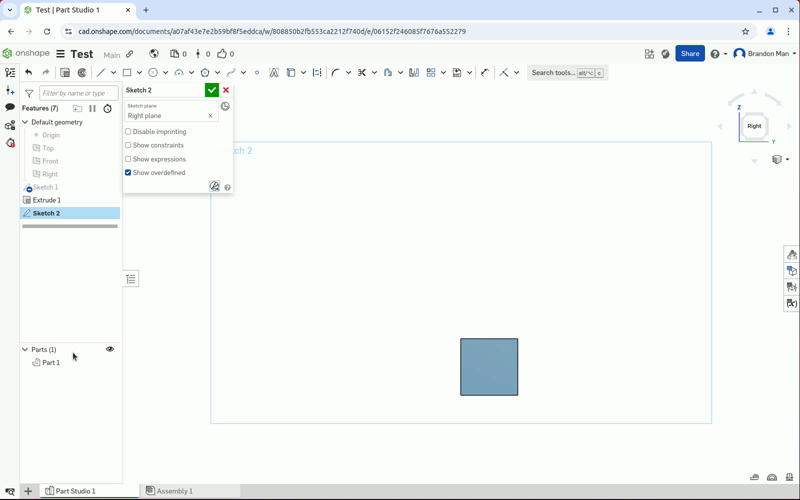
key(y)
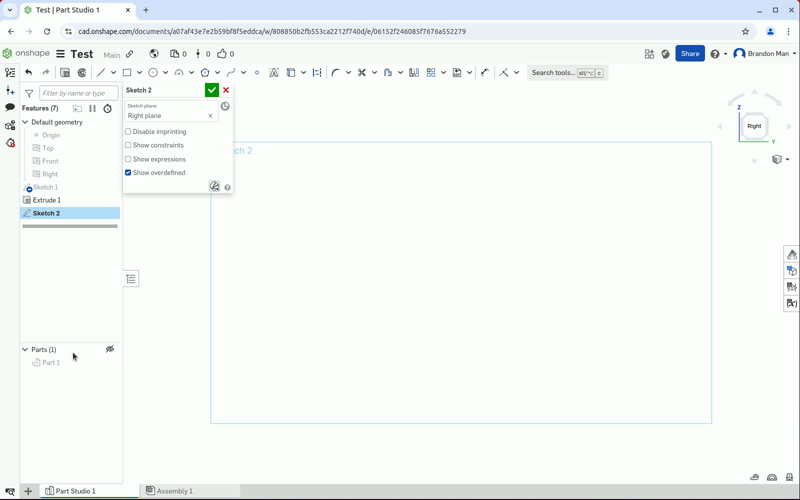
key(l)
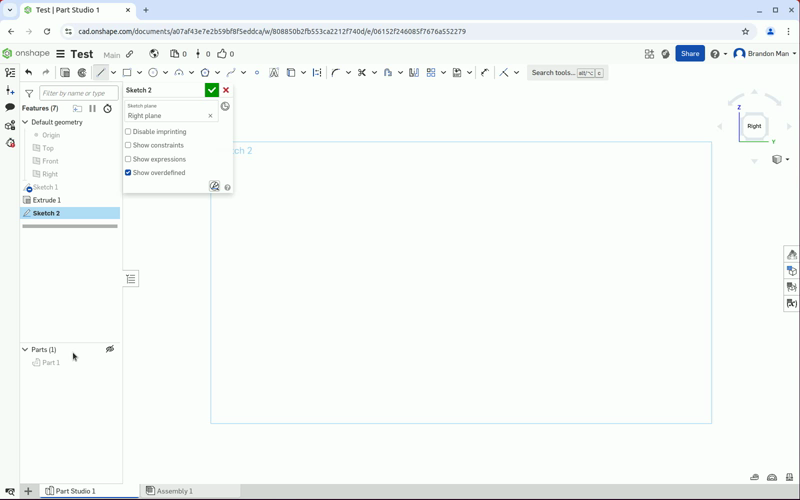
key_down(shift)
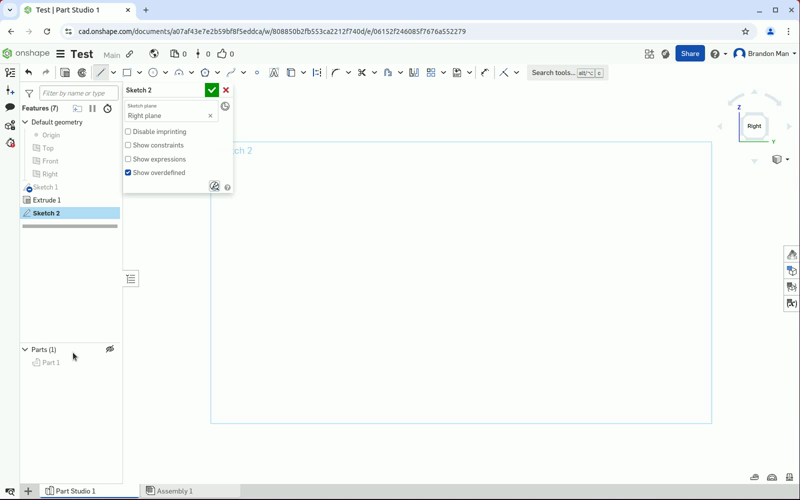
mouse_move(404, 339)
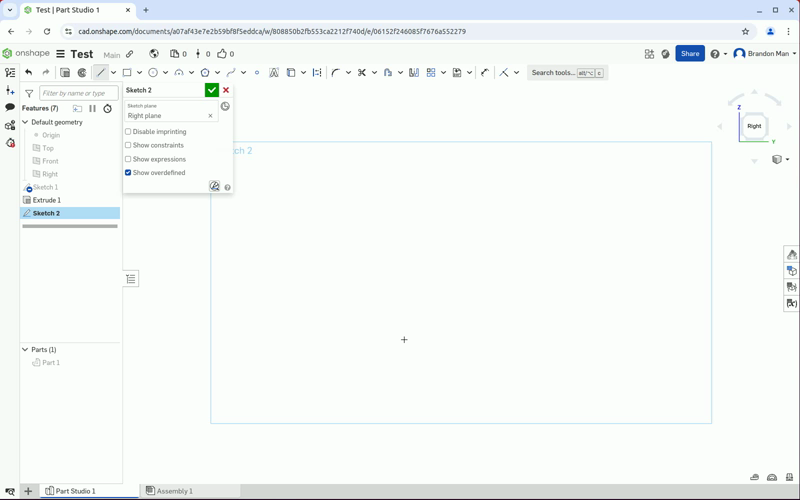
click(404, 339)
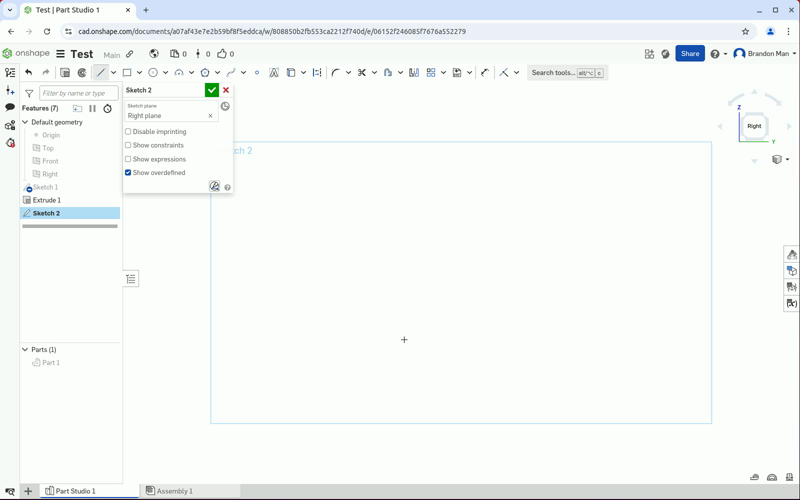
key_up(shift)
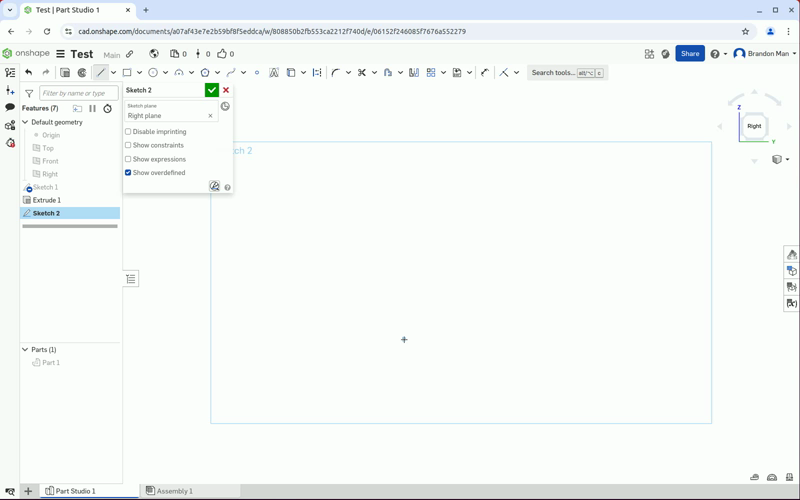
key_down(shift)
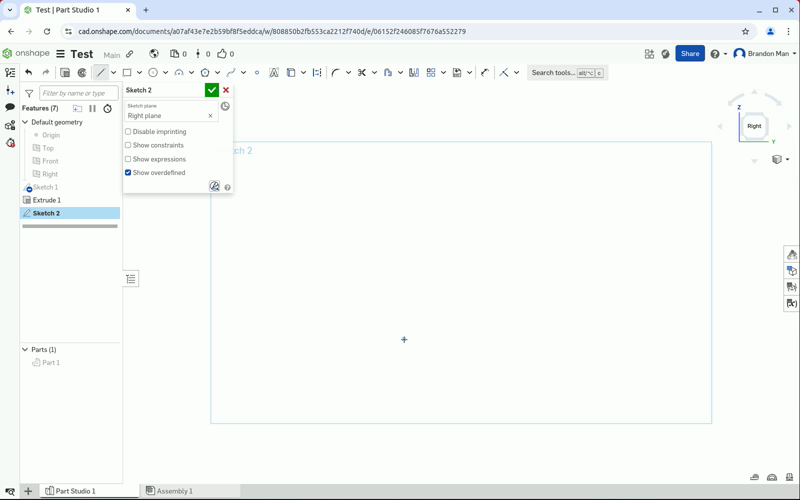
mouse_move(434, 339)
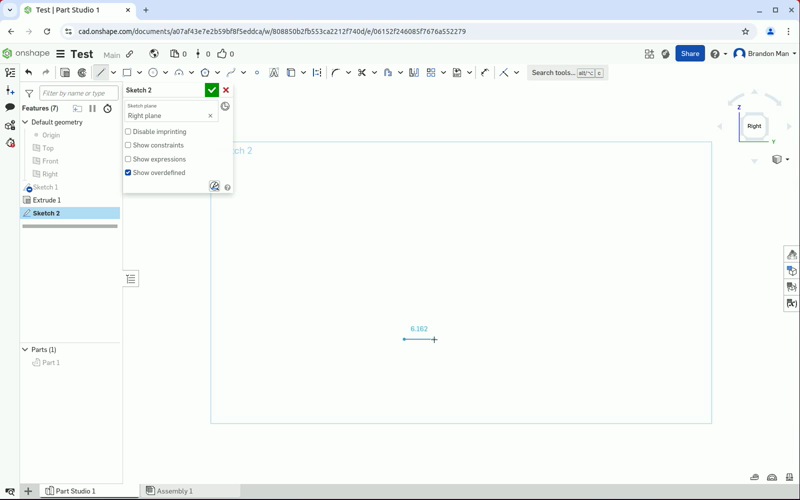
mouse_move(461, 339)
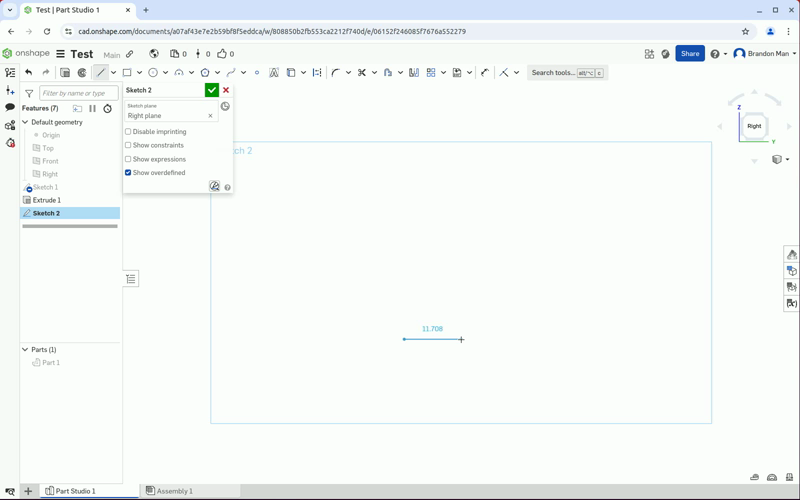
click(461, 339)
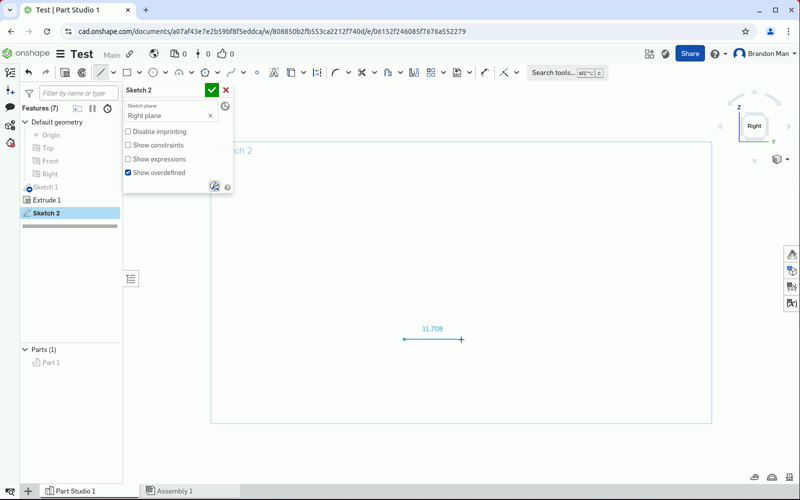
key_up(shift)
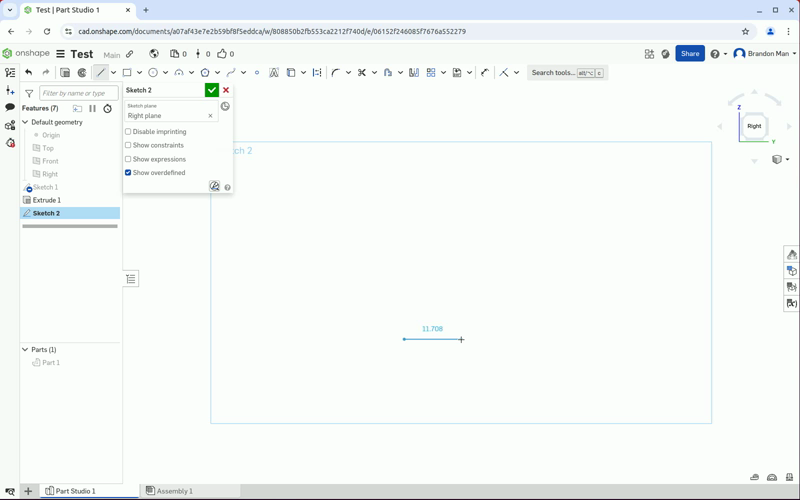
key_down(shift)
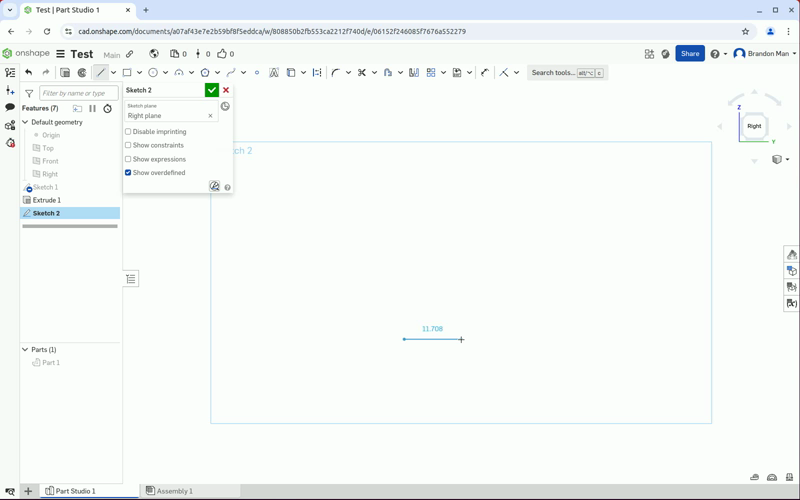
mouse_move(491, 339)
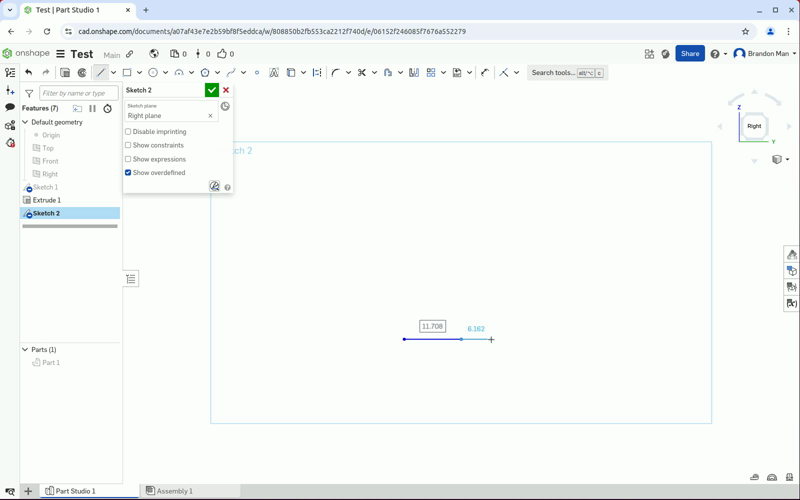
mouse_move(461, 282)
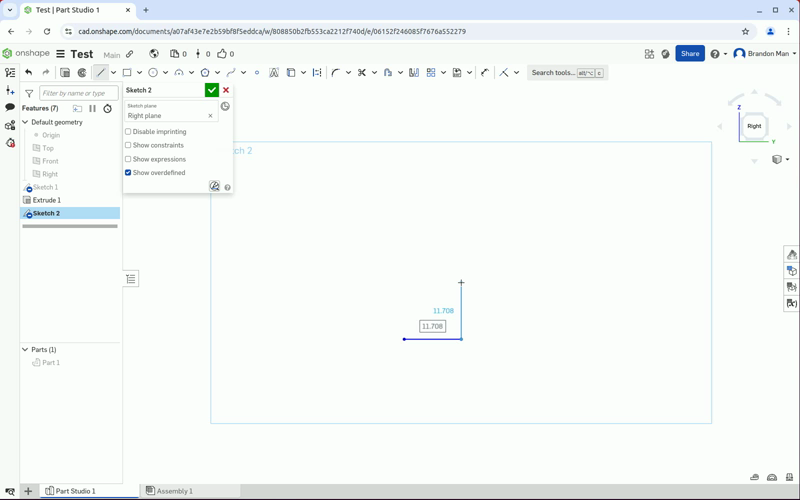
click(461, 282)
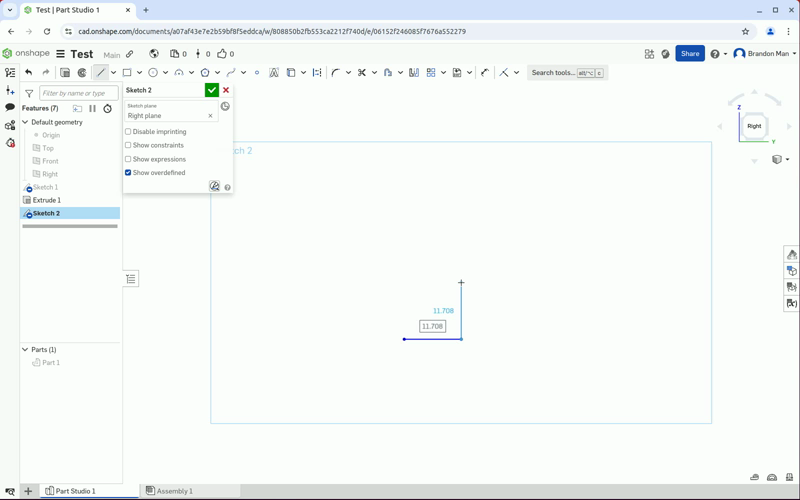
key_up(shift)
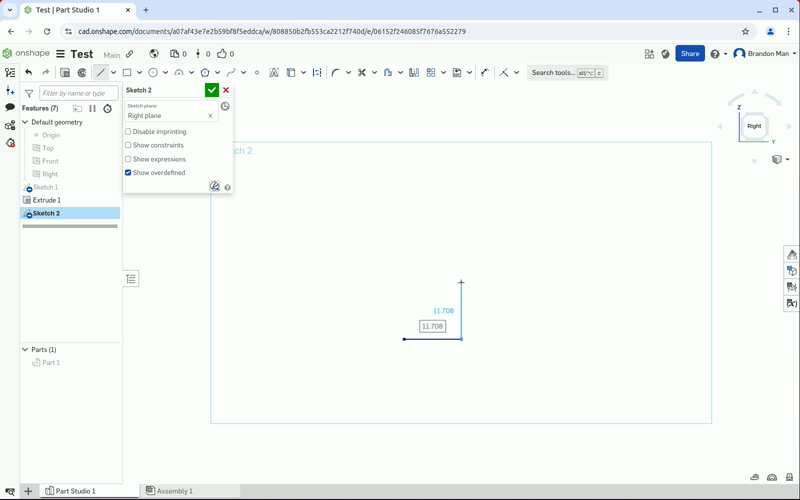
key_down(shift)
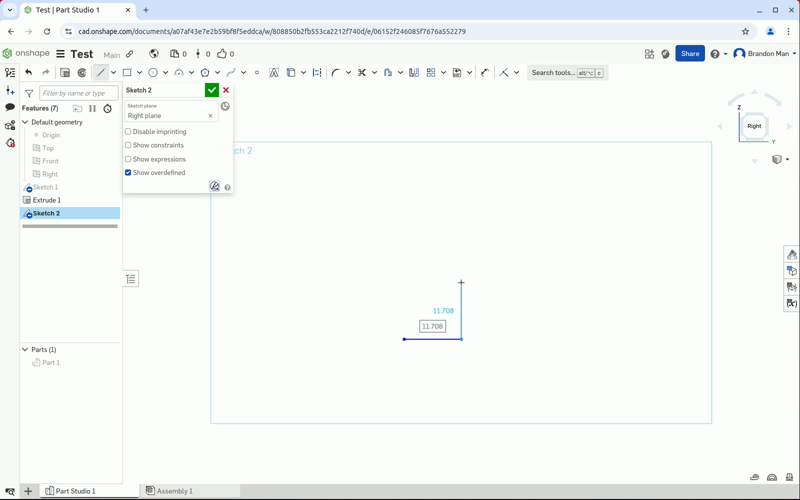
mouse_move(491, 282)
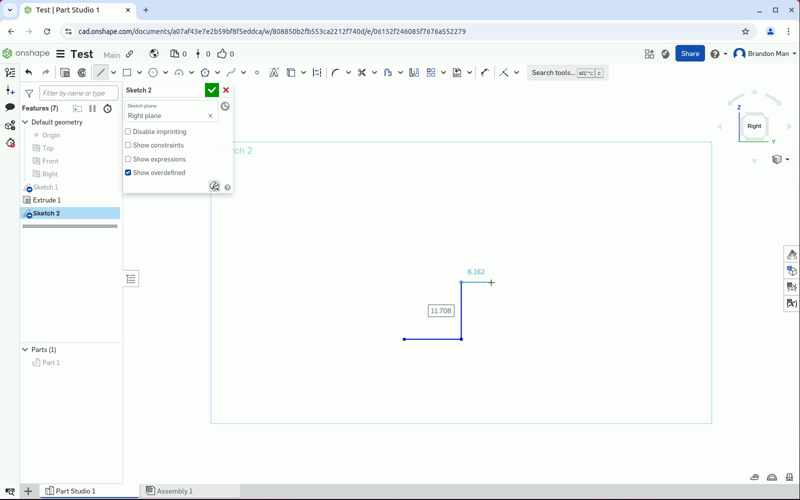
mouse_move(404, 282)
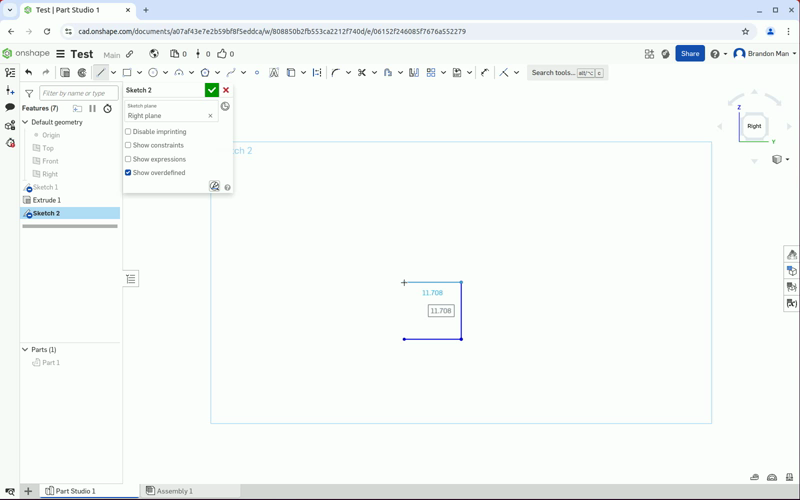
click(404, 282)
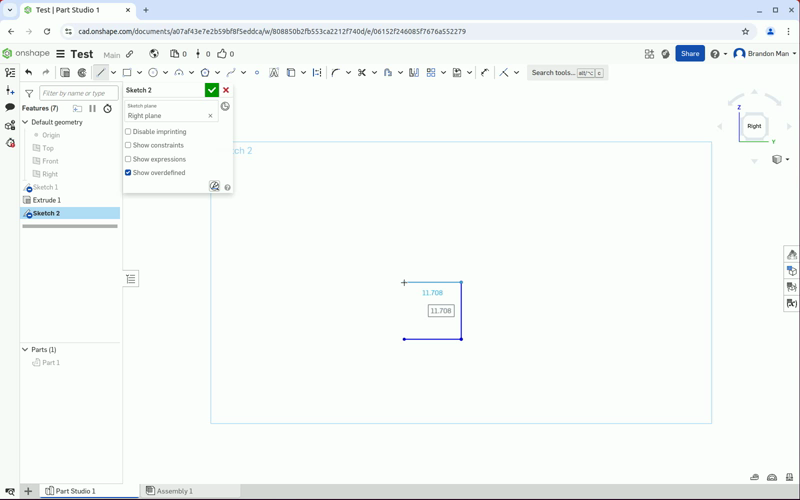
key_up(shift)
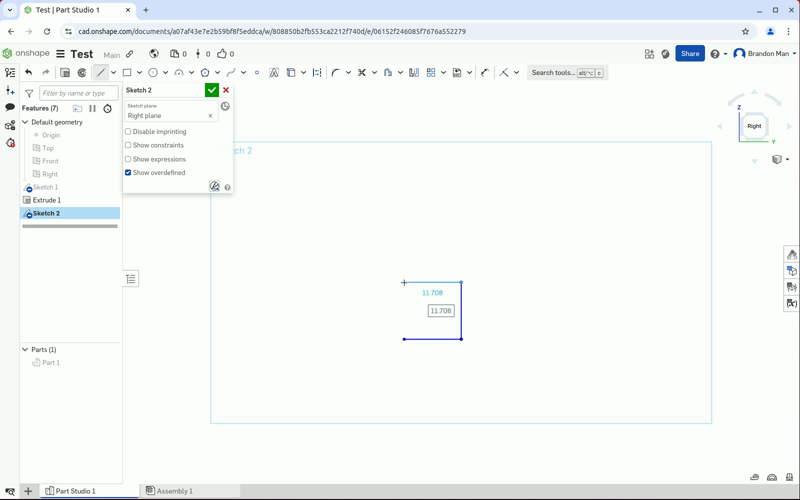
mouse_move(434, 282)
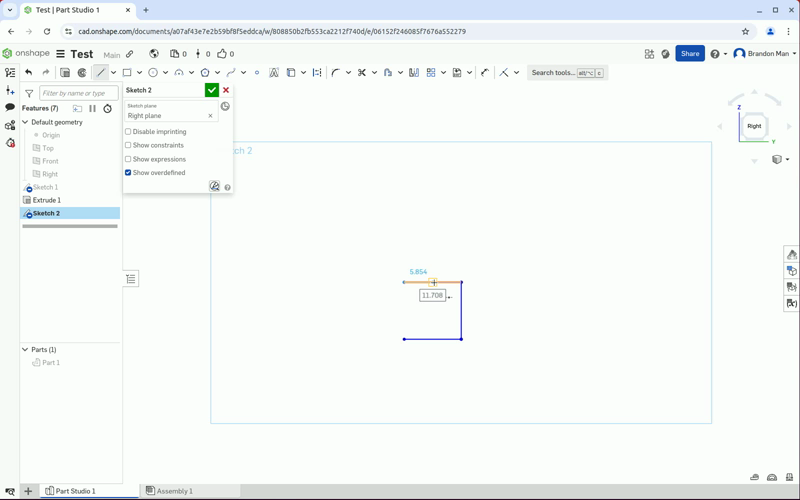
key_down(shift)
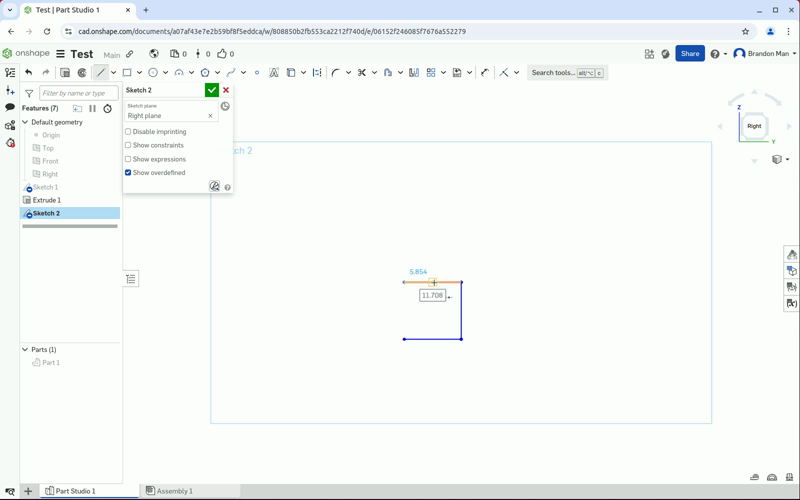
mouse_move(404, 339)
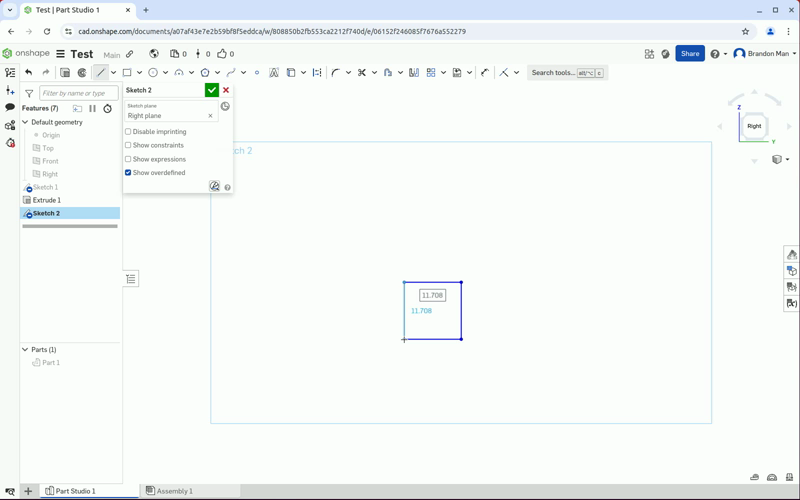
key_up(shift)
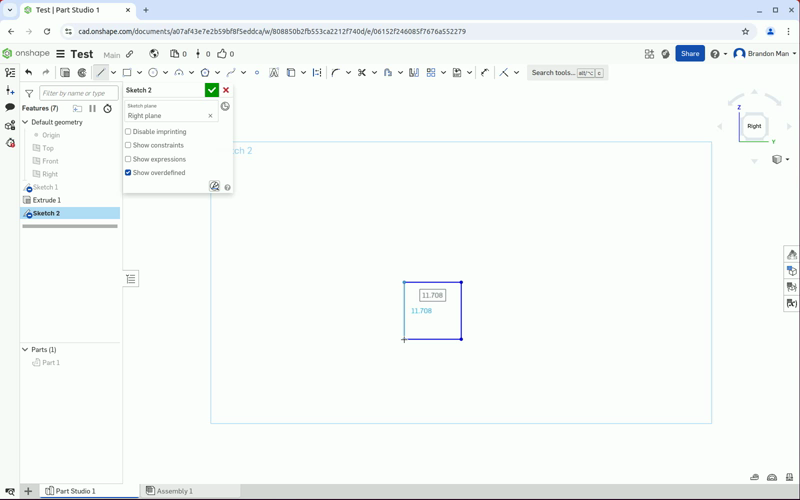
click(404, 339)
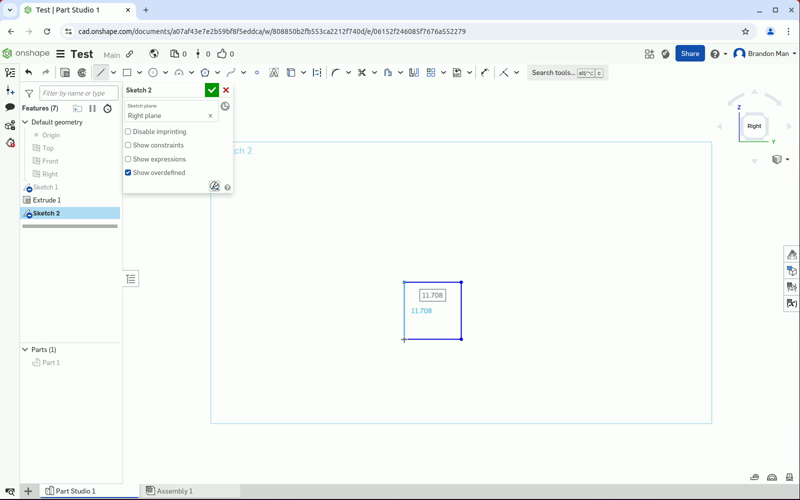
key(esc)
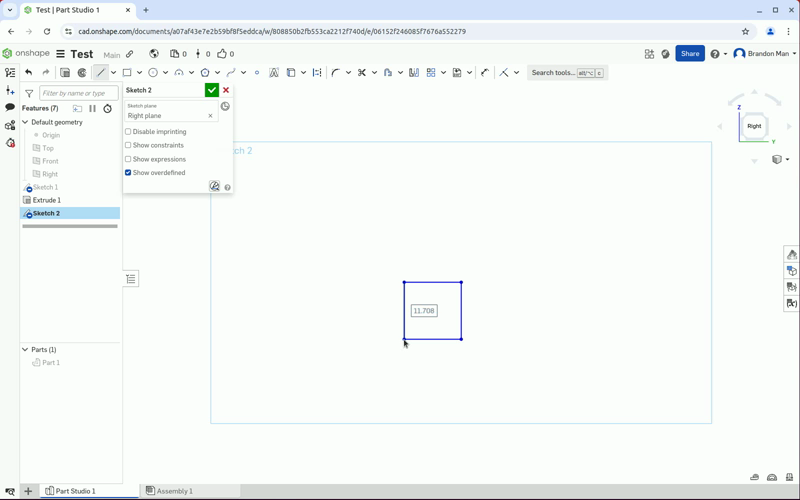
mouse_move(407, 332)
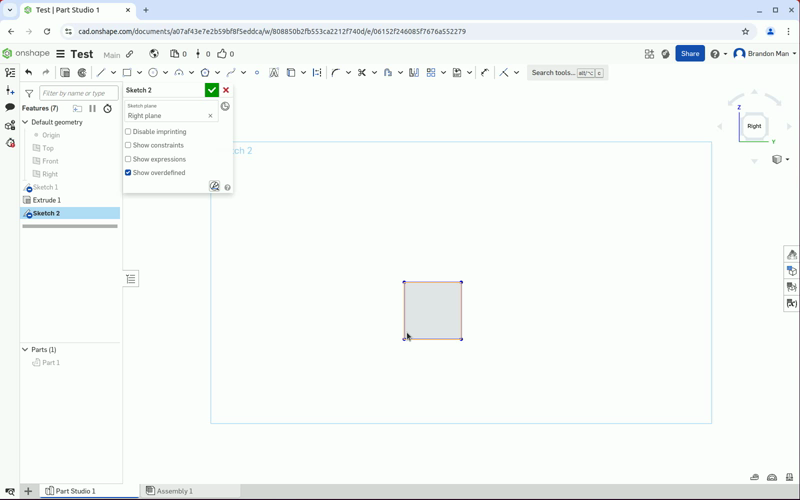
click(407, 332)
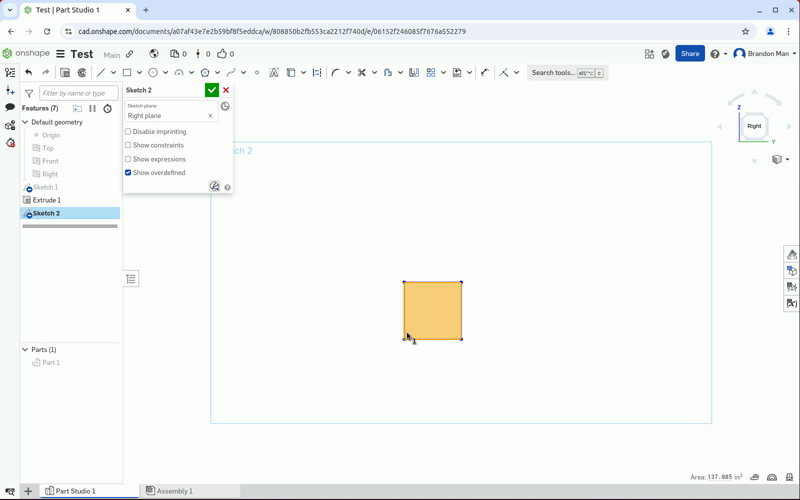
mouse_move(73, 352)
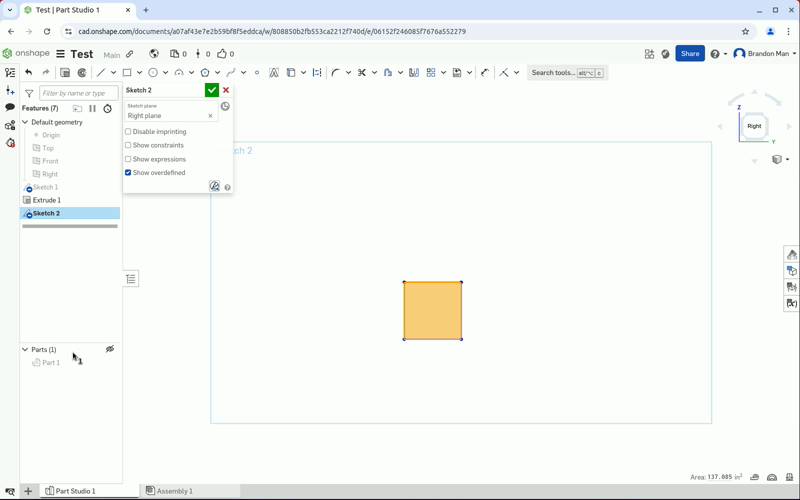
key(shift+y)
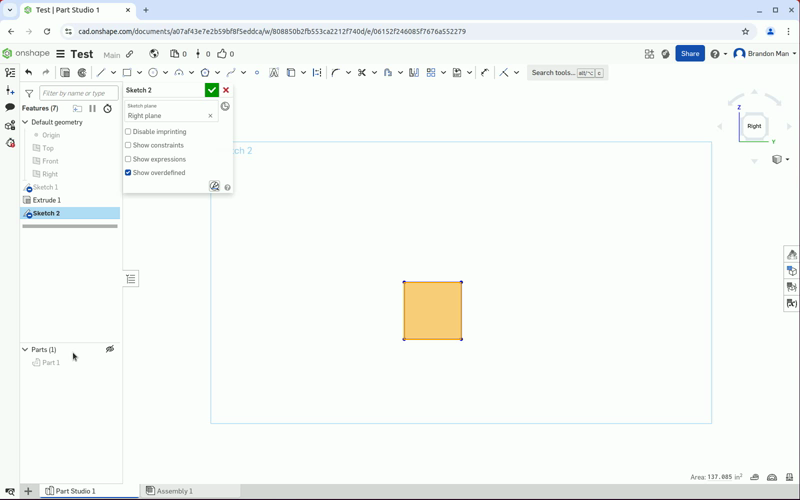
key(shift+e)
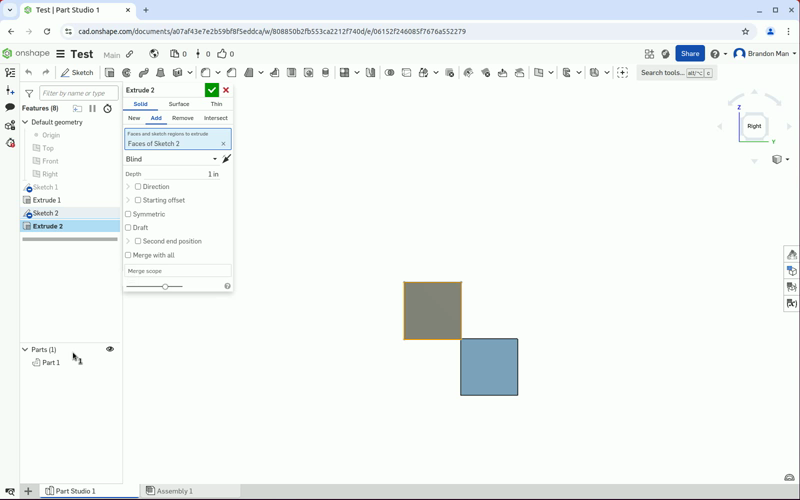
mouse_move(143, 106)
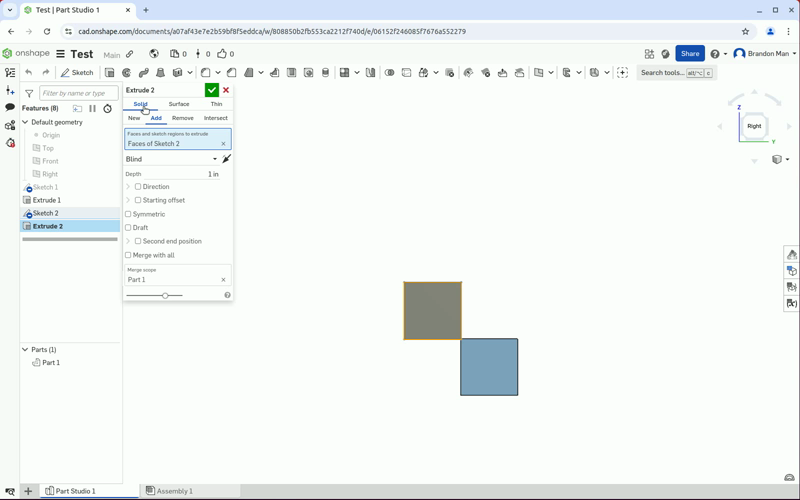
click(143, 106)
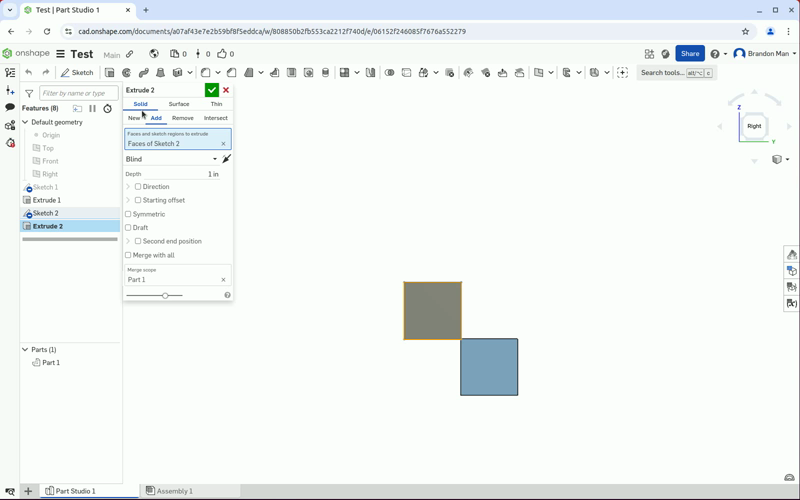
mouse_move(137, 120)
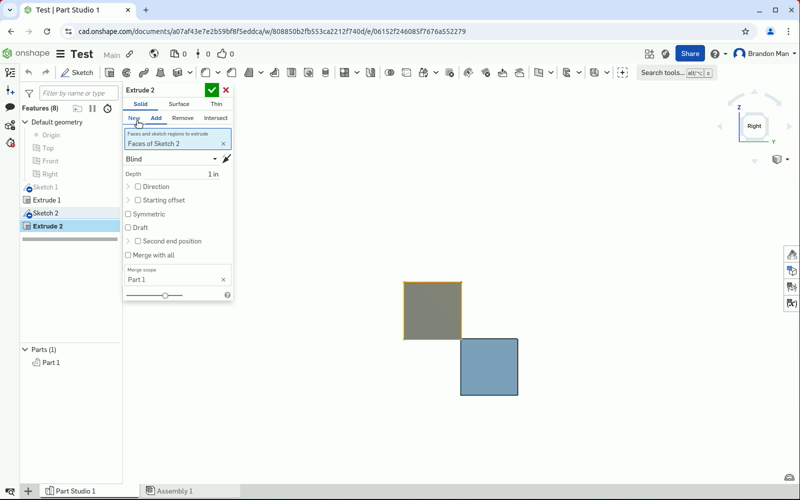
click(137, 120)
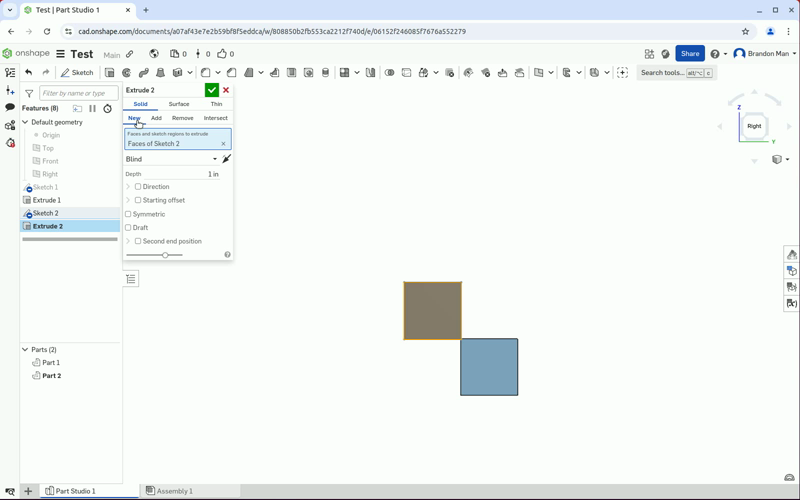
key(tab, 4)
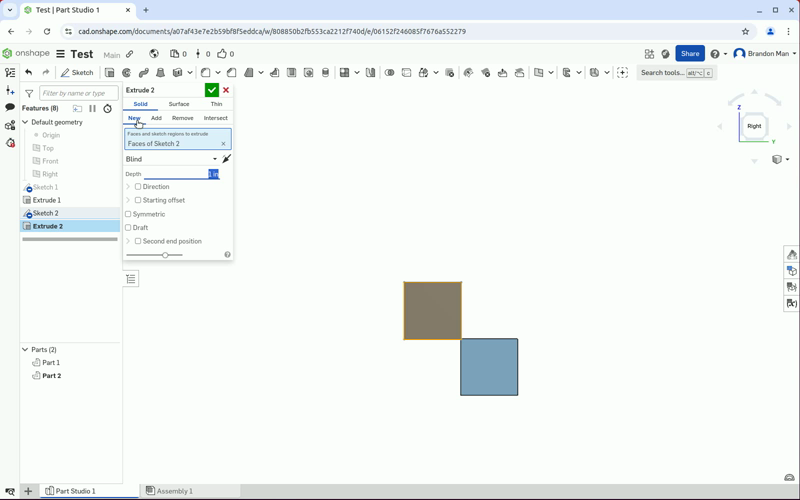
text(-11.554)
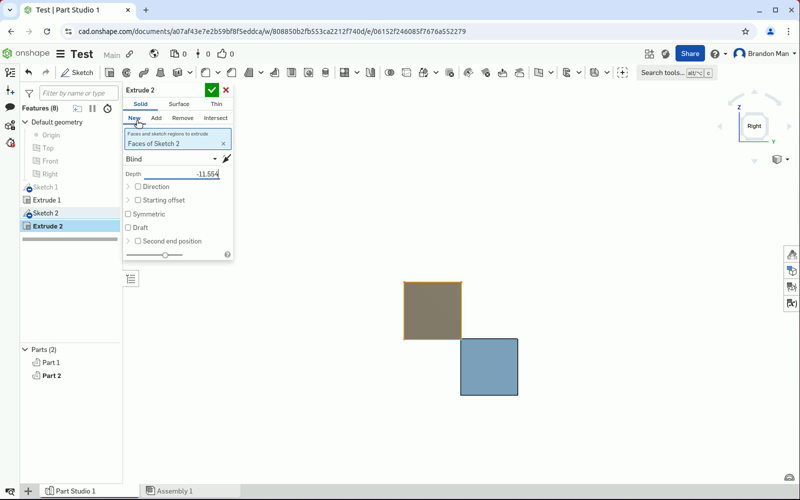
key(enter)
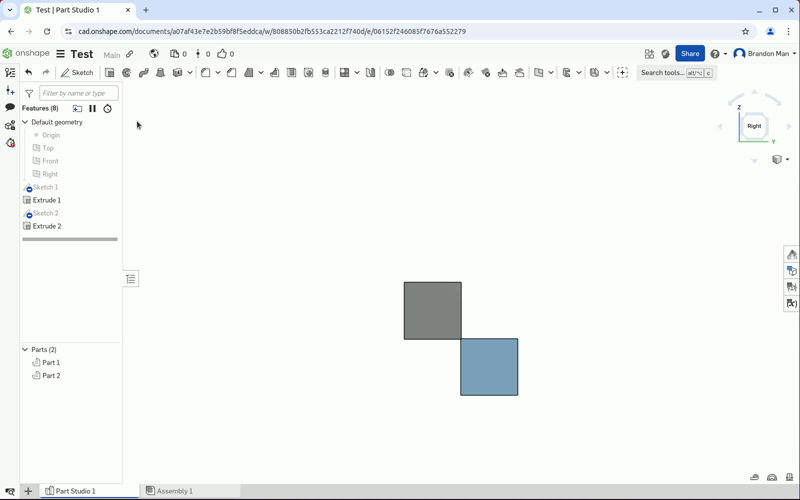
key(shift+h)
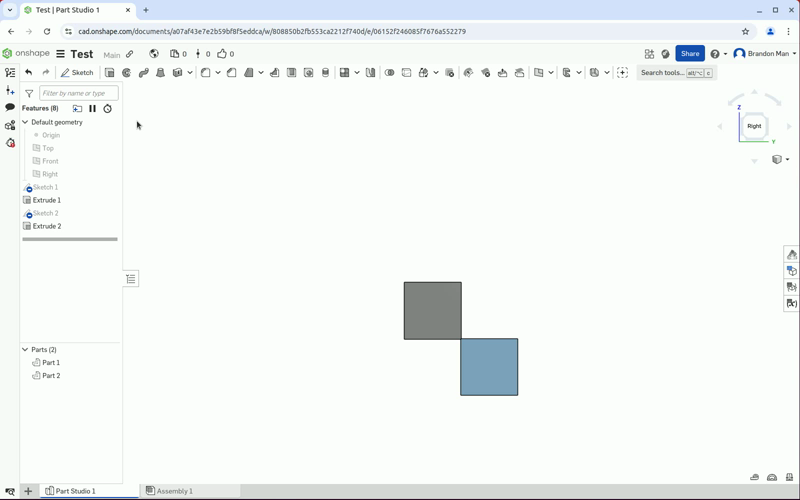
key(shift+h)
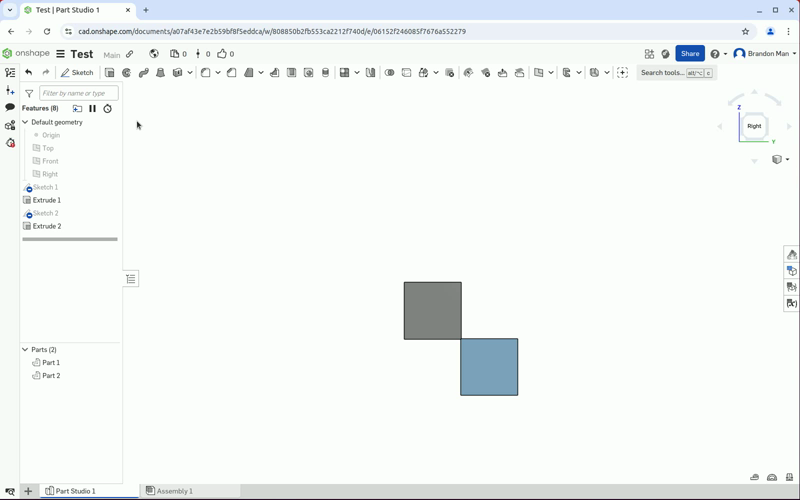
mouse_move(73, 189)
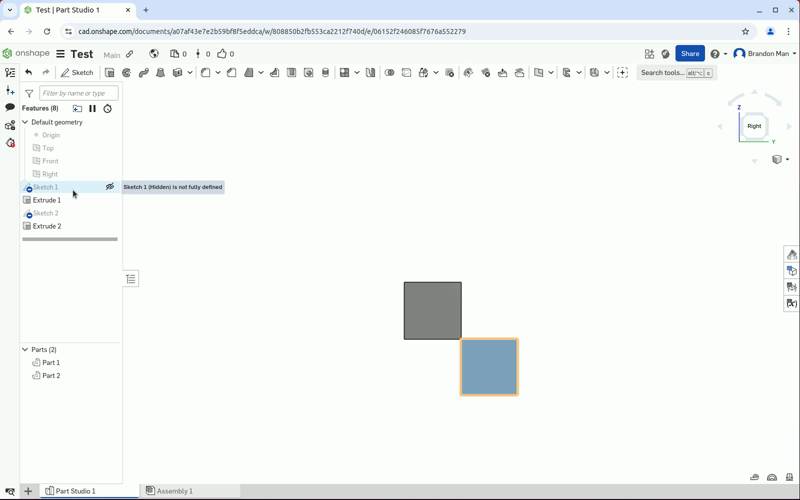
click(73, 189)
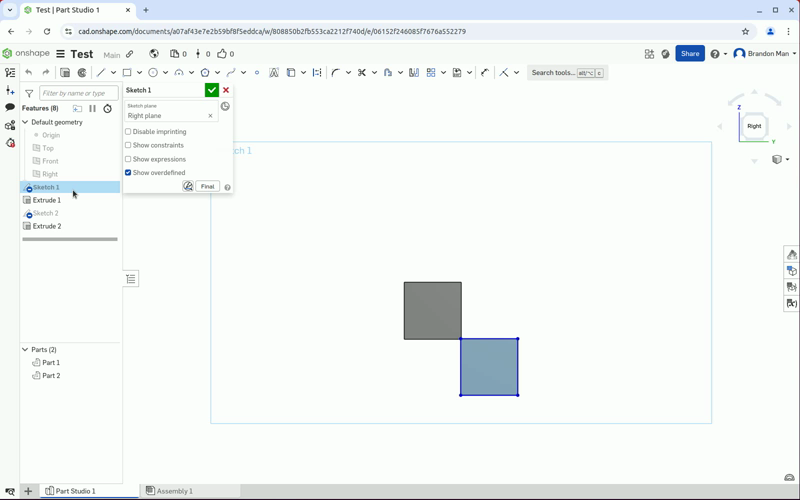
mouse_move(229, 92)
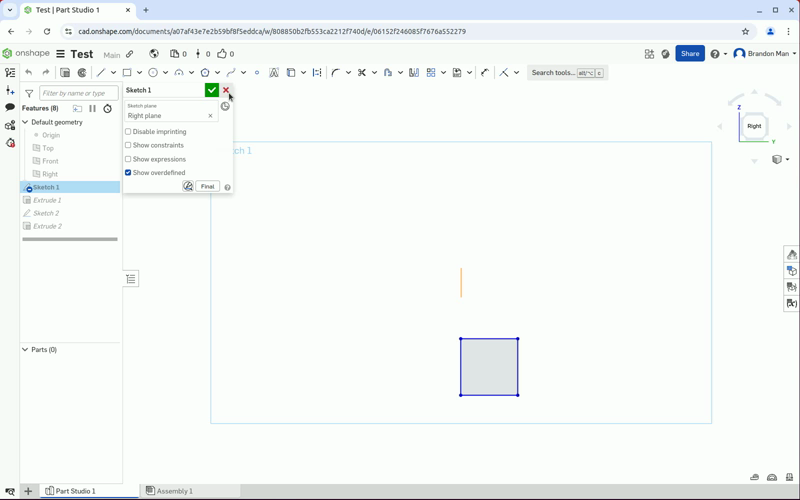
click(229, 92)
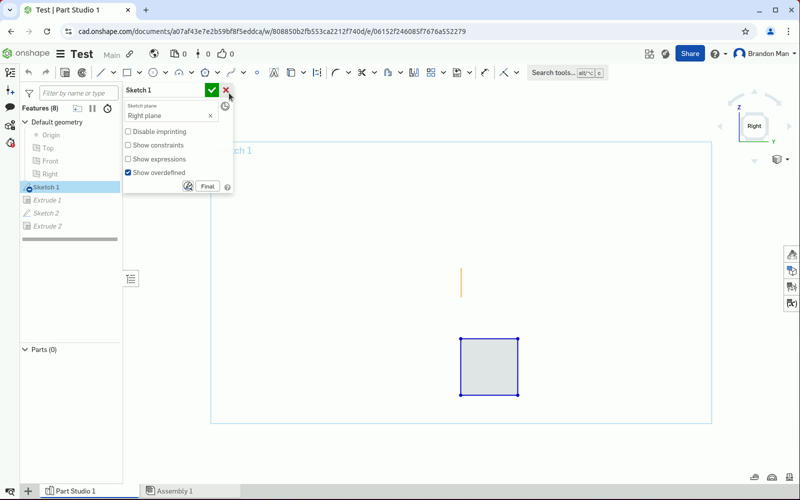
key(shift+s)
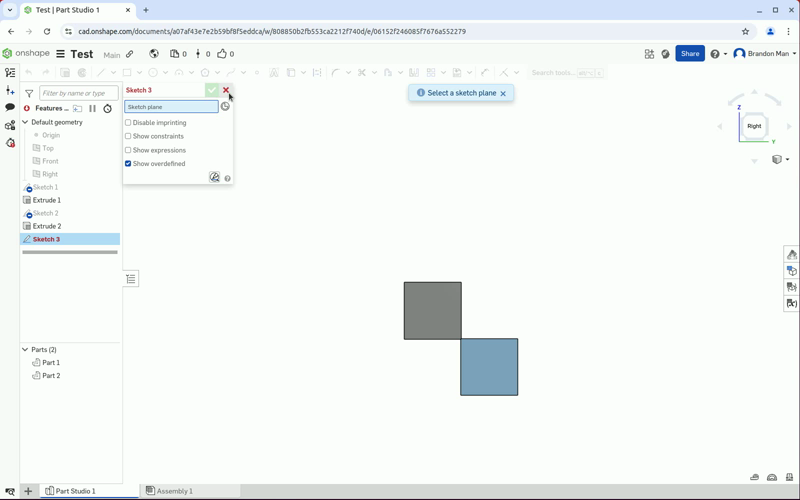
mouse_move(73, 176)
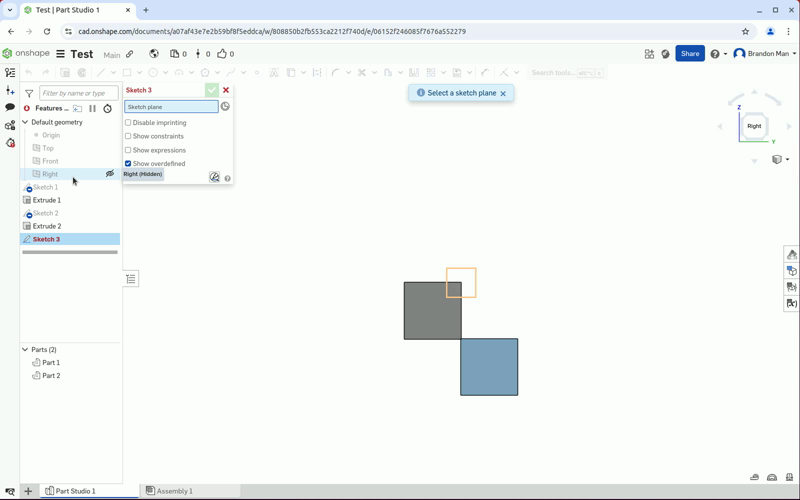
click(73, 176)
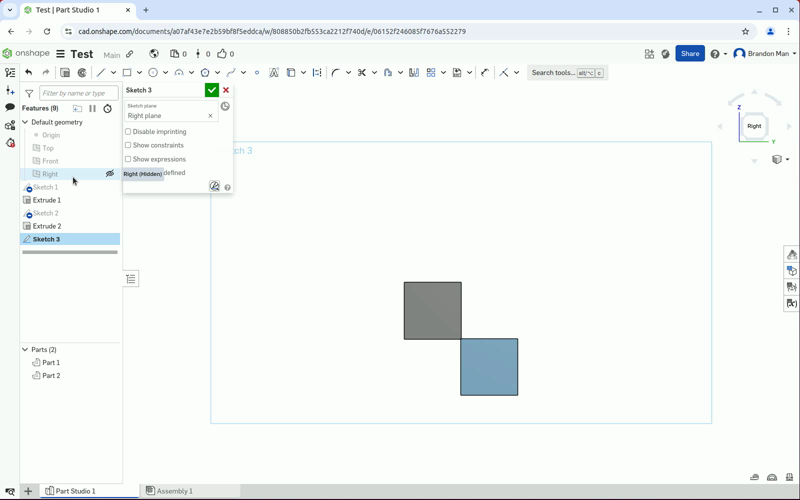
mouse_move(73, 352)
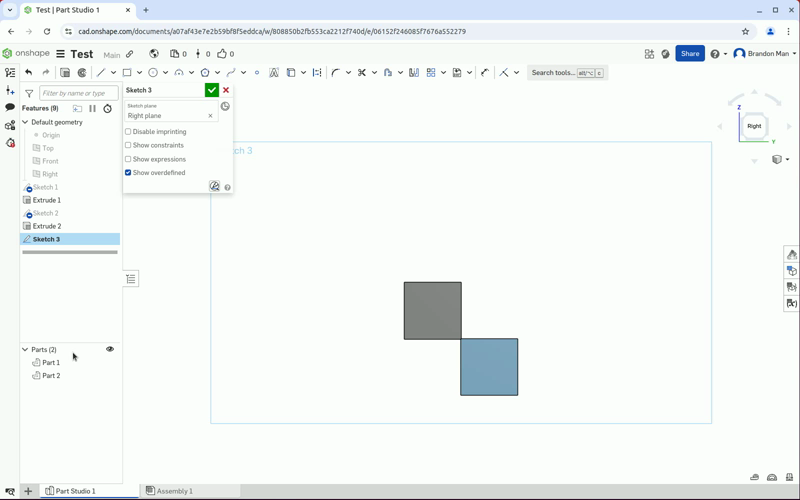
key(y)
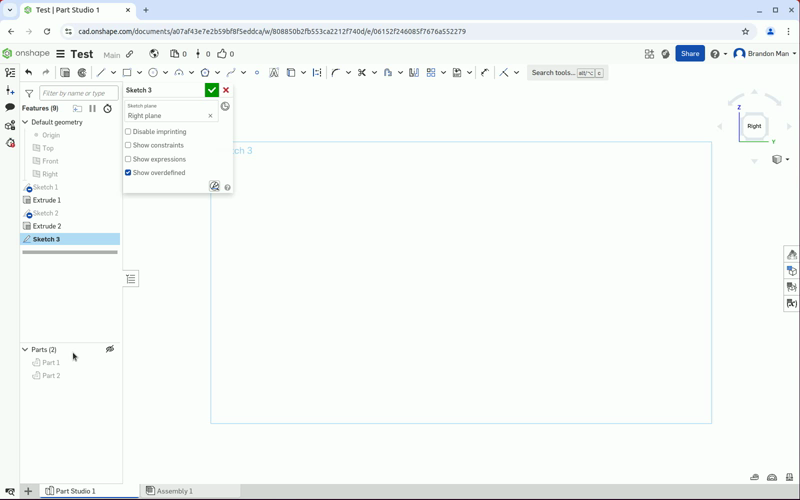
key(l)
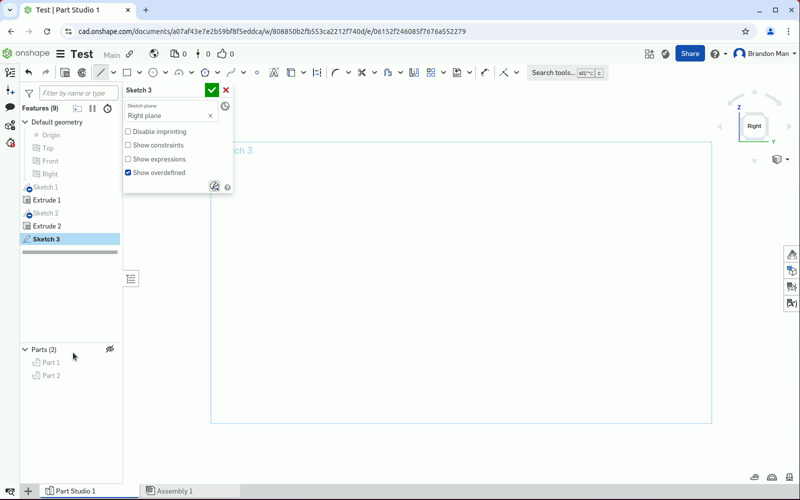
key_down(shift)
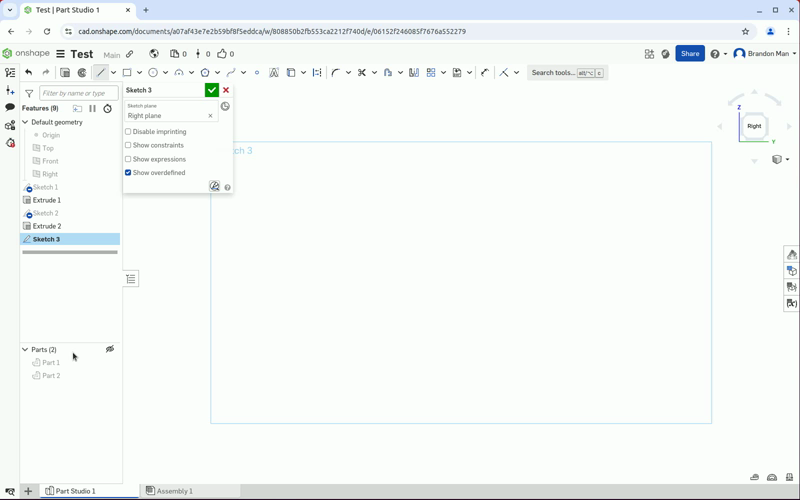
mouse_move(460, 282)
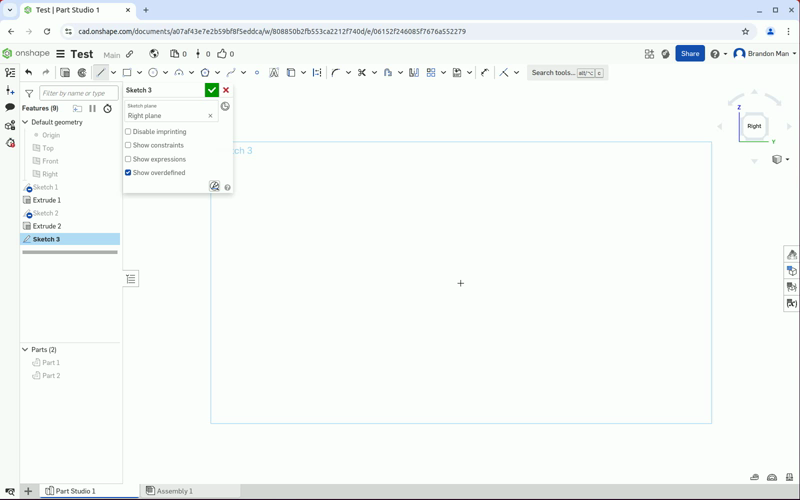
click(460, 282)
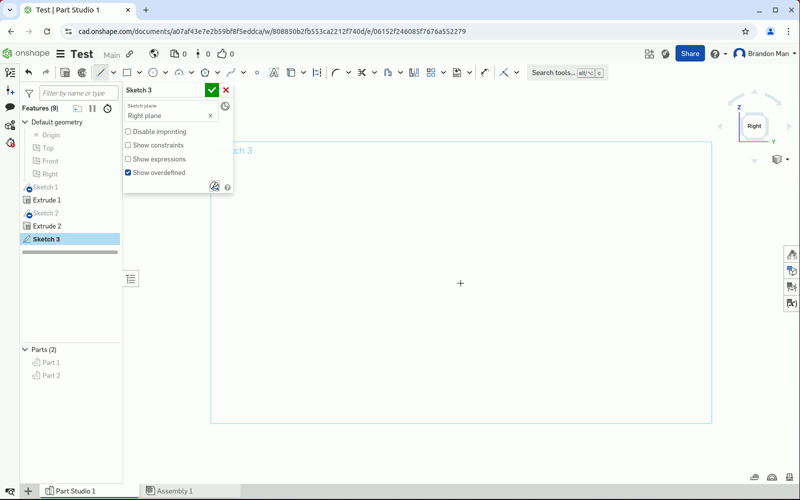
key_up(shift)
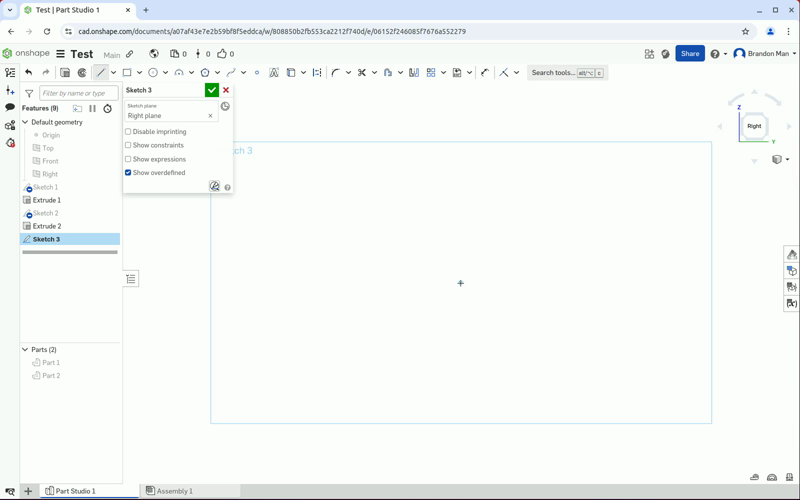
key_down(shift)
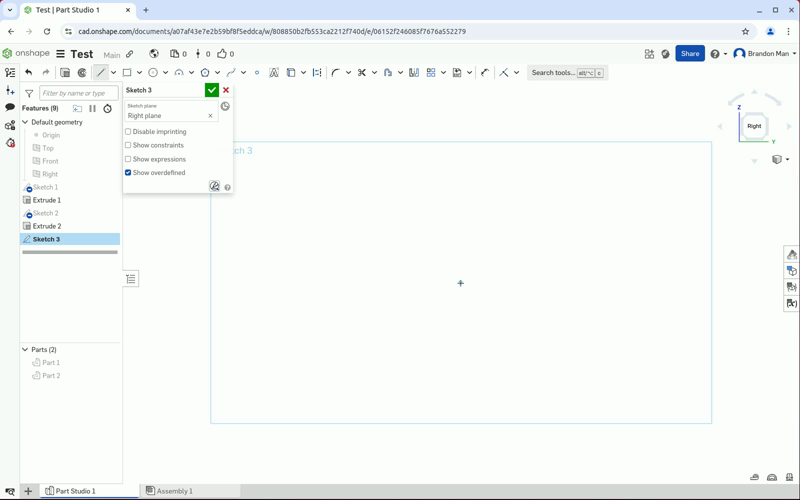
mouse_move(490, 282)
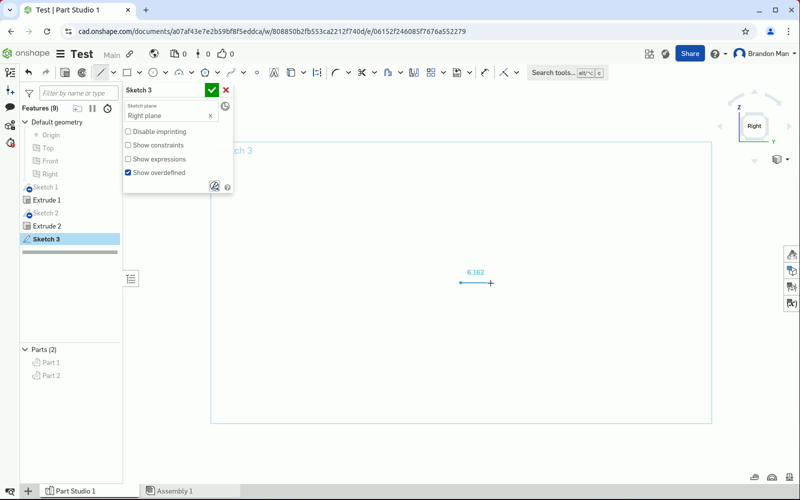
mouse_move(517, 282)
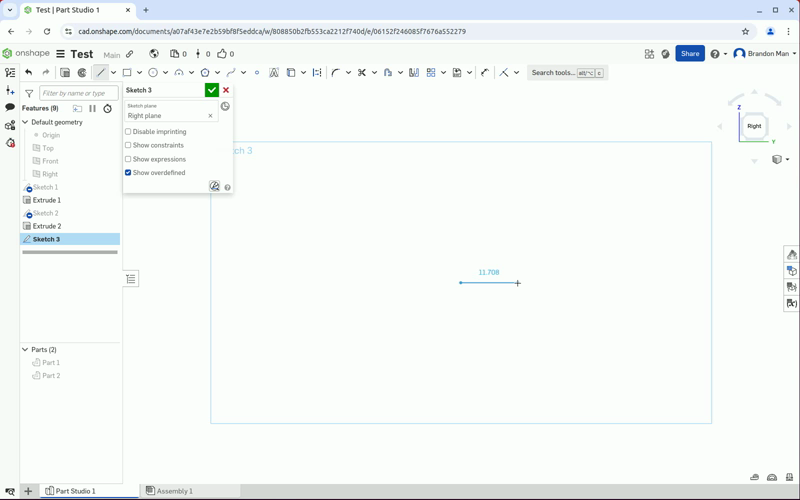
click(517, 282)
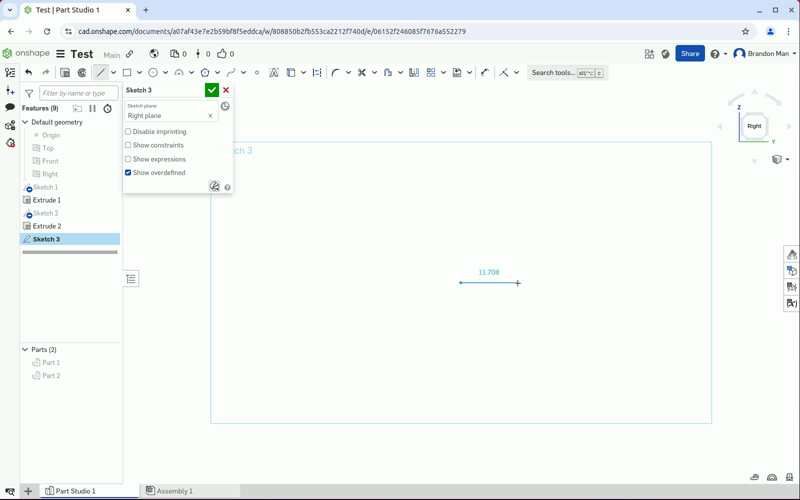
key_up(shift)
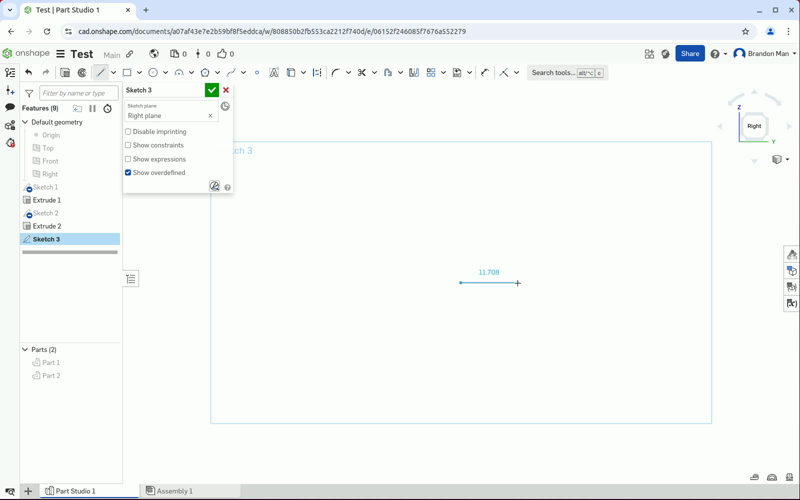
key_down(shift)
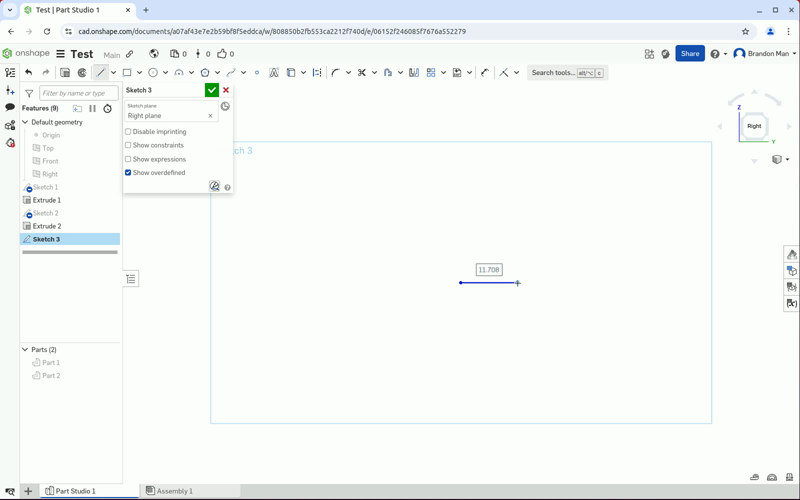
mouse_move(547, 282)
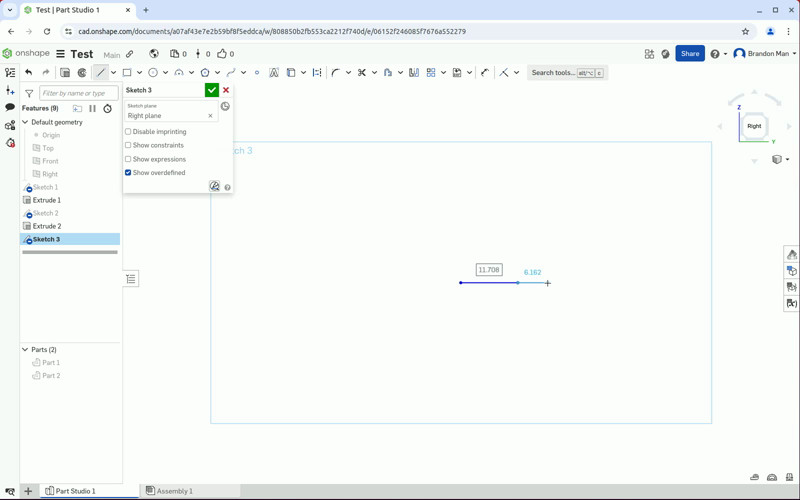
mouse_move(517, 226)
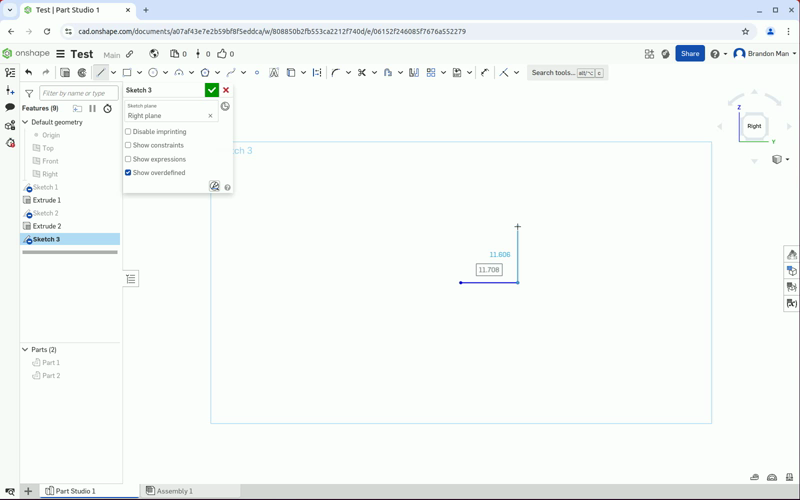
click(517, 226)
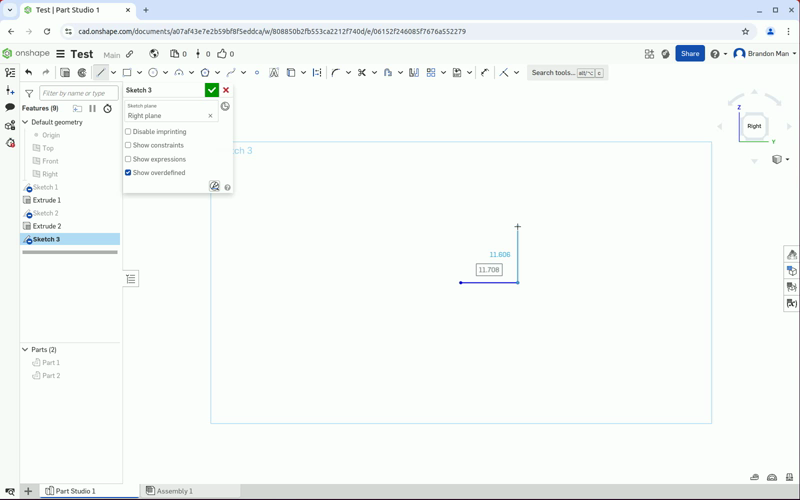
key_up(shift)
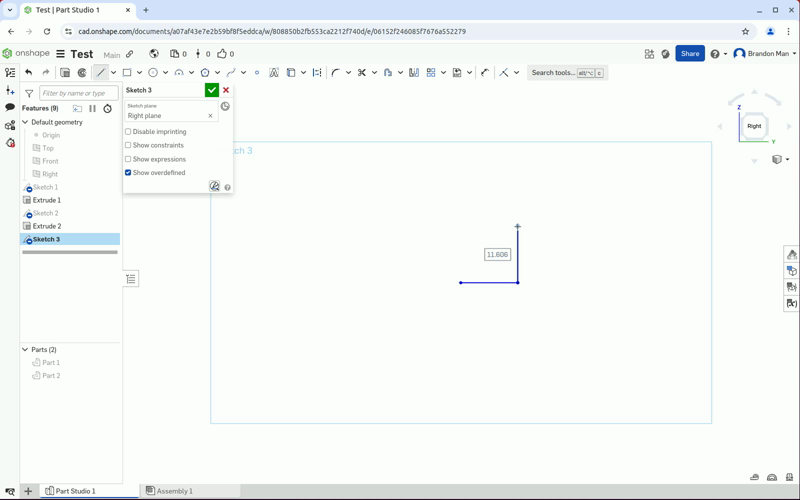
key_down(shift)
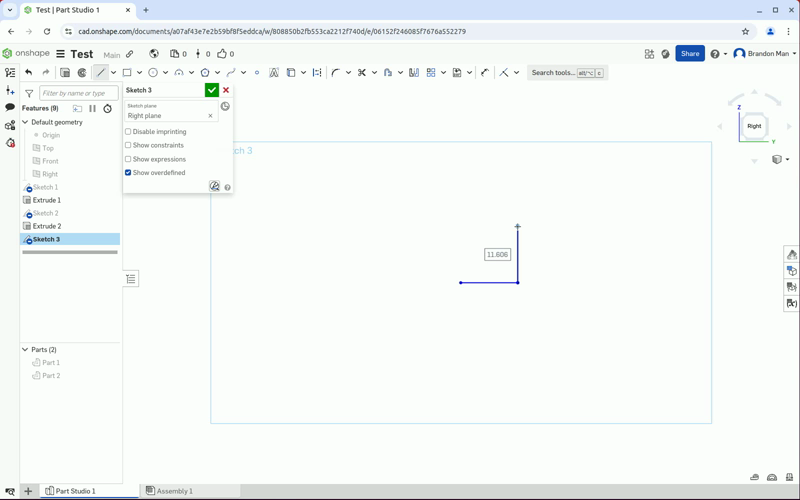
mouse_move(547, 226)
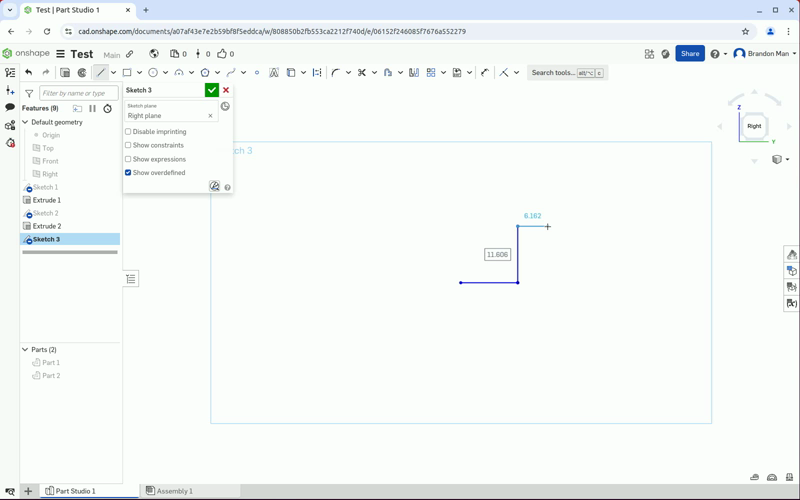
mouse_move(460, 226)
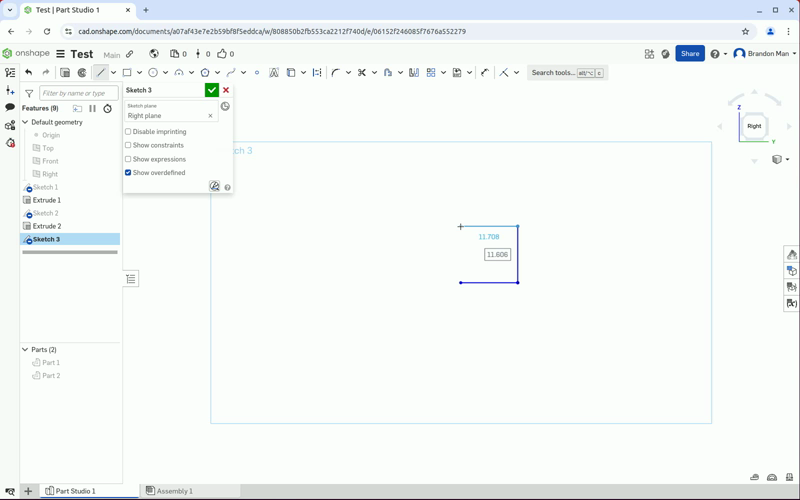
click(460, 226)
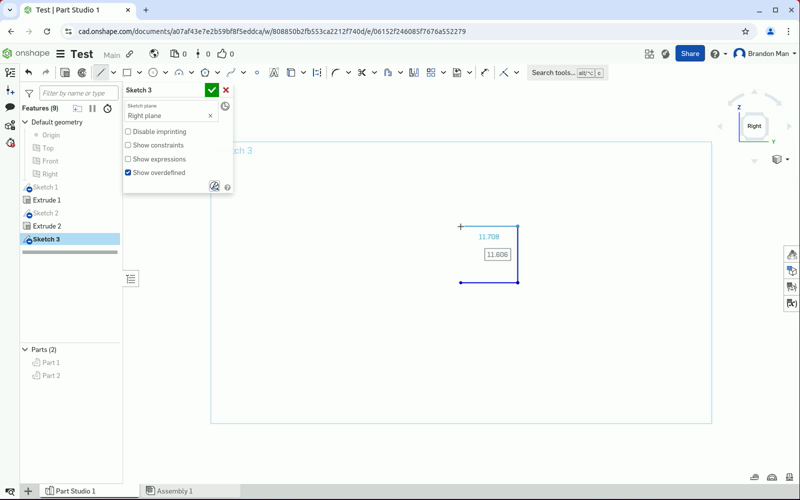
key_up(shift)
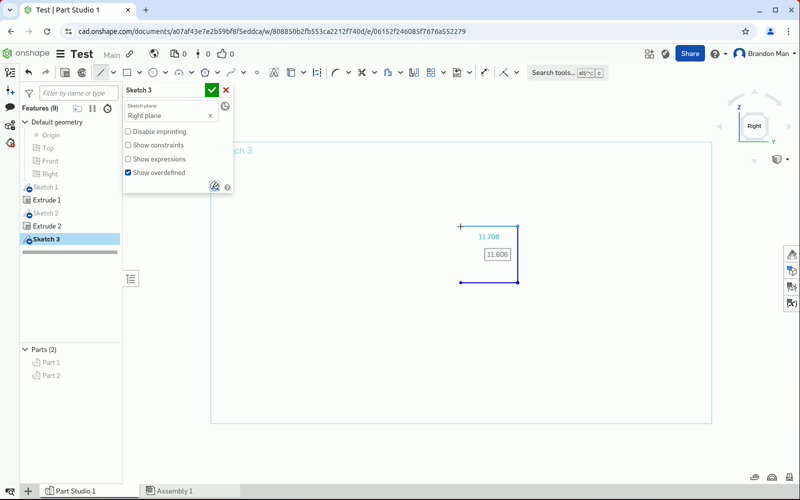
mouse_move(490, 226)
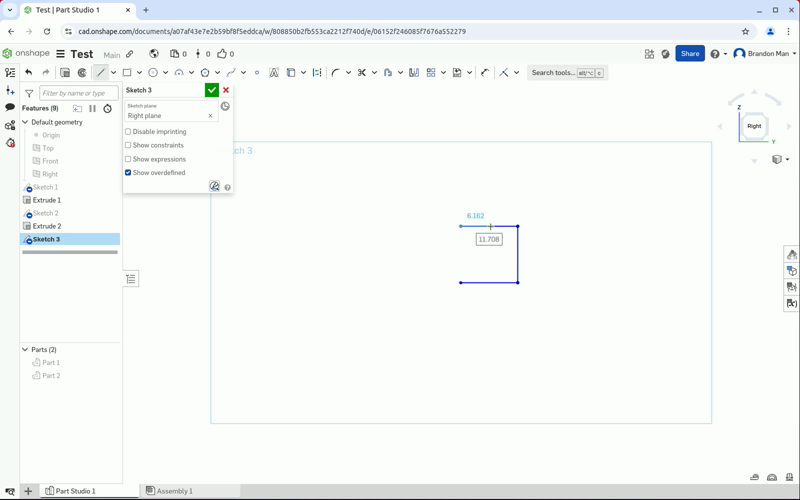
key_down(shift)
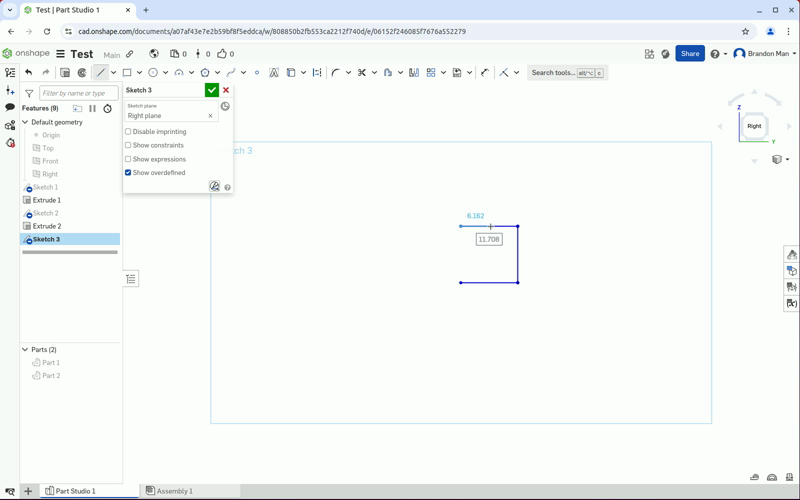
mouse_move(460, 282)
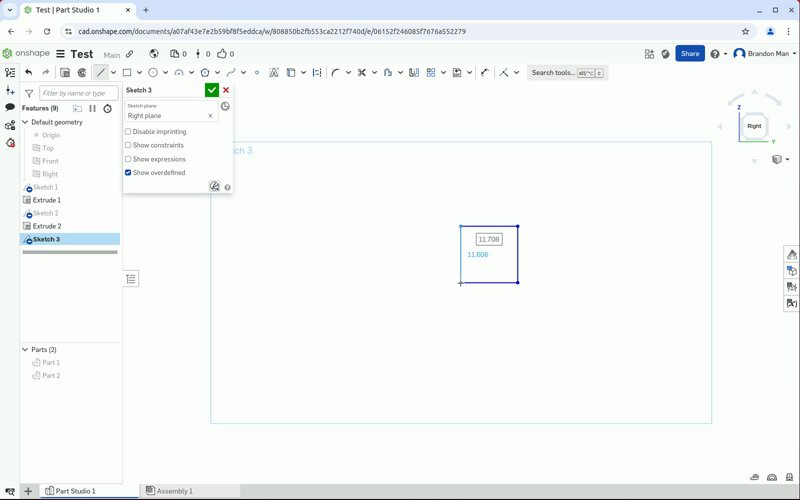
key_up(shift)
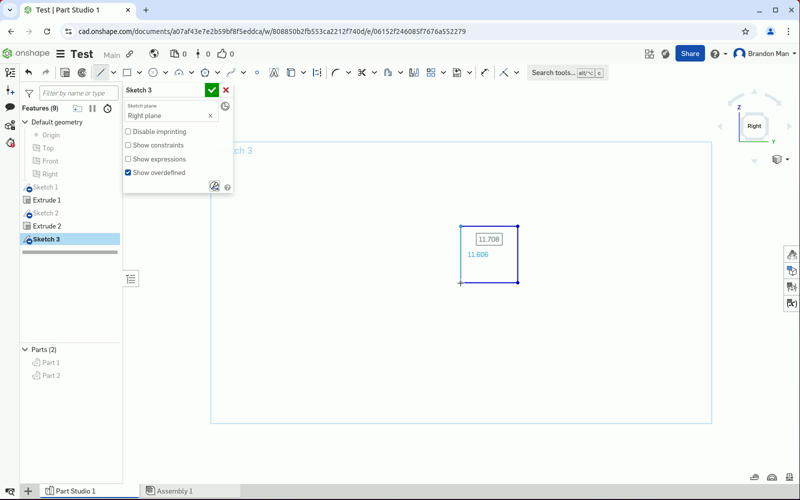
click(460, 282)
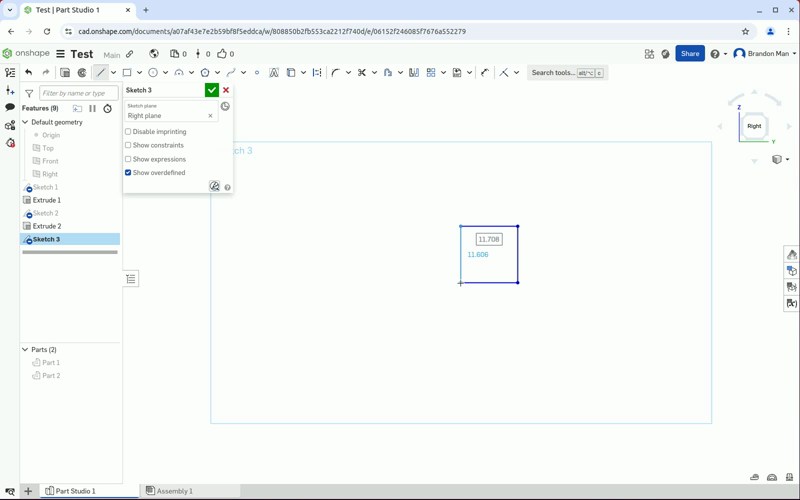
key(esc)
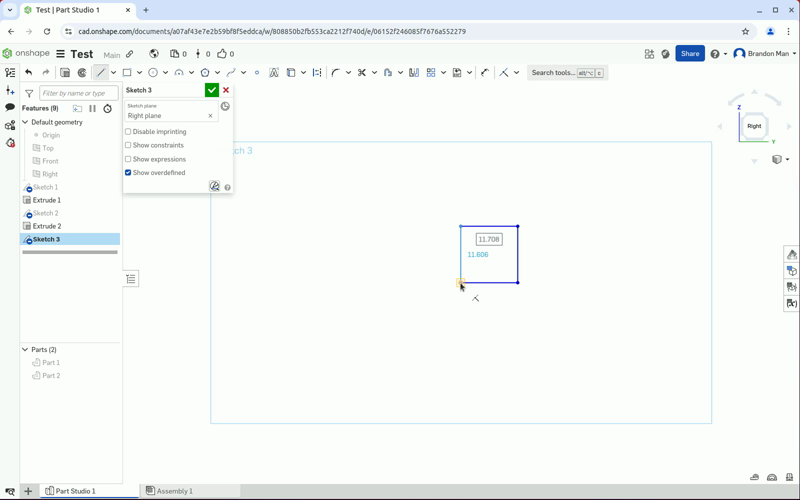
mouse_move(470, 239)
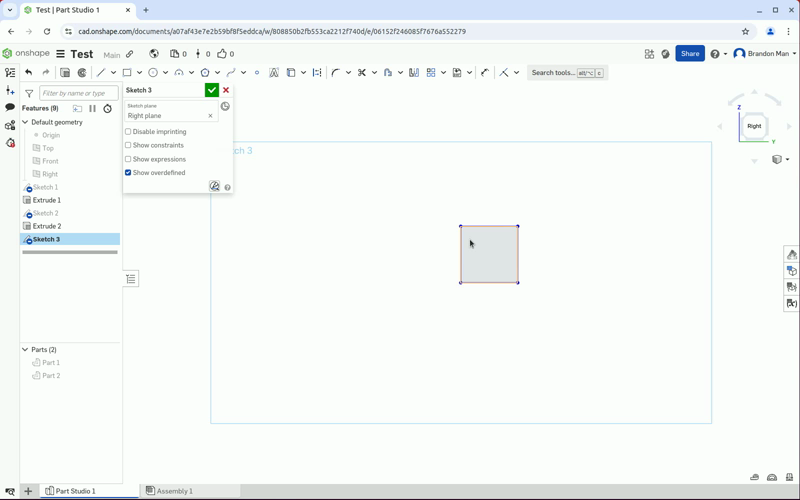
click(470, 239)
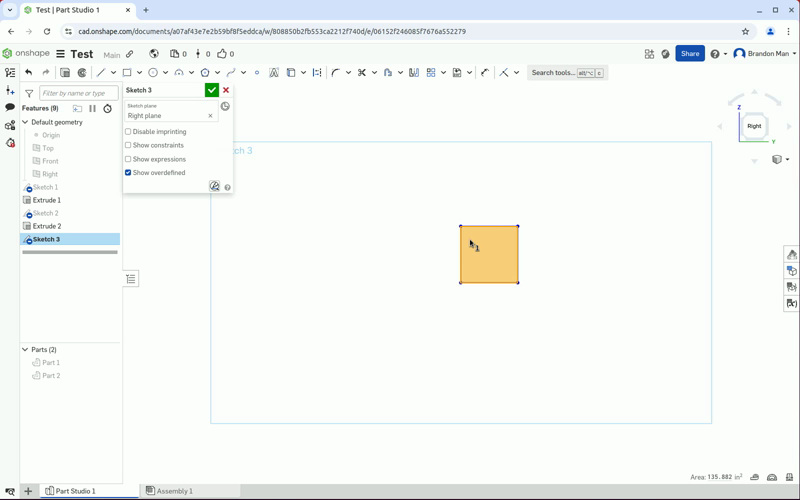
mouse_move(73, 352)
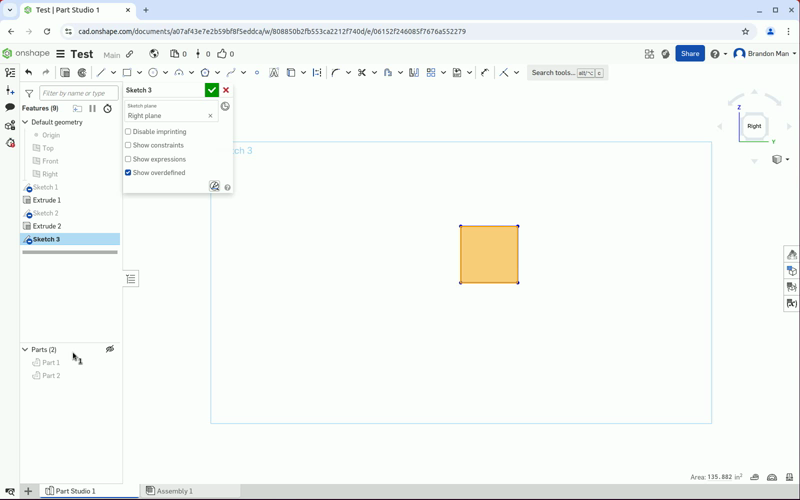
key(shift+y)
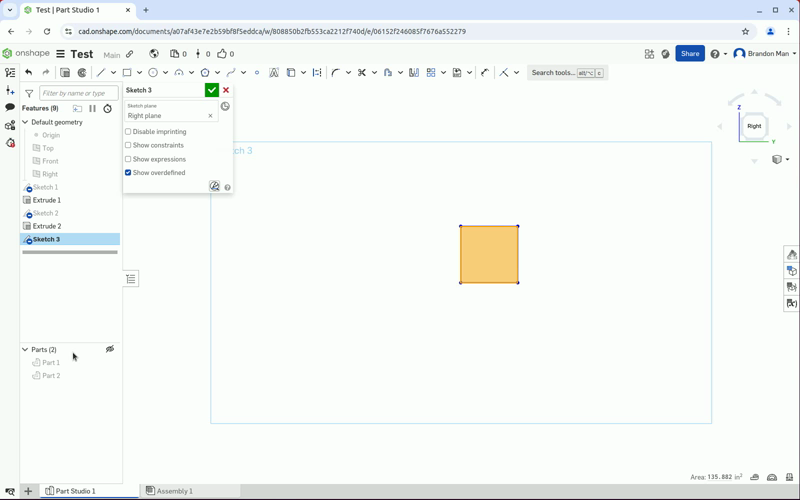
key(shift+e)
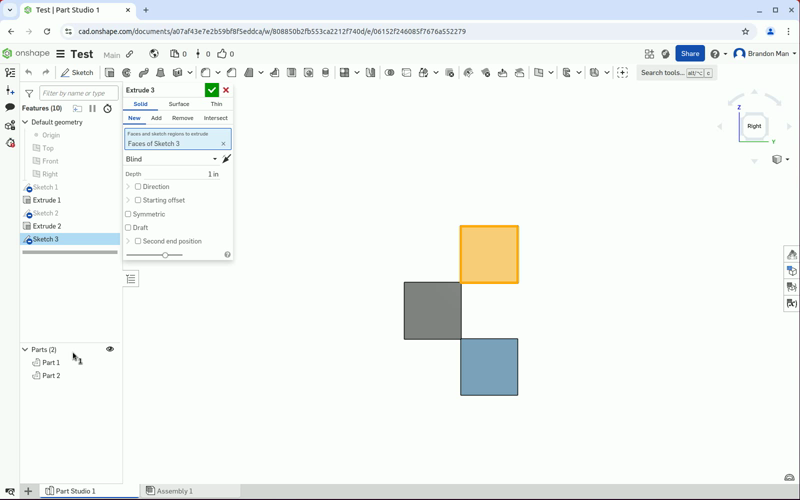
mouse_move(143, 106)
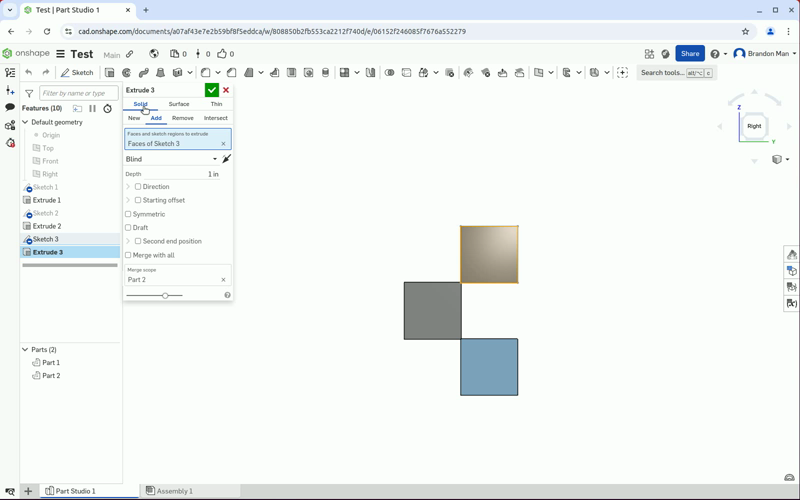
click(143, 106)
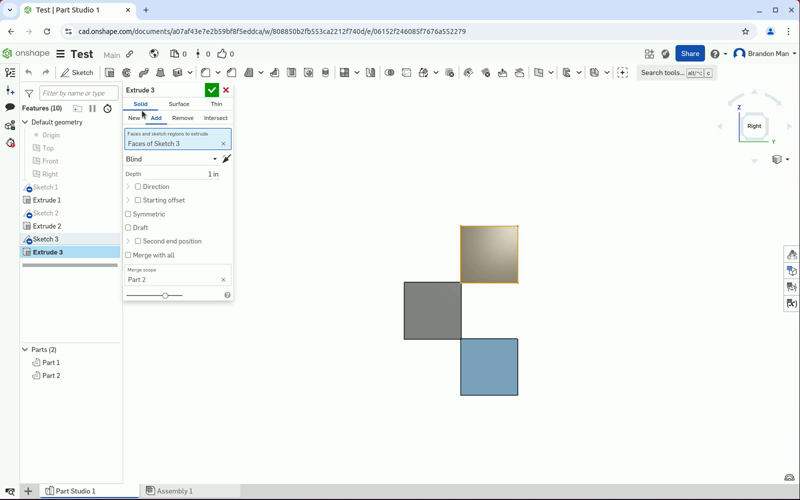
mouse_move(137, 120)
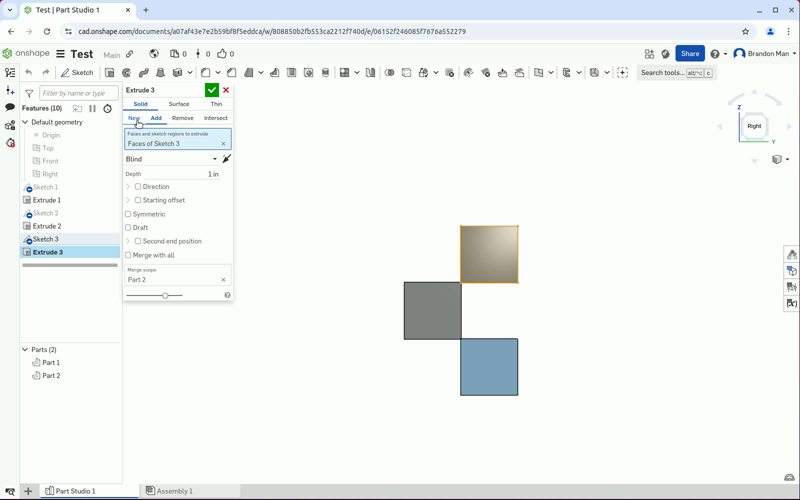
click(137, 120)
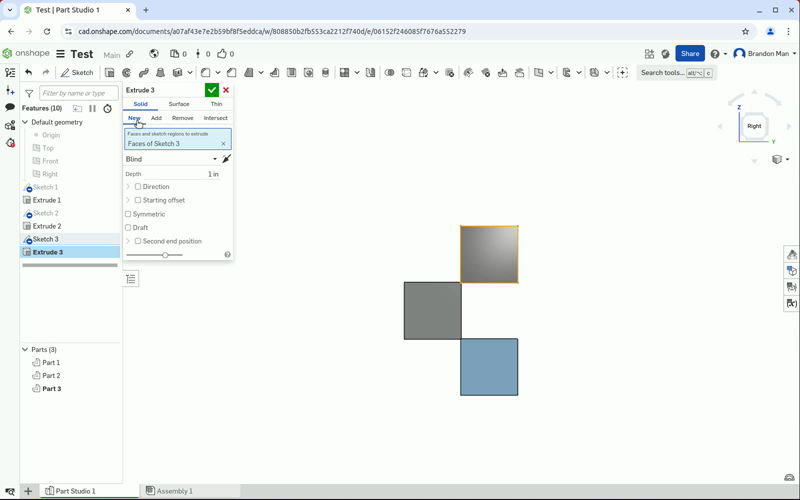
key(tab, 4)
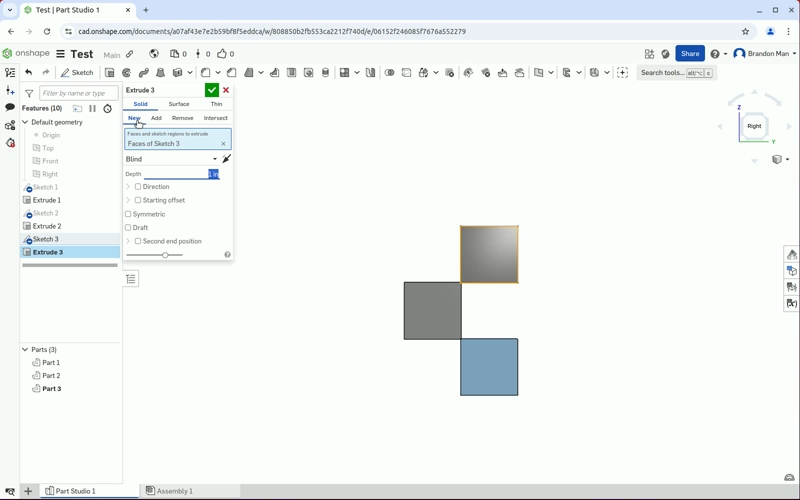
text(-11.554)
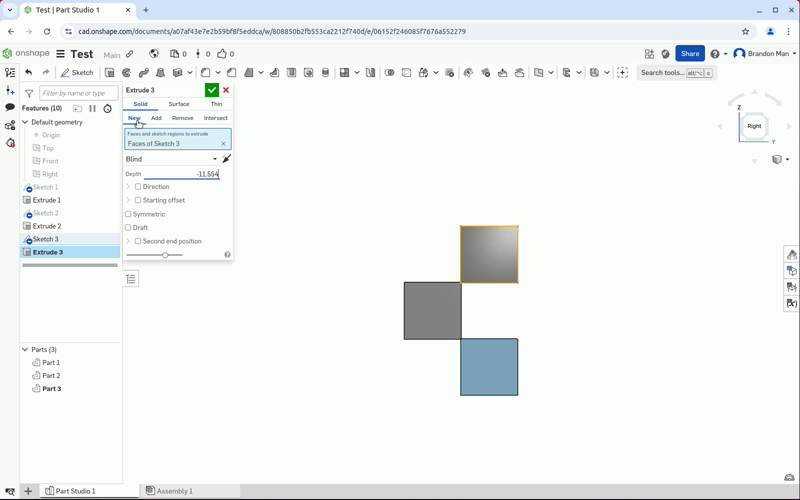
key(enter)
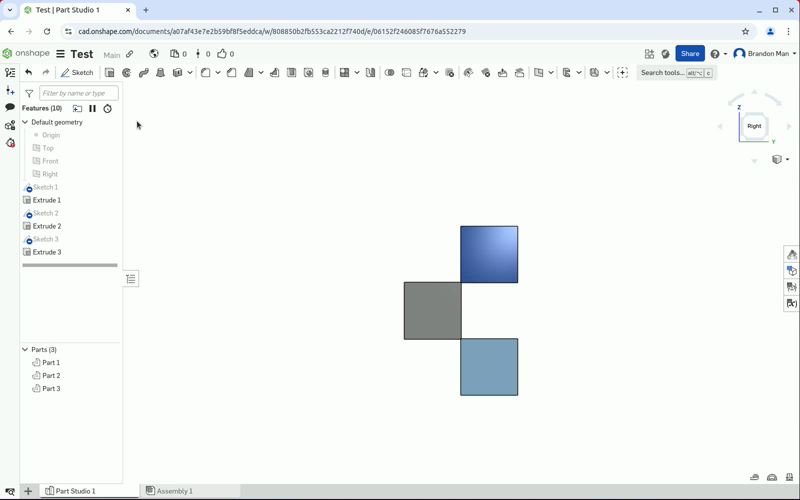
key(shift+h)
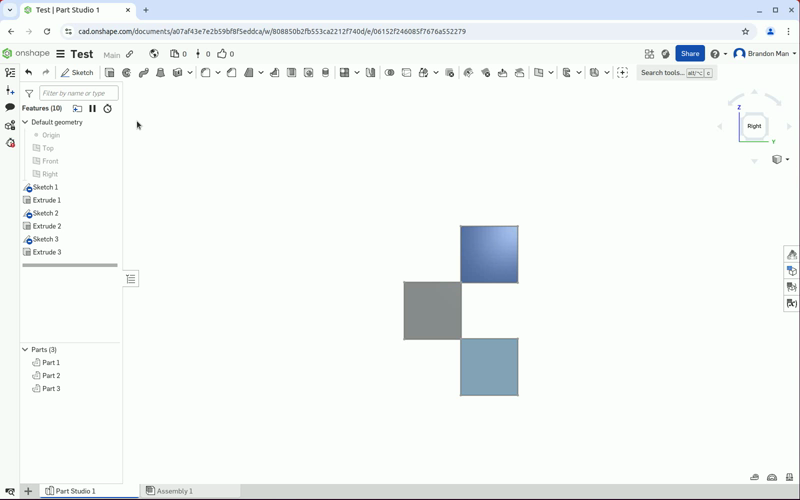
key(shift+h)
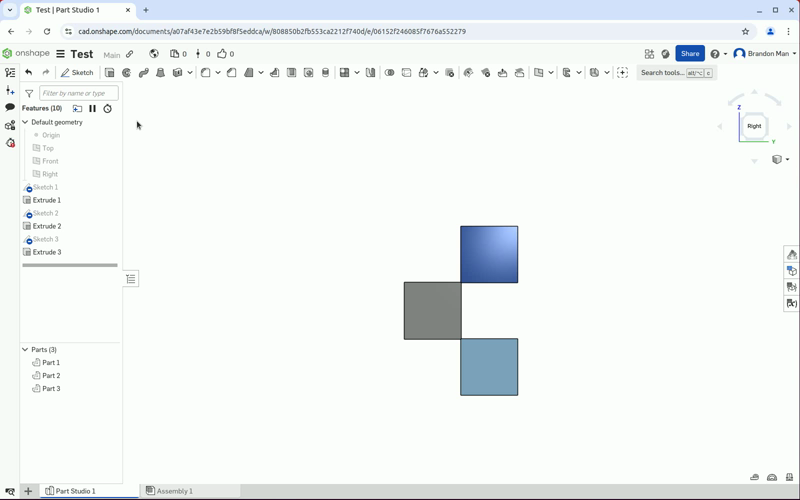
mouse_move(73, 189)
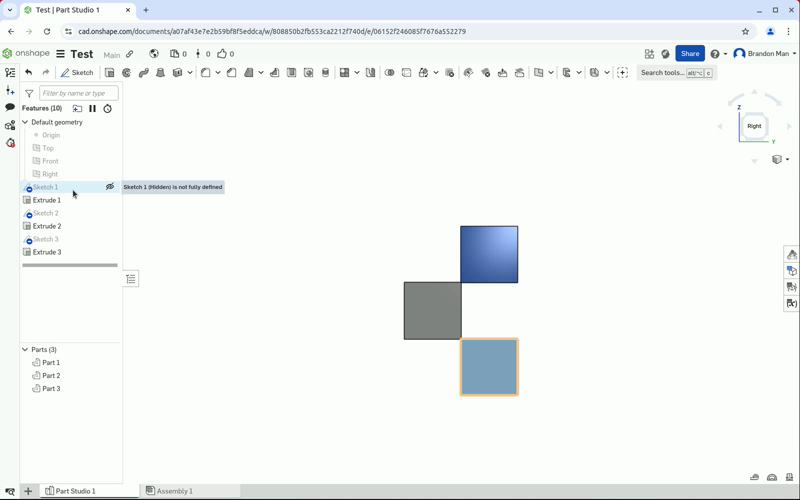
click(73, 189)
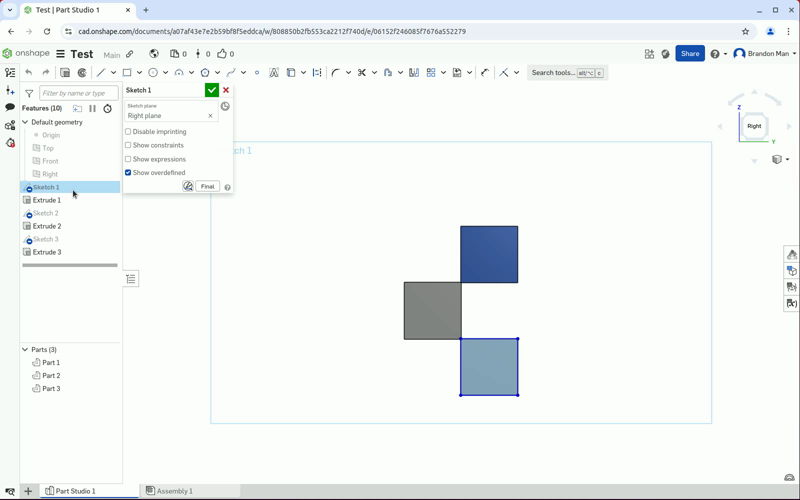
mouse_move(229, 92)
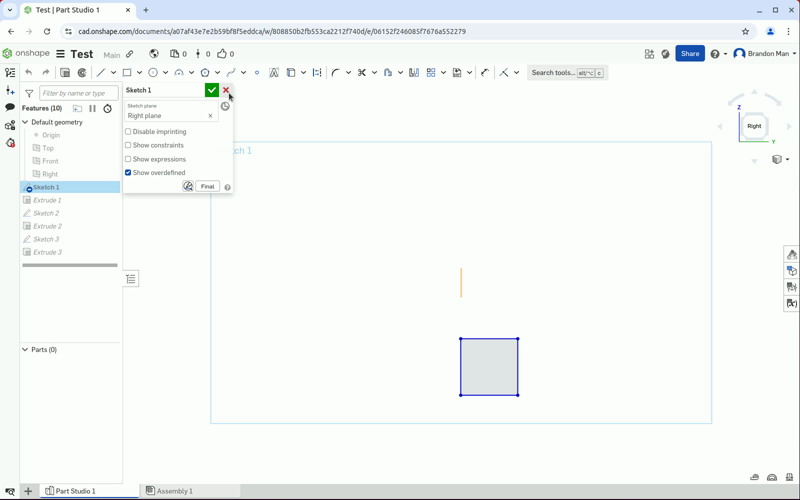
click(229, 92)
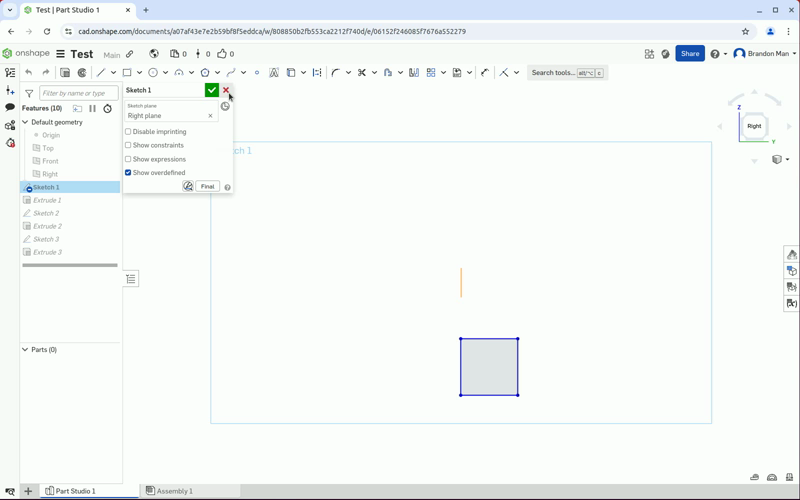
key(shift+s)
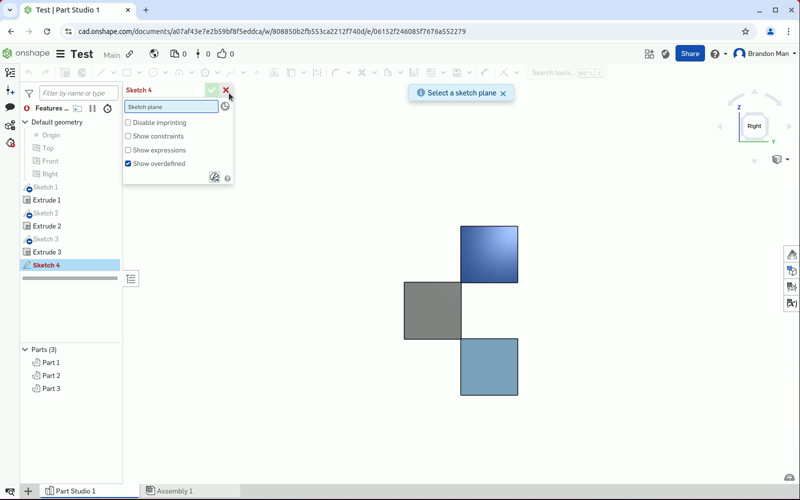
mouse_move(73, 176)
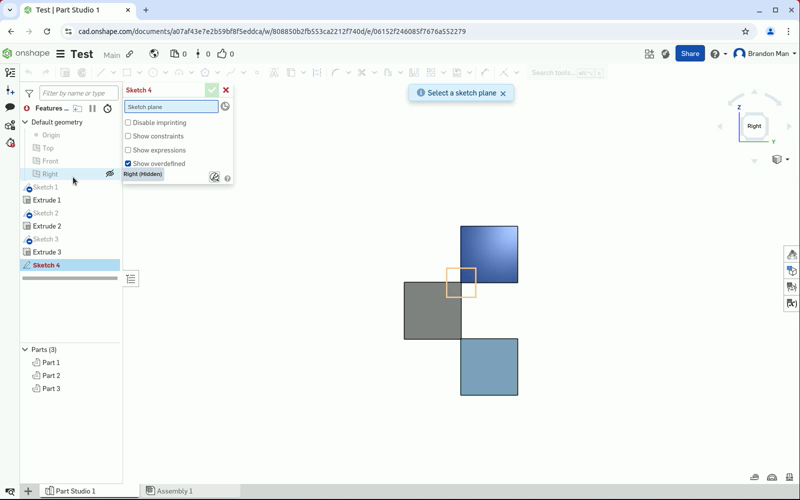
click(73, 176)
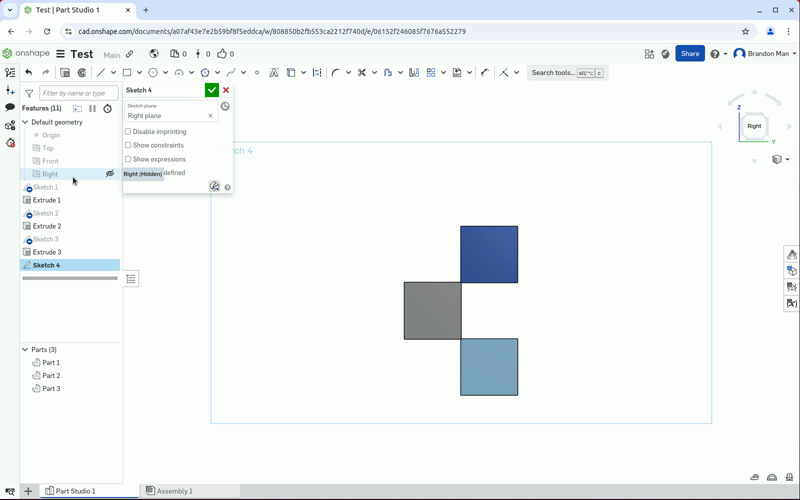
mouse_move(73, 352)
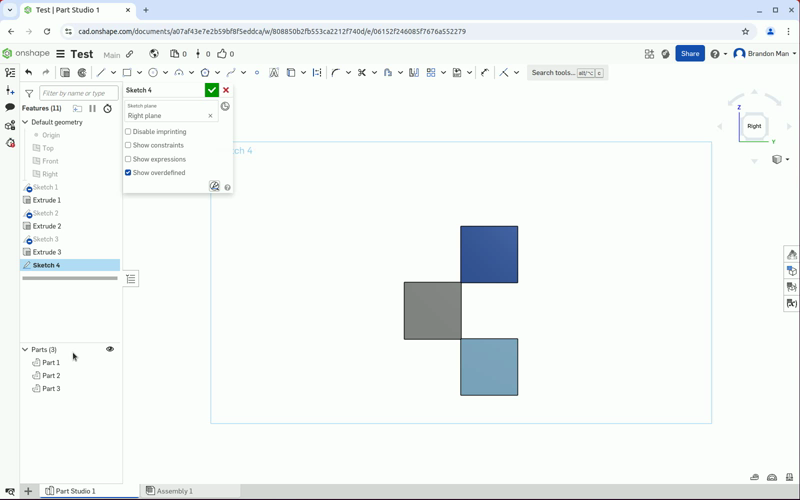
key(y)
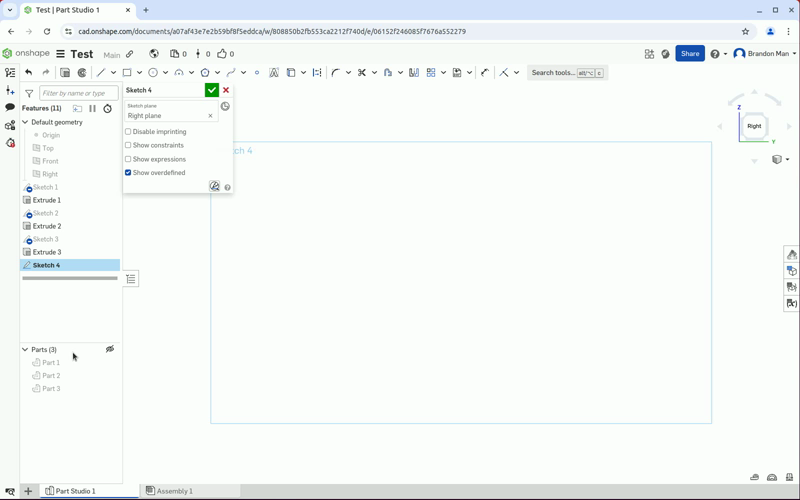
key(l)
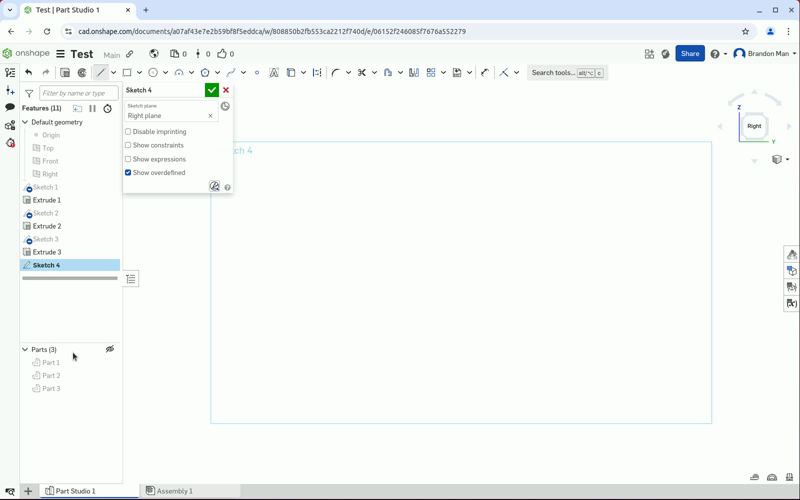
key_down(shift)
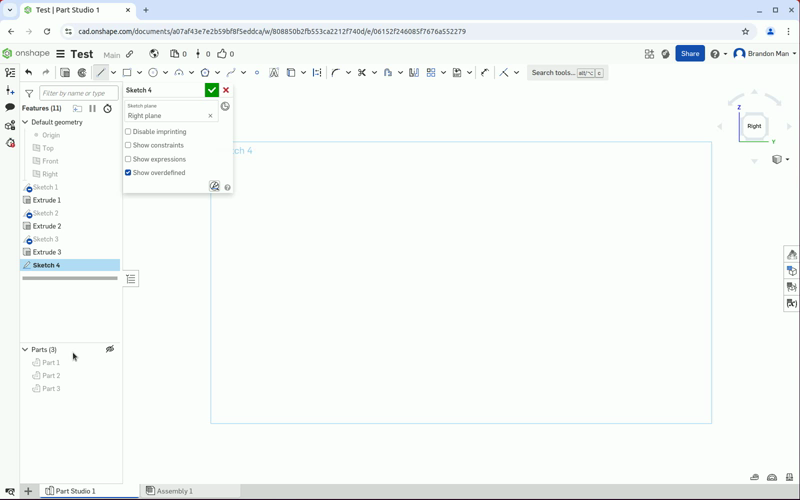
mouse_move(460, 395)
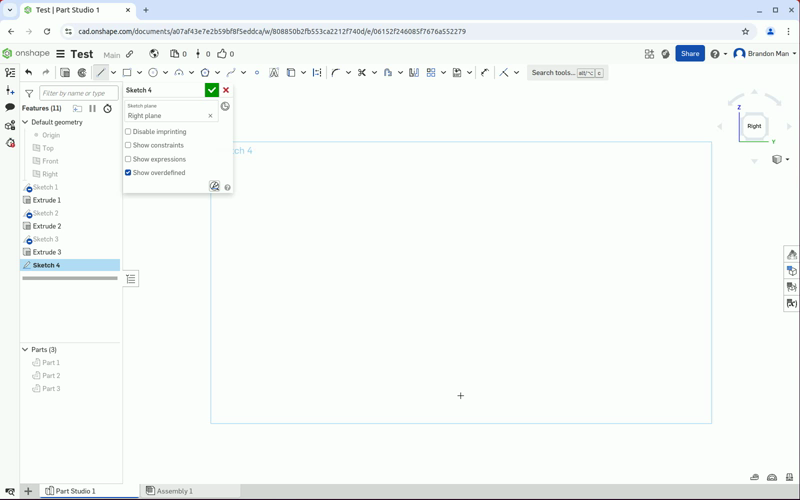
click(460, 395)
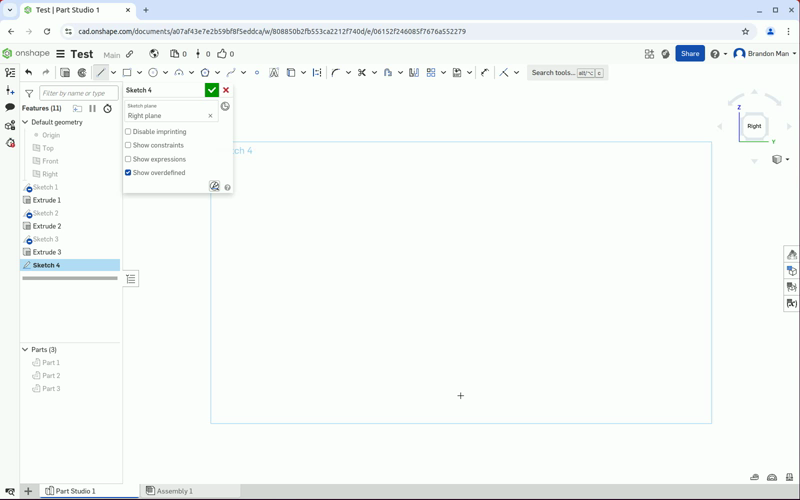
key_up(shift)
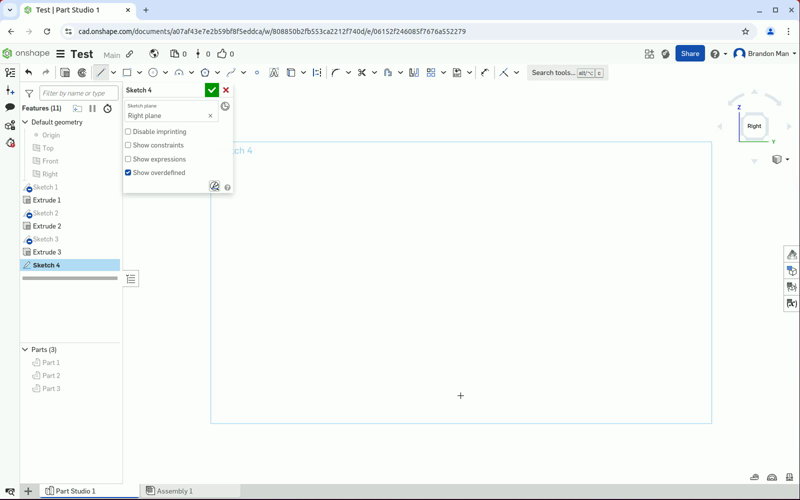
key_down(shift)
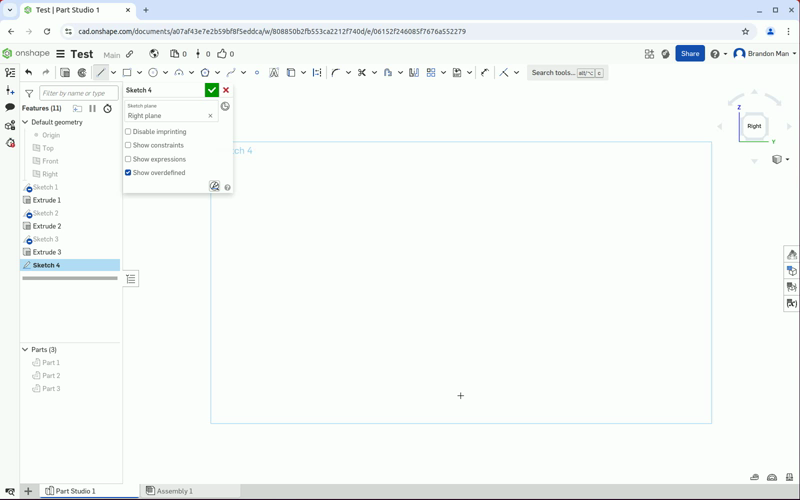
mouse_move(490, 395)
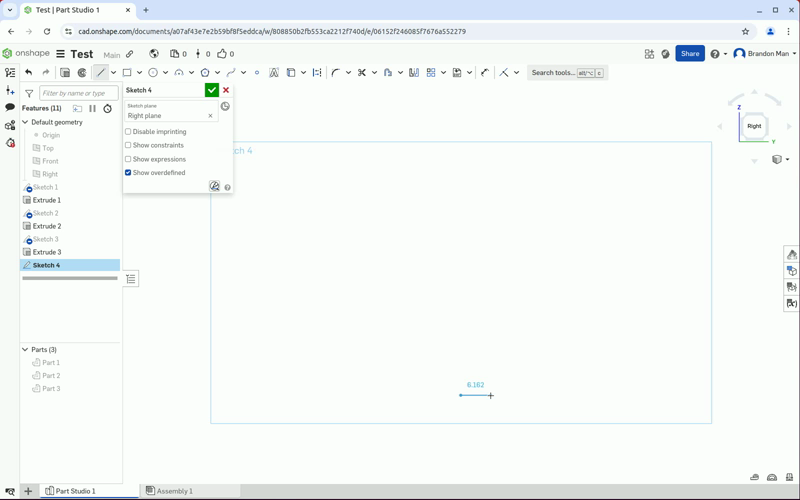
mouse_move(517, 395)
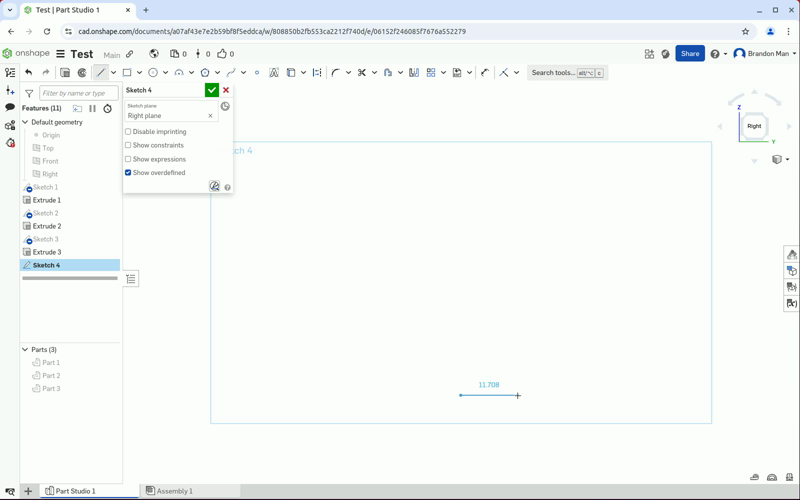
click(517, 395)
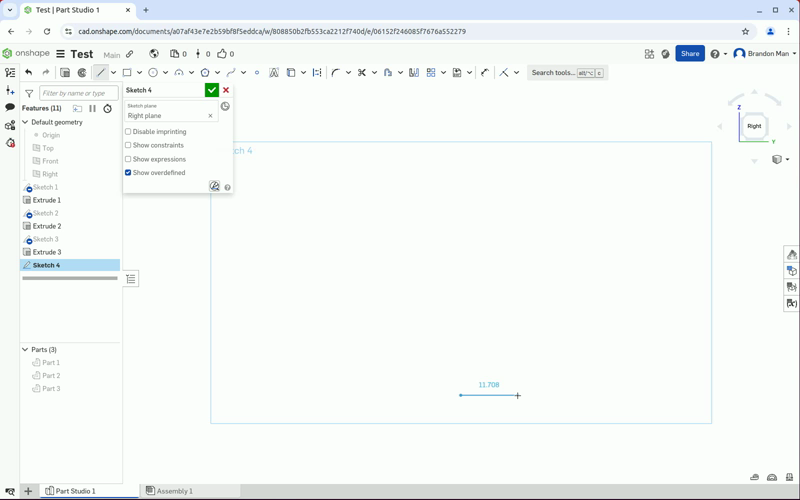
key_up(shift)
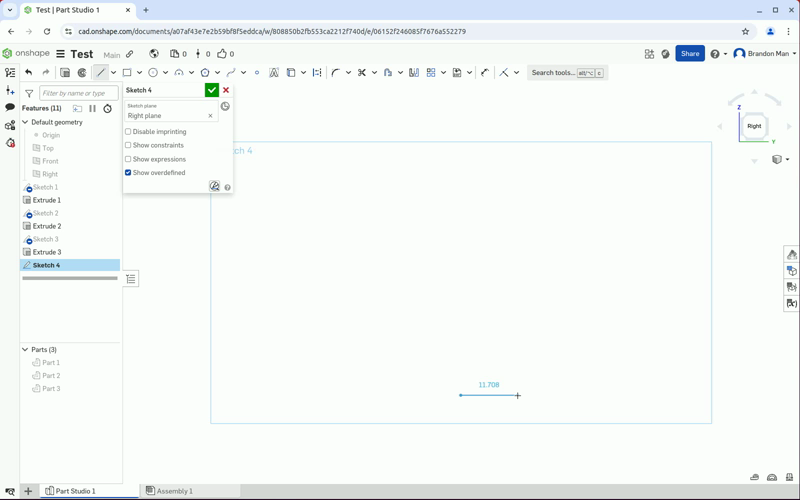
key_down(shift)
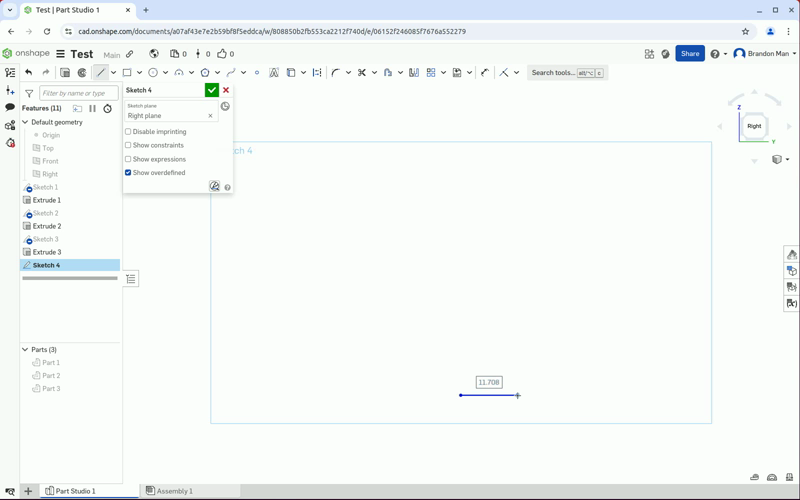
mouse_move(547, 395)
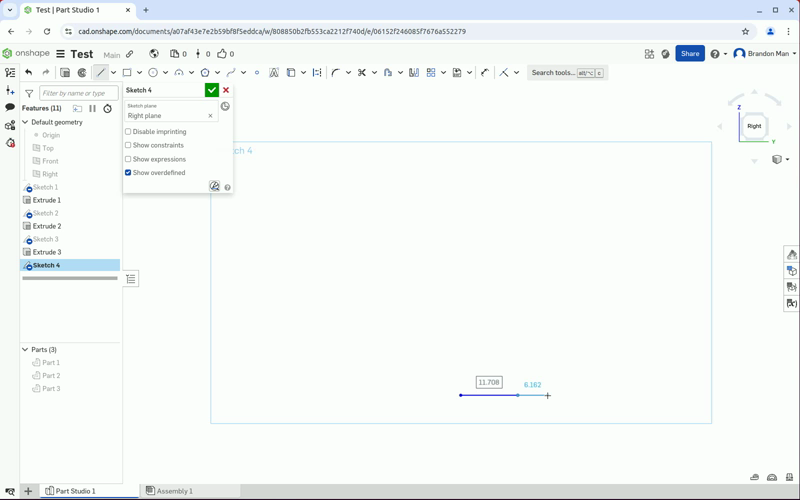
mouse_move(517, 338)
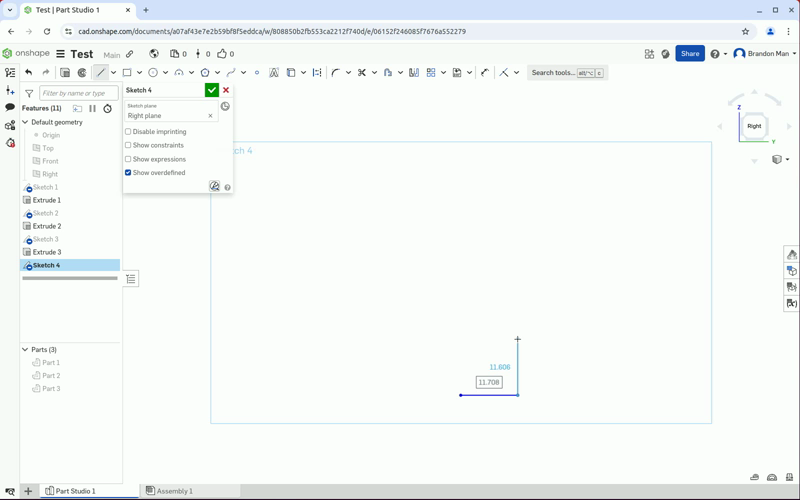
click(517, 338)
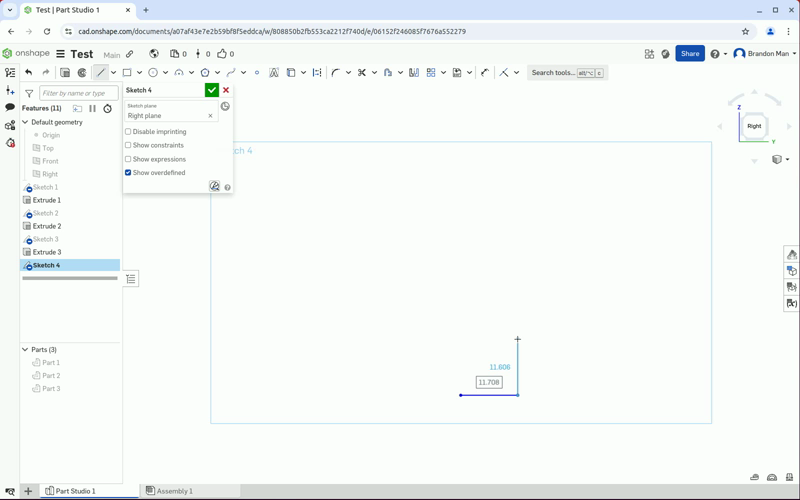
key_up(shift)
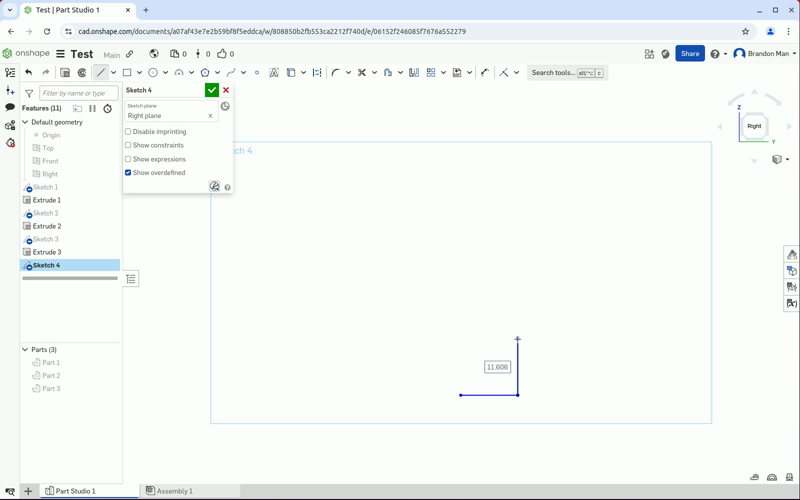
key_down(shift)
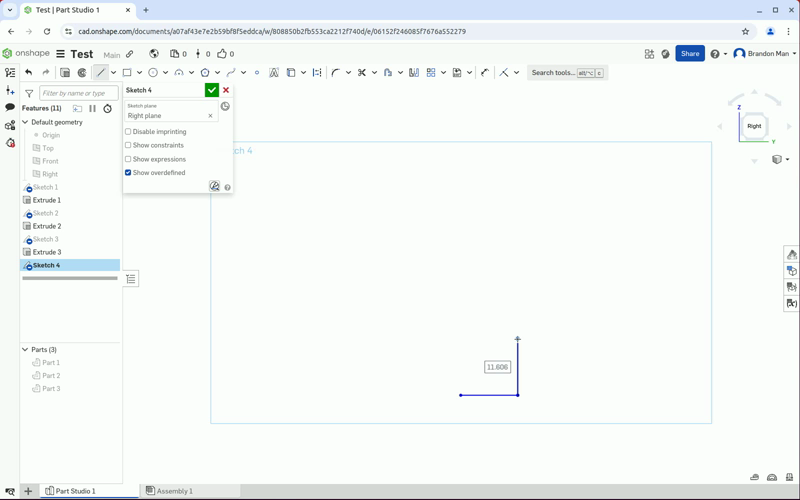
mouse_move(547, 338)
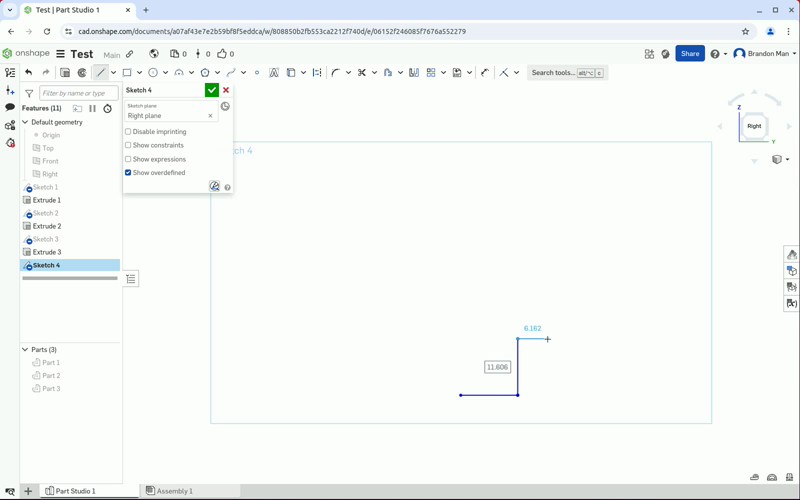
mouse_move(460, 338)
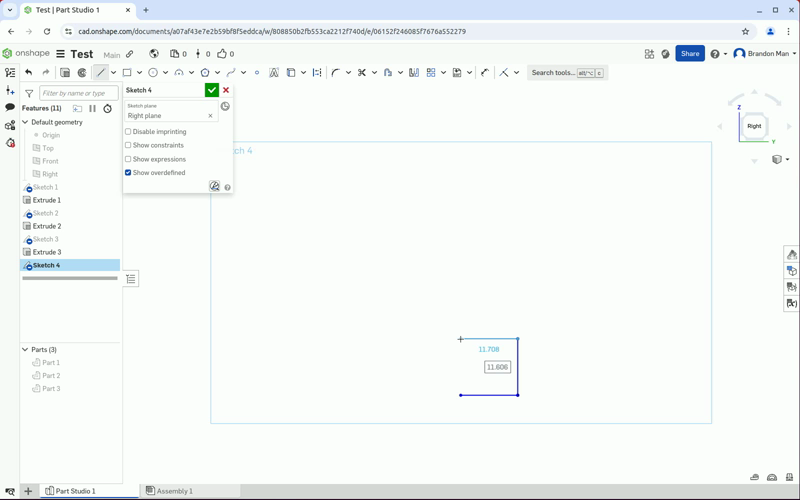
click(460, 338)
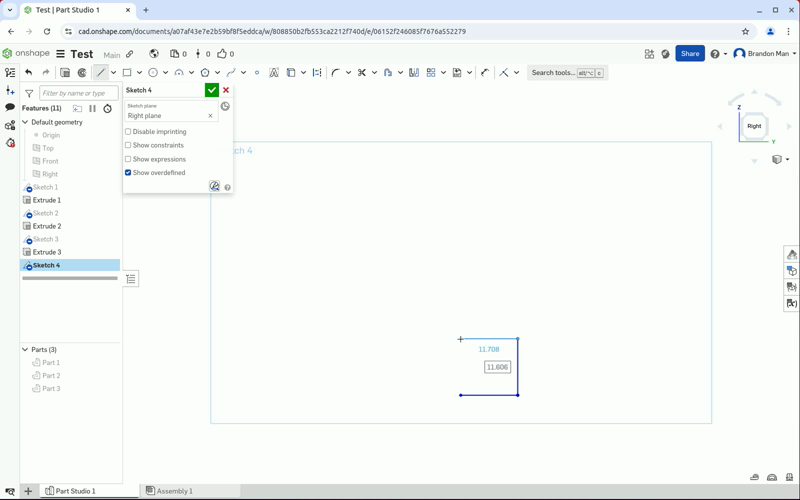
key_up(shift)
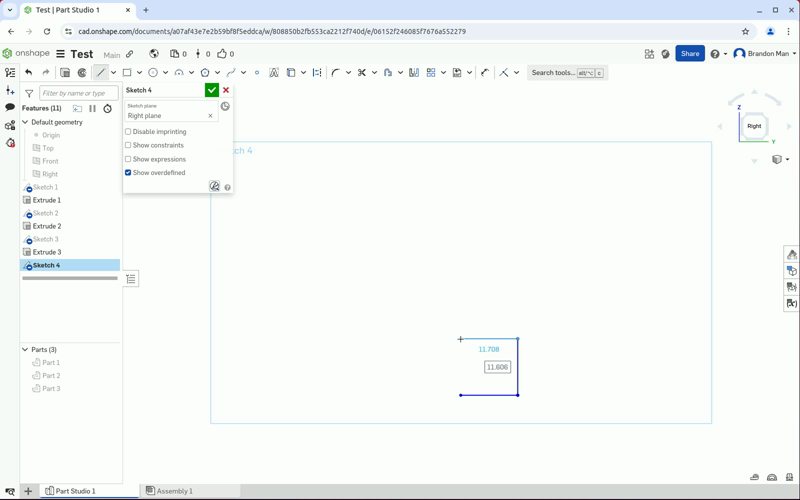
mouse_move(490, 338)
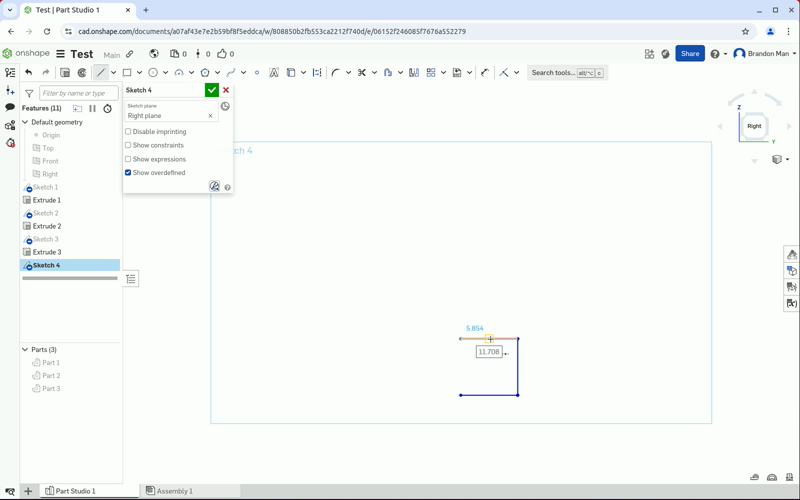
key_down(shift)
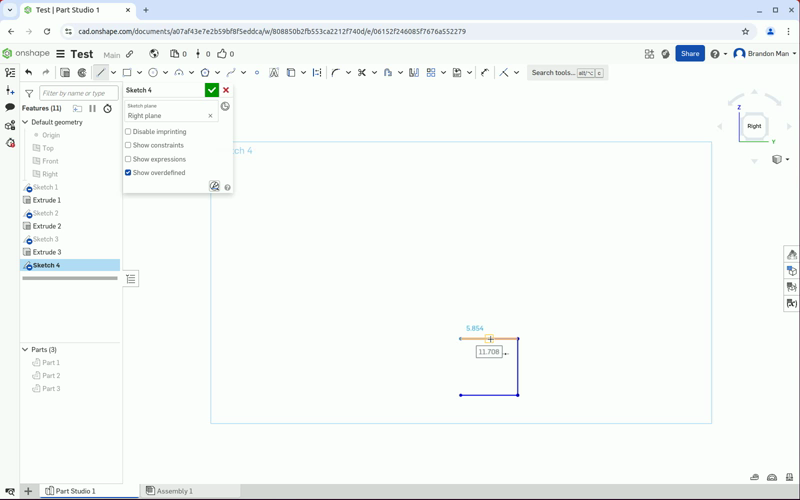
mouse_move(460, 395)
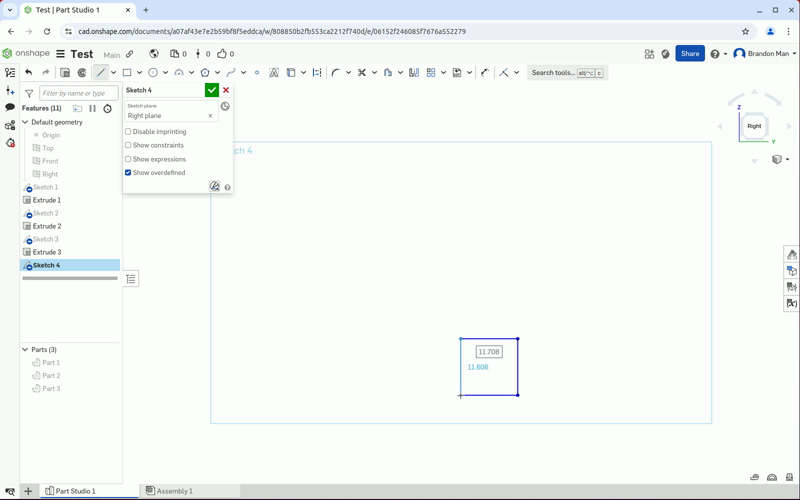
key_up(shift)
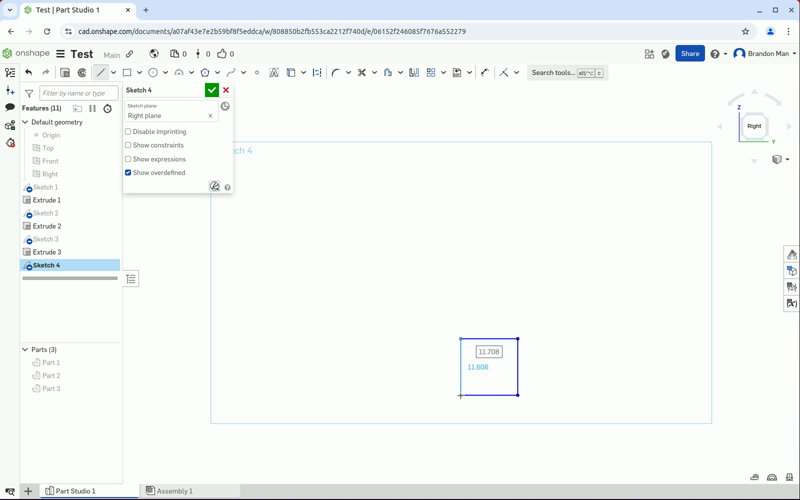
click(460, 395)
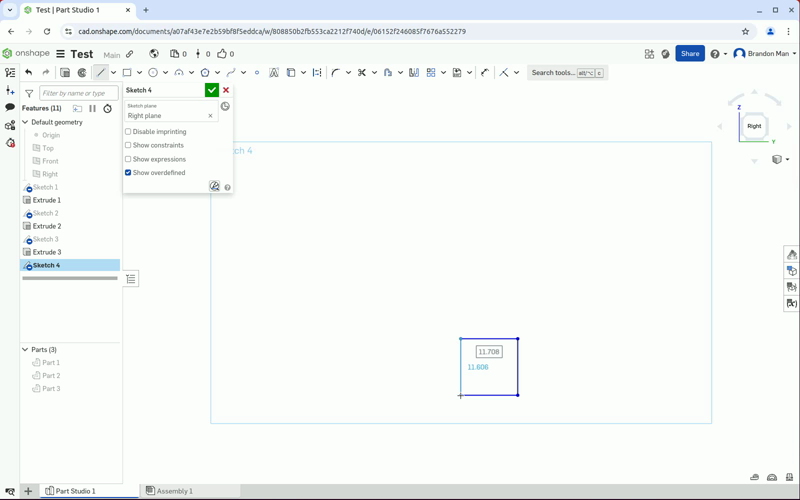
key(esc)
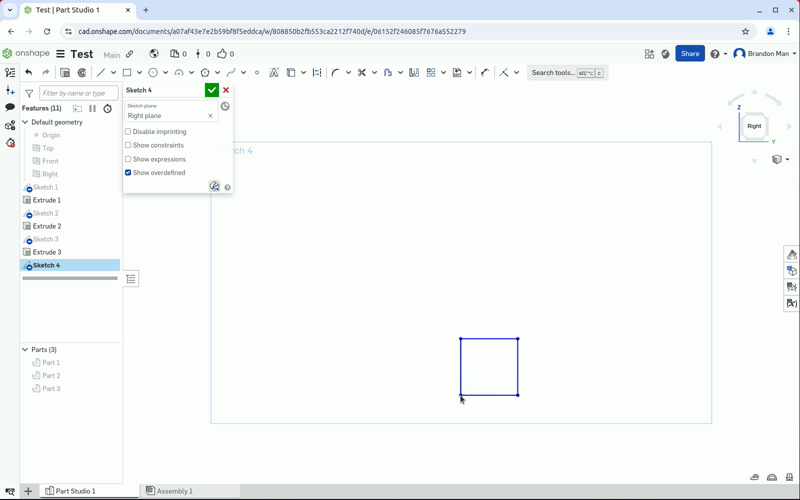
mouse_move(479, 353)
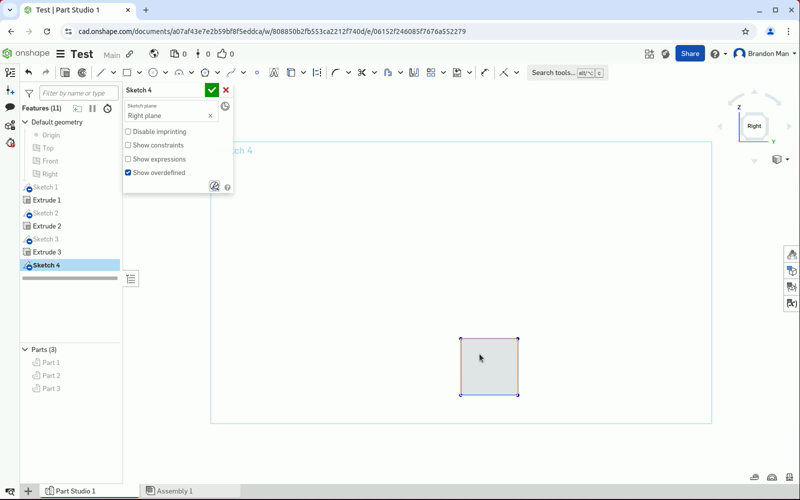
click(479, 353)
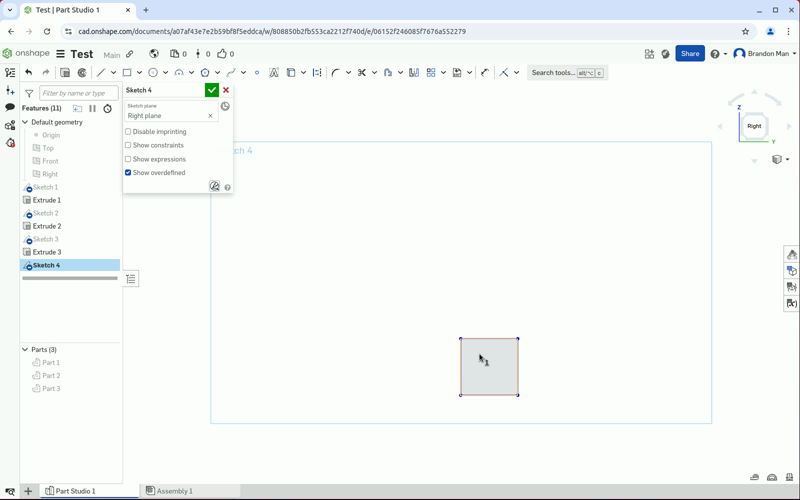
mouse_move(73, 352)
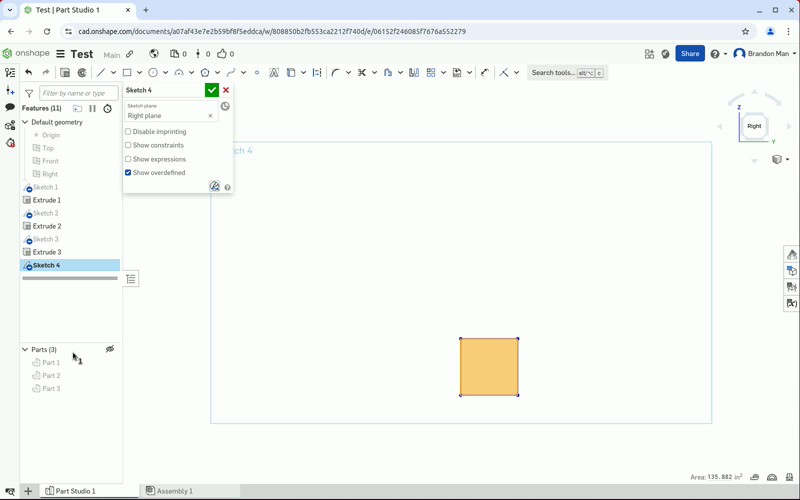
key(shift+y)
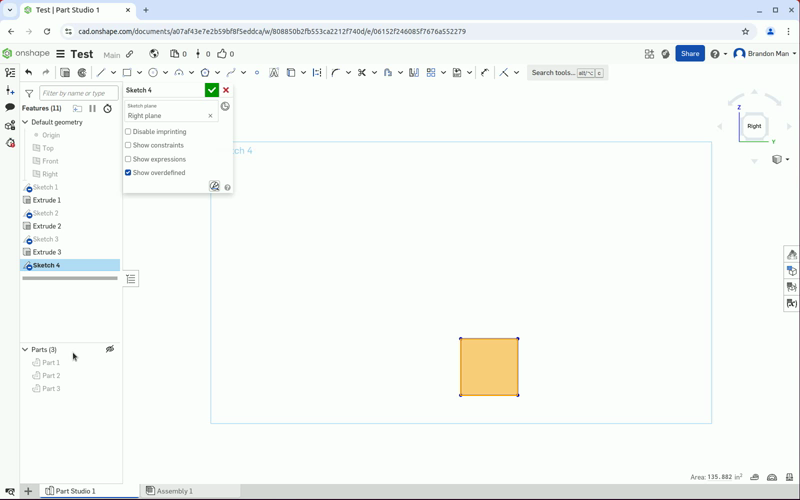
key(shift+e)
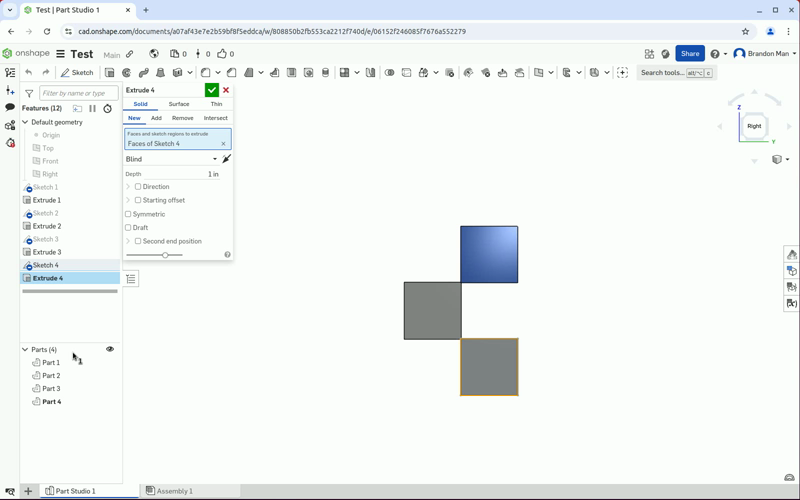
mouse_move(143, 106)
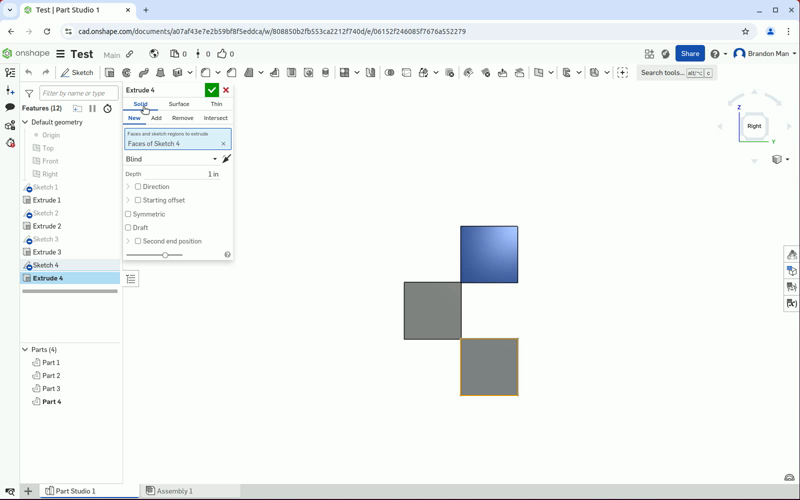
click(143, 106)
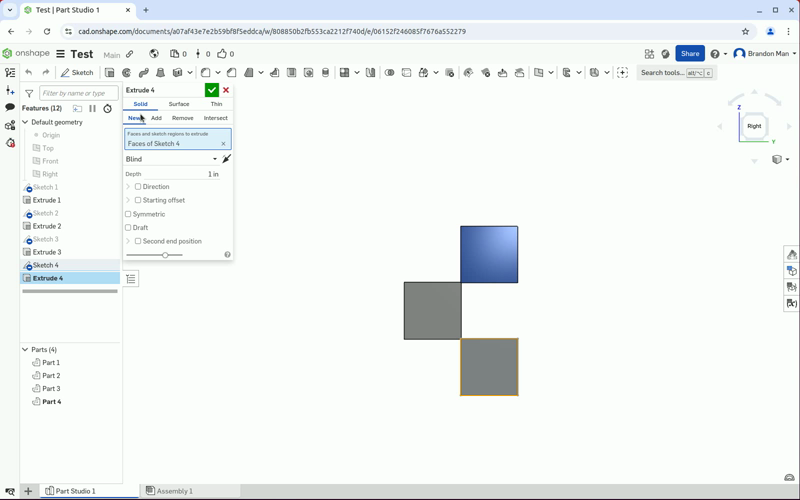
mouse_move(137, 120)
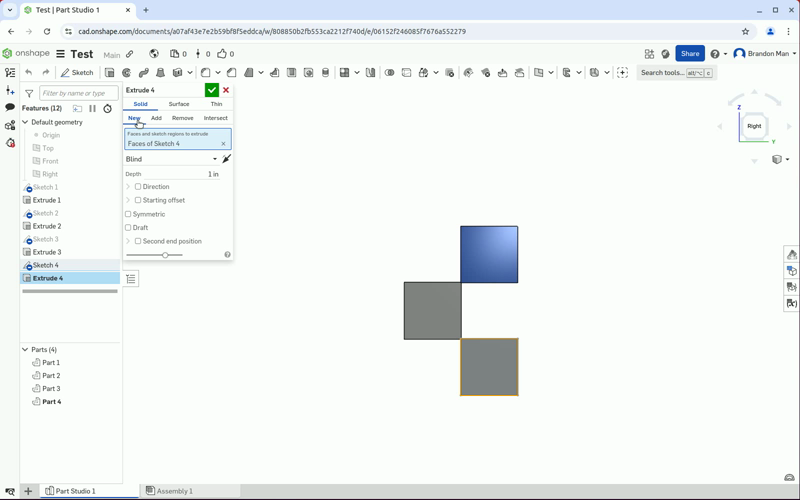
click(137, 120)
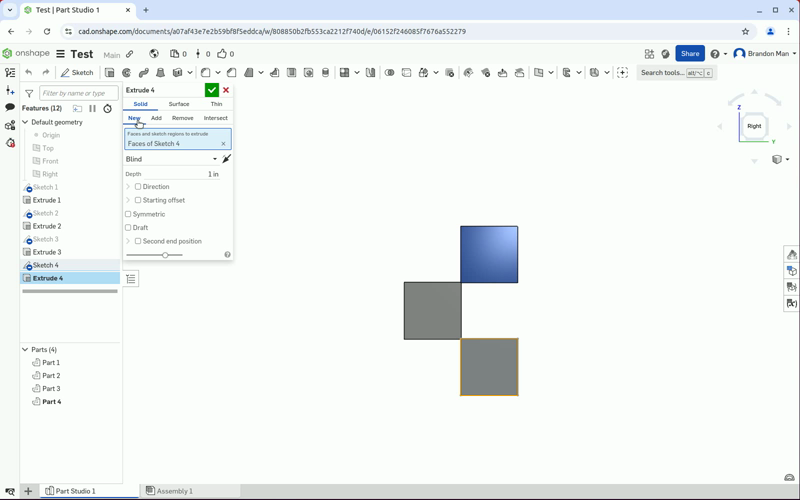
key(tab, 4)
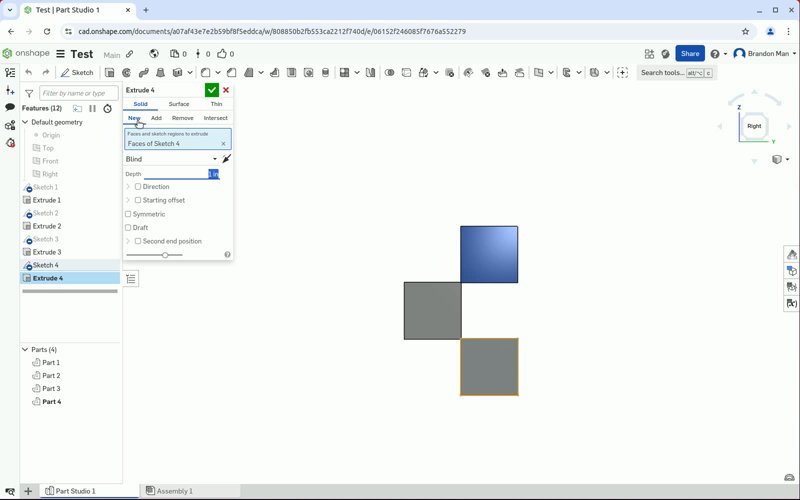
text(-11.554)
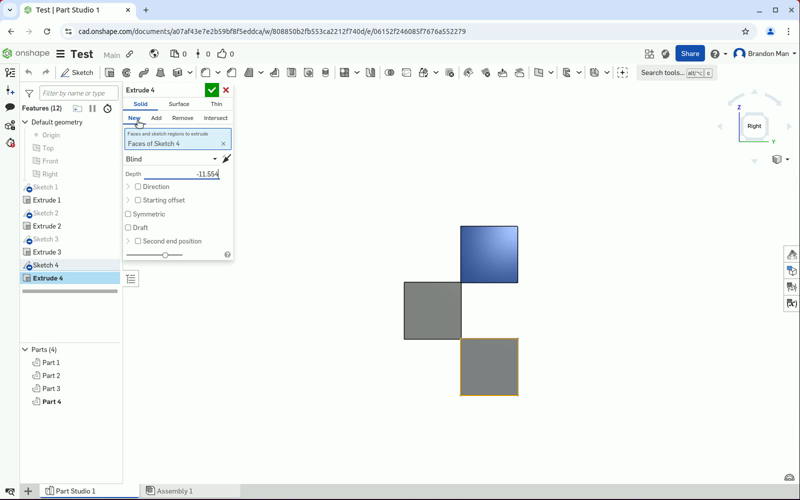
key(enter)
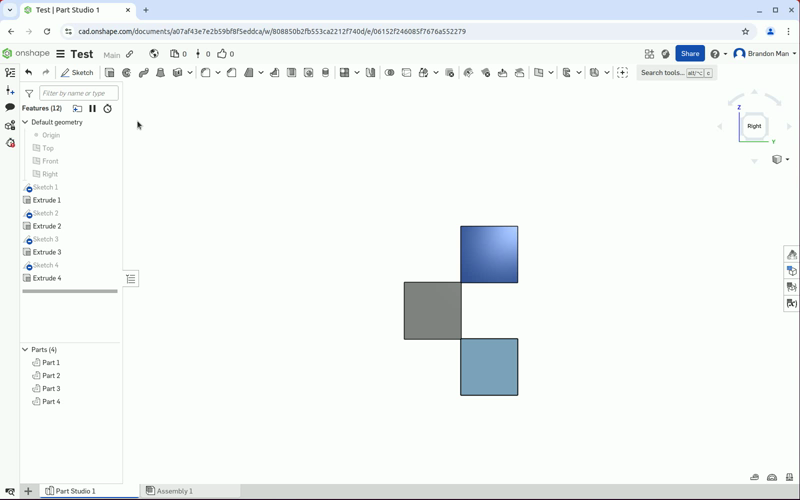
key(shift+h)
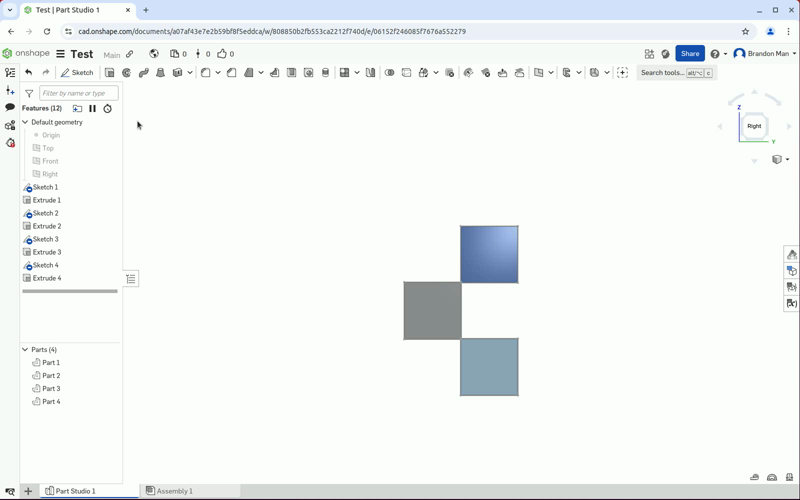
key(shift+h)
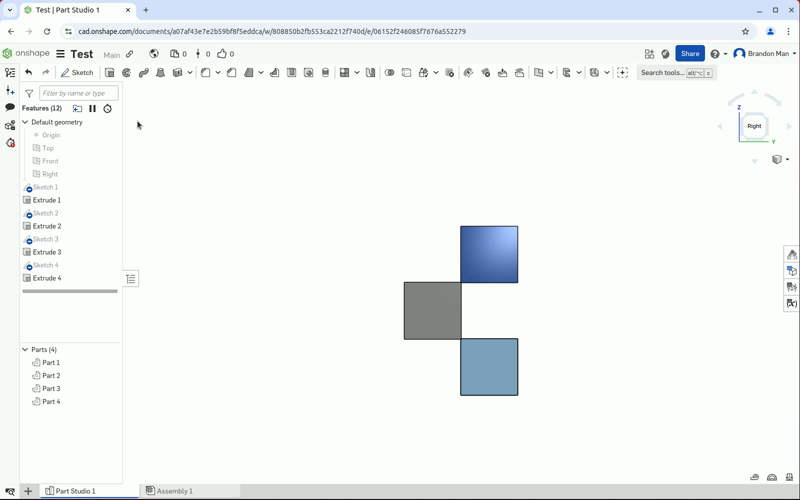
mouse_move(73, 189)
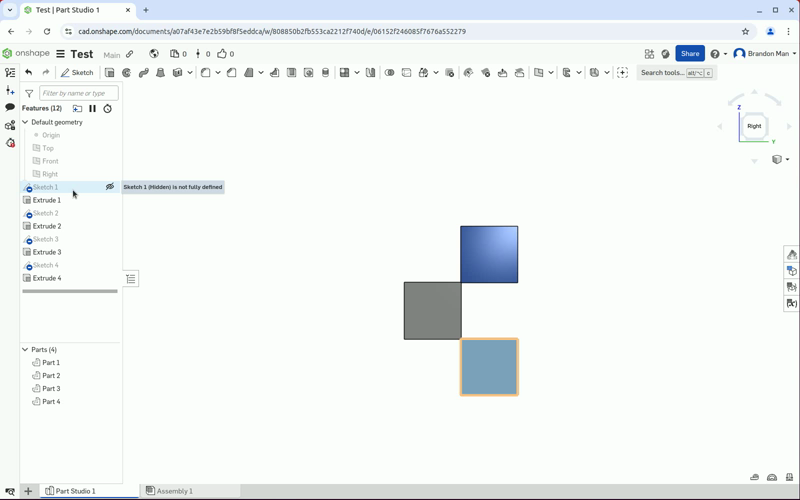
click(73, 189)
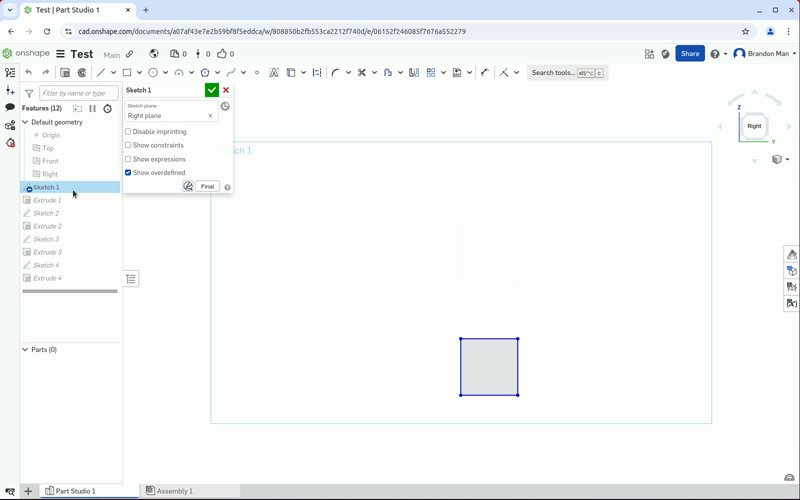
mouse_move(229, 92)
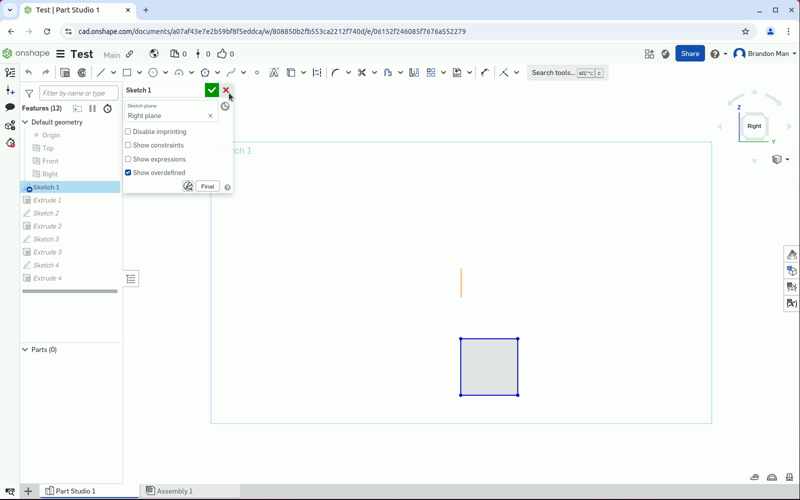
click(229, 92)
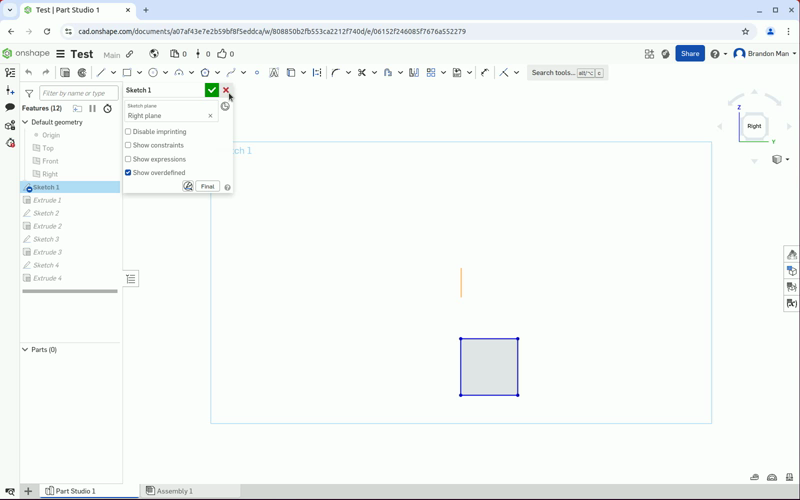
key(shift+s)
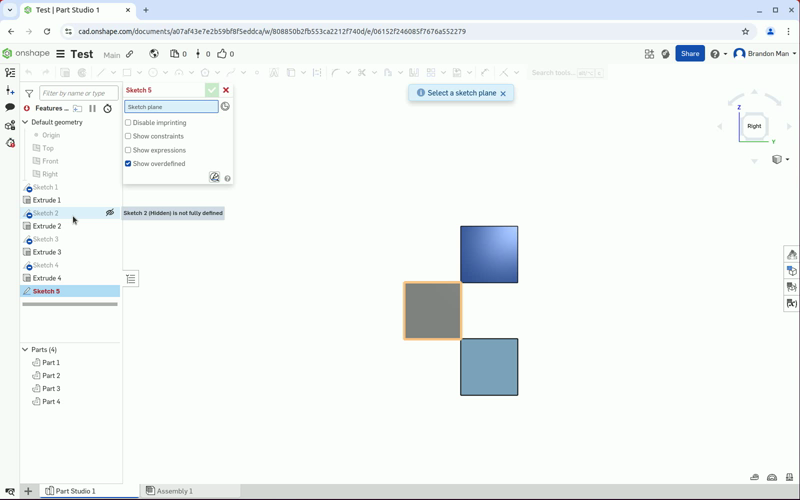
scroll(3)
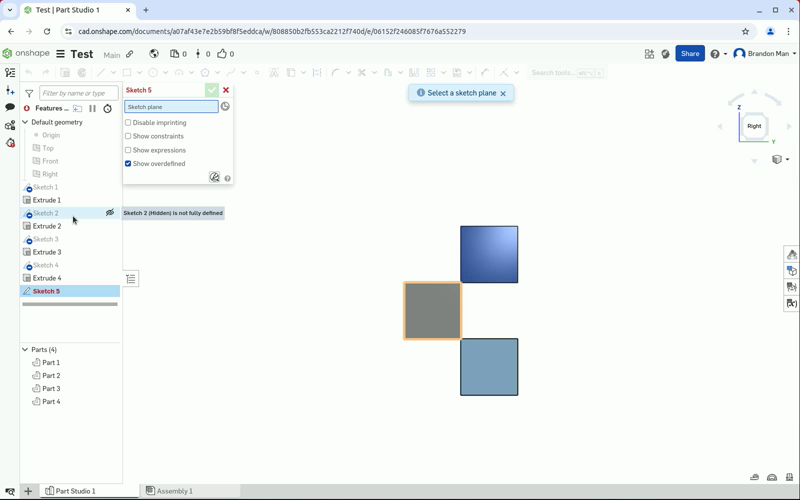
mouse_move(73, 176)
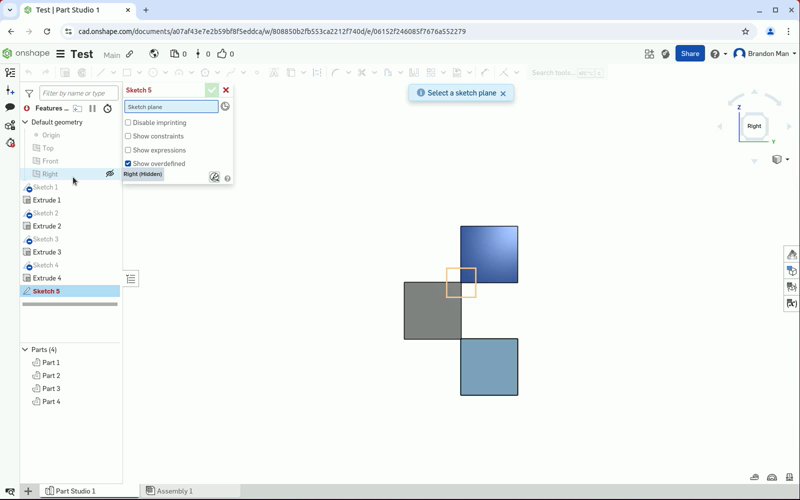
click(73, 176)
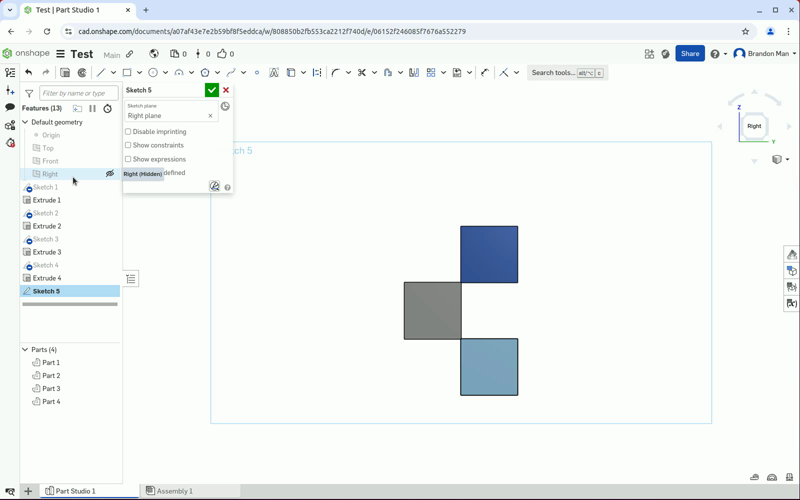
mouse_move(73, 352)
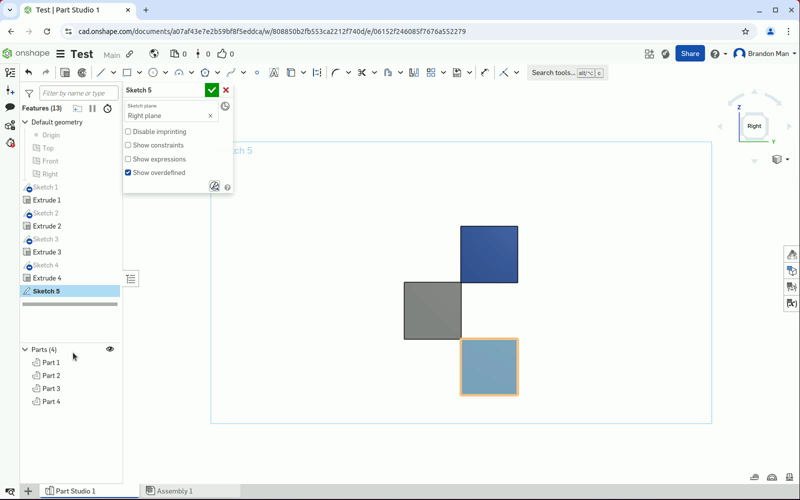
key(y)
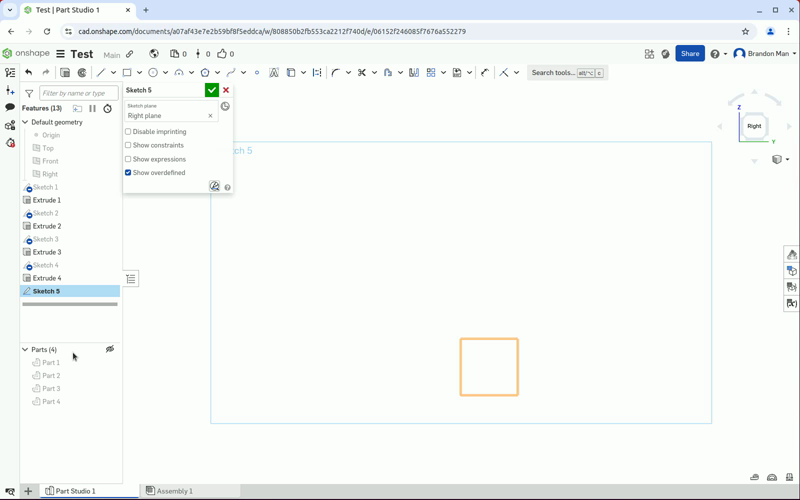
key(l)
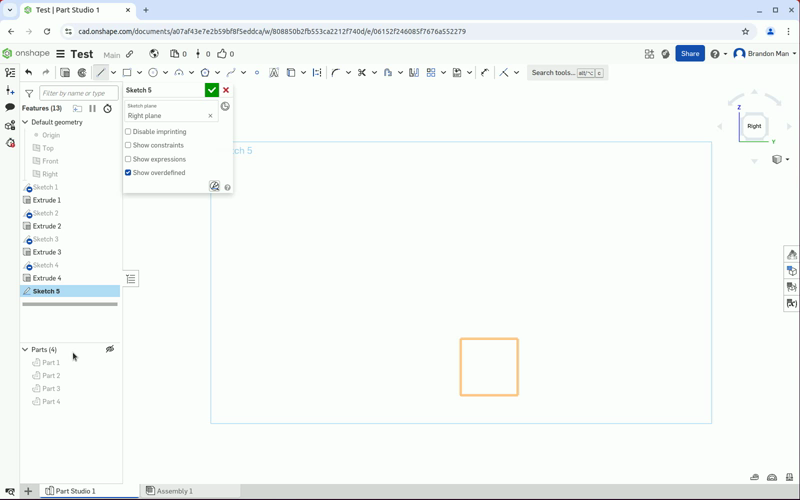
key_down(shift)
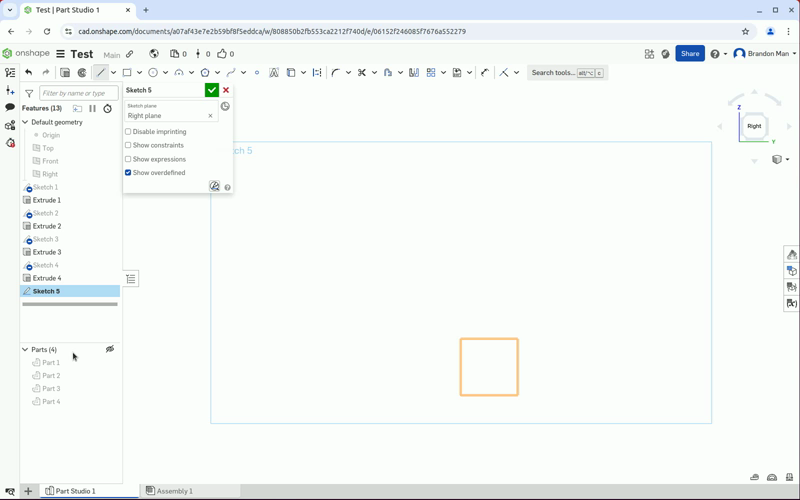
mouse_move(460, 339)
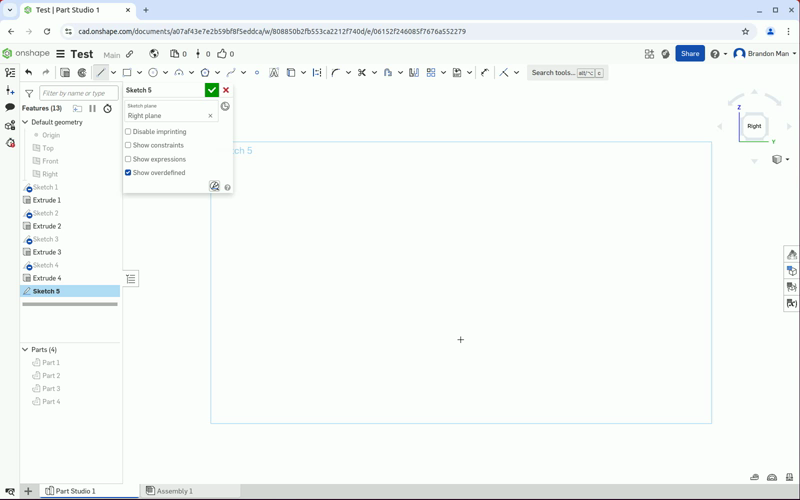
click(460, 339)
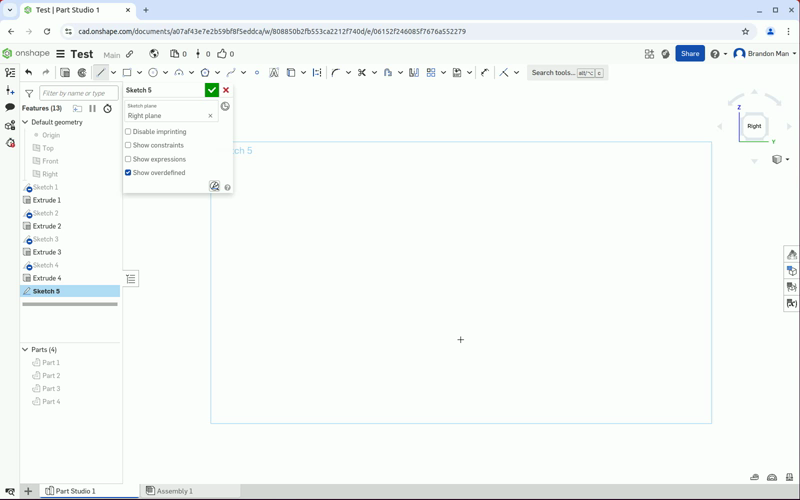
key_up(shift)
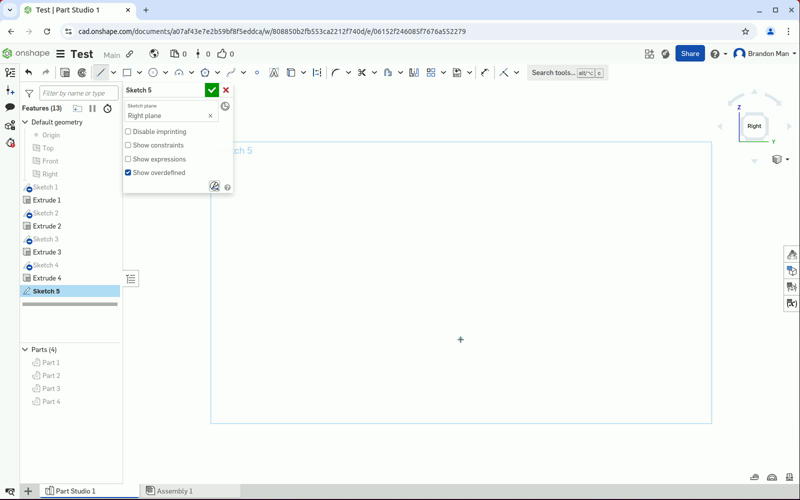
key_down(shift)
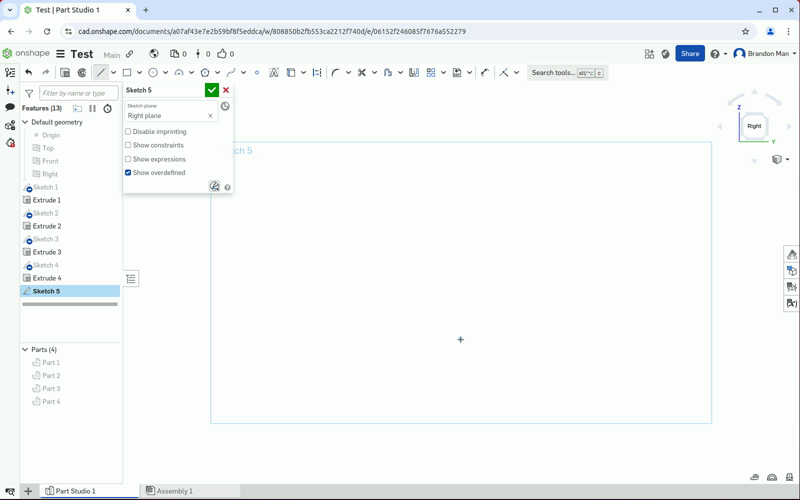
mouse_move(490, 339)
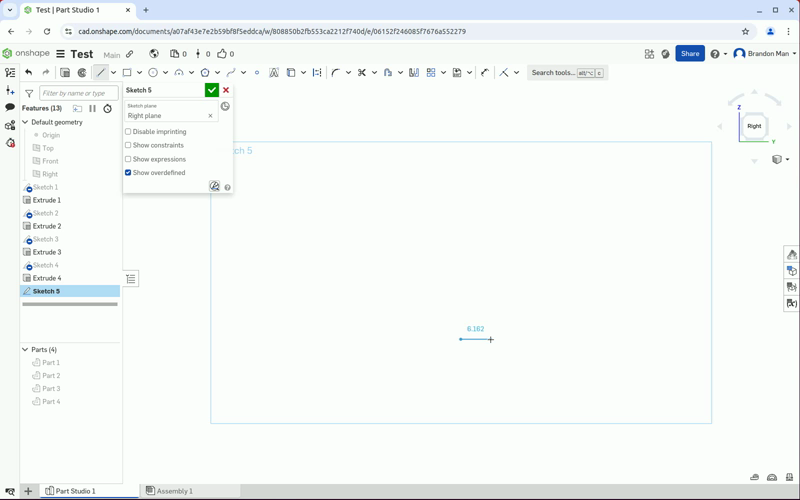
mouse_move(517, 339)
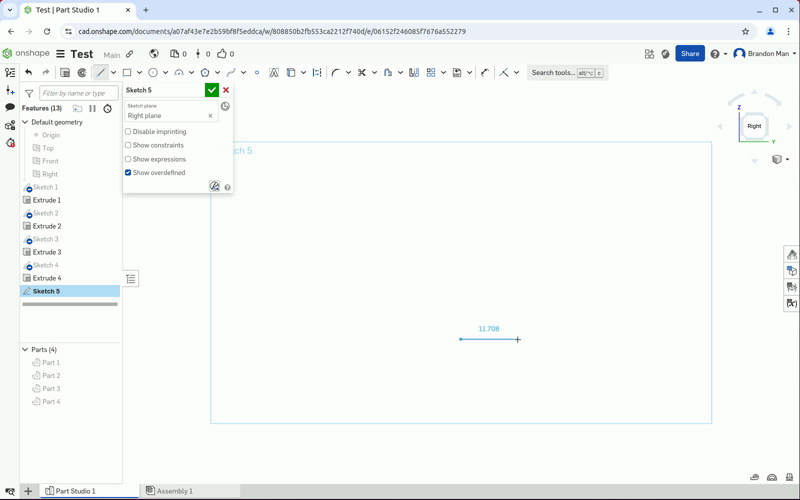
click(517, 339)
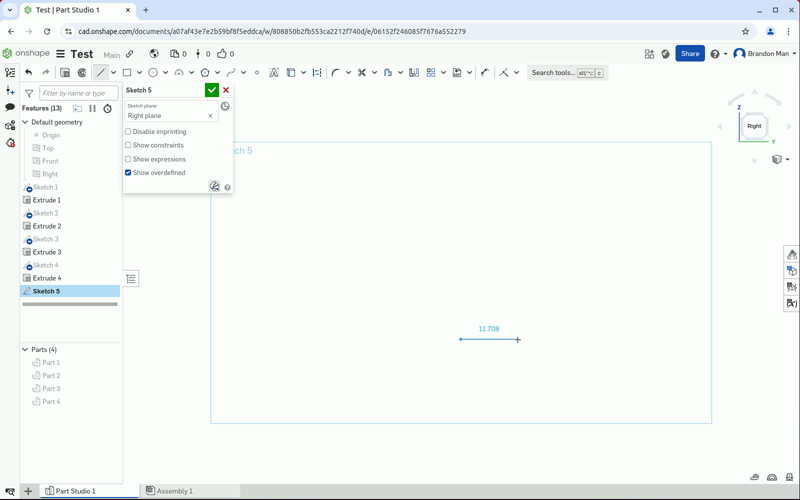
key_up(shift)
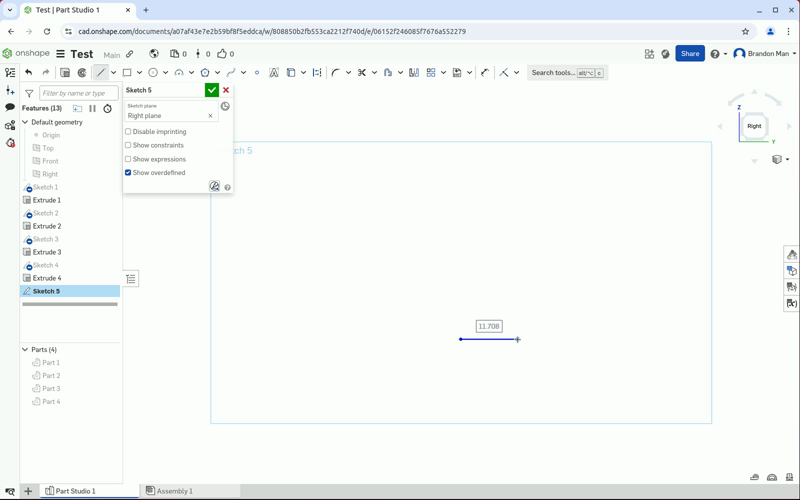
key_down(shift)
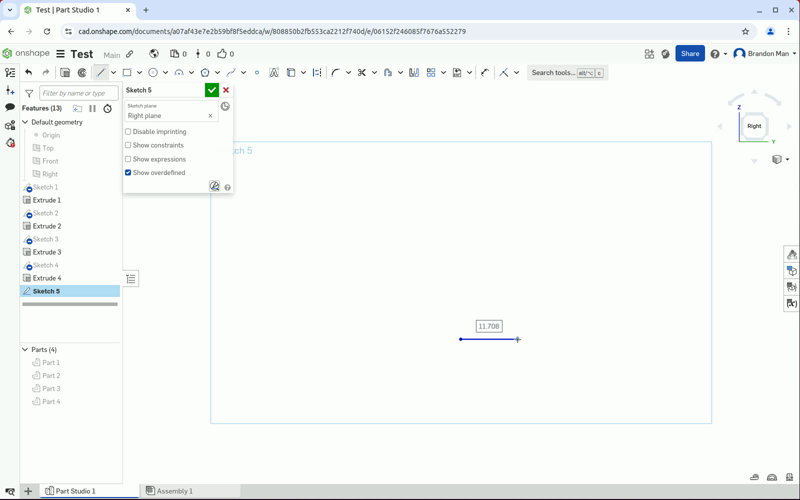
mouse_move(547, 339)
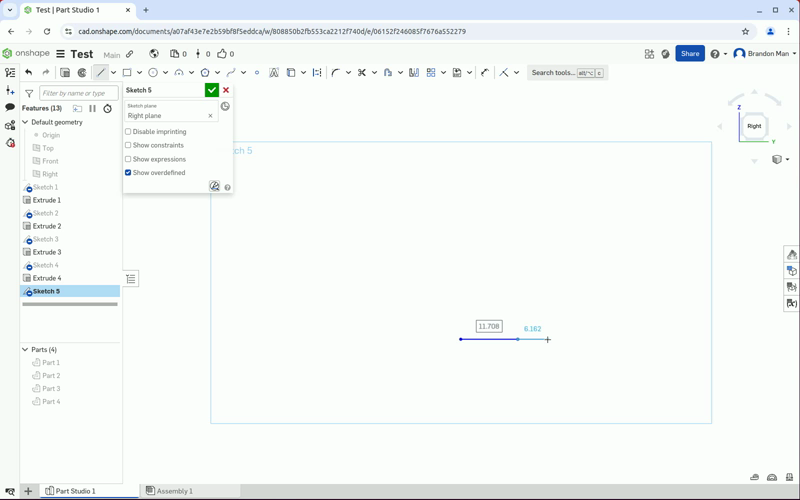
mouse_move(517, 282)
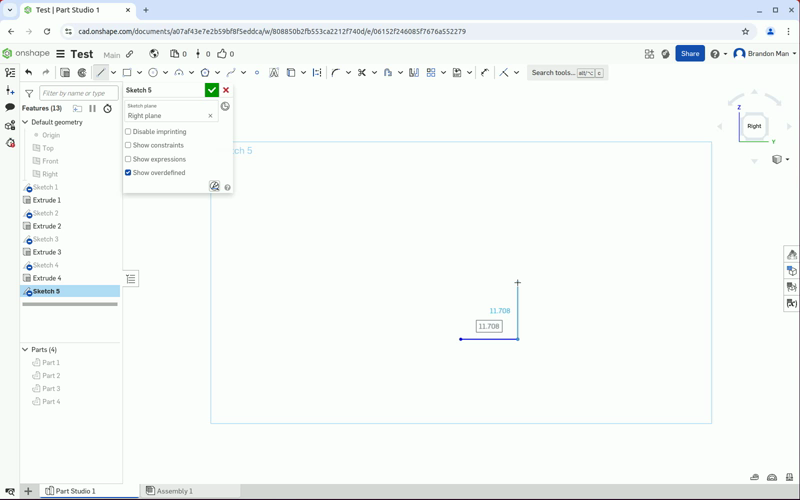
click(517, 282)
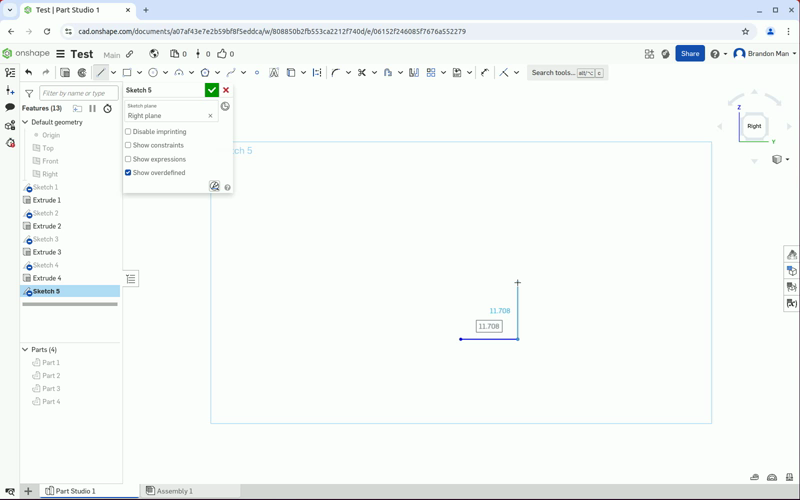
key_up(shift)
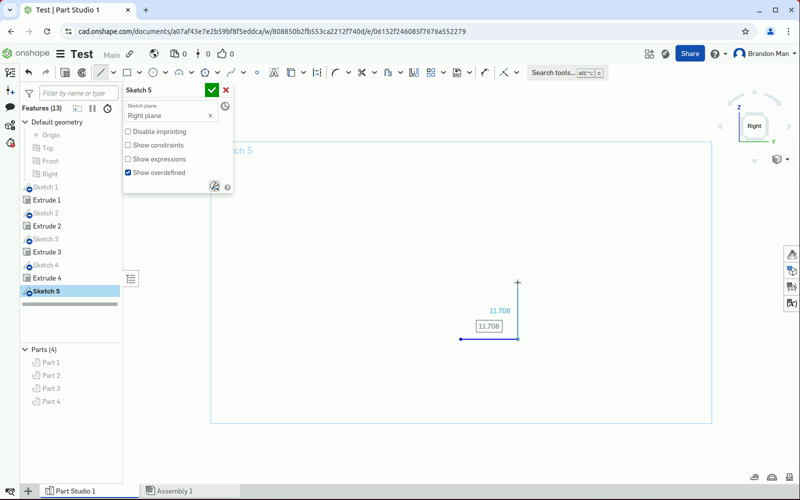
key_down(shift)
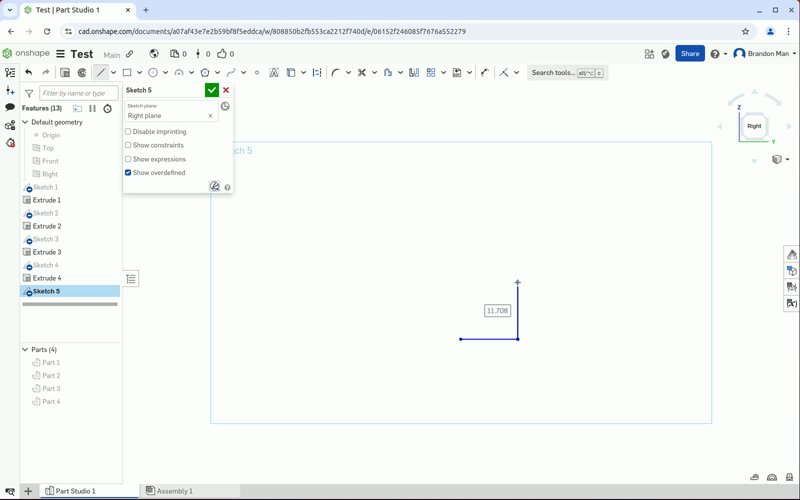
mouse_move(547, 282)
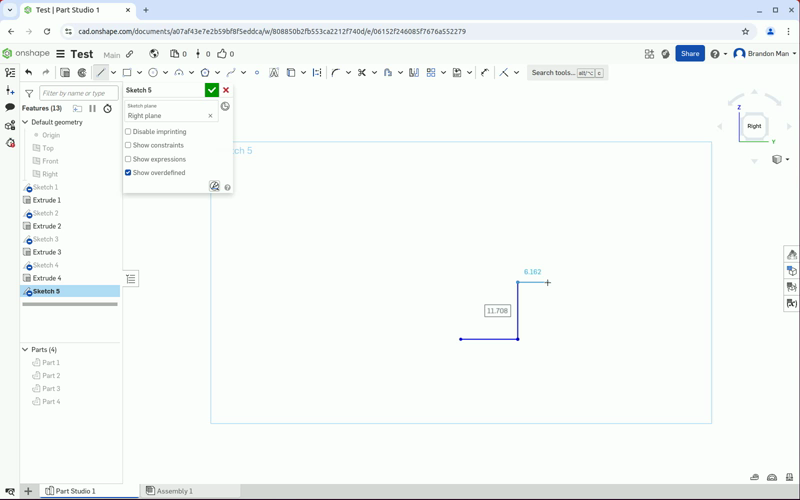
mouse_move(460, 282)
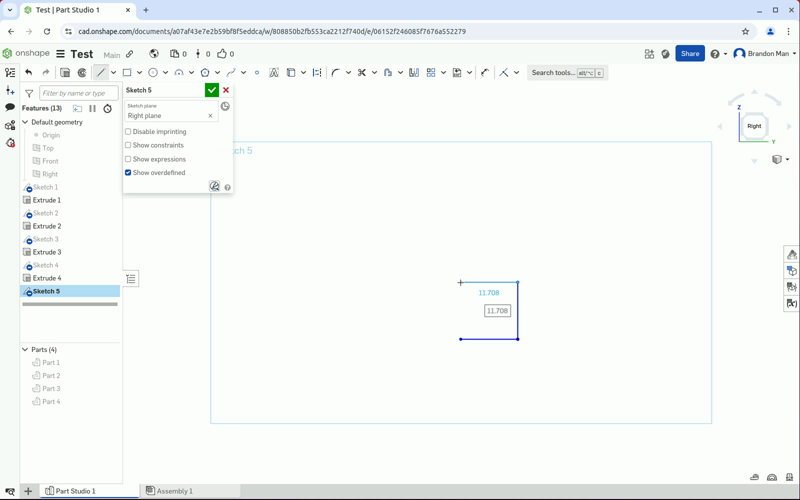
click(460, 282)
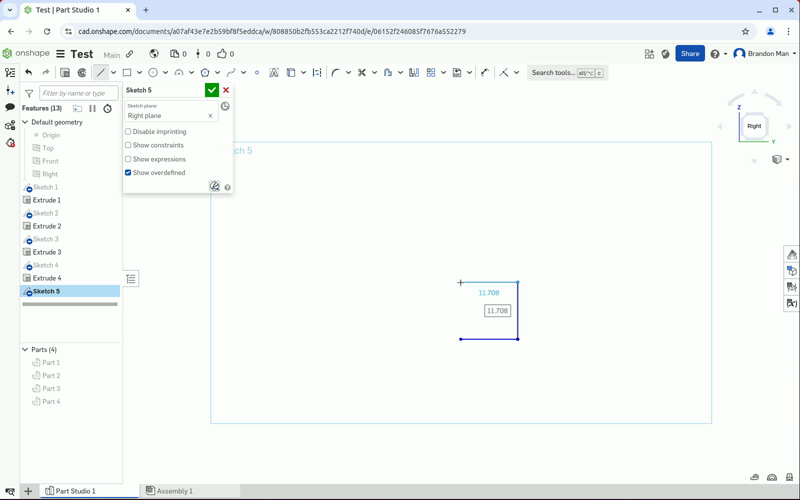
key_up(shift)
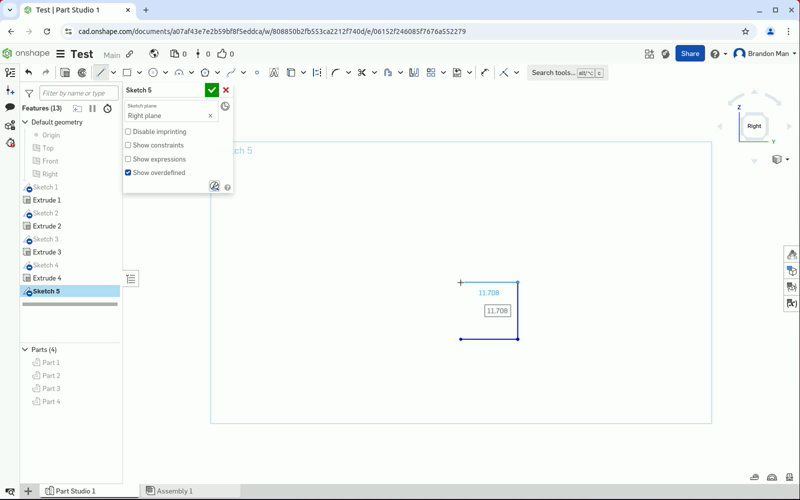
mouse_move(490, 282)
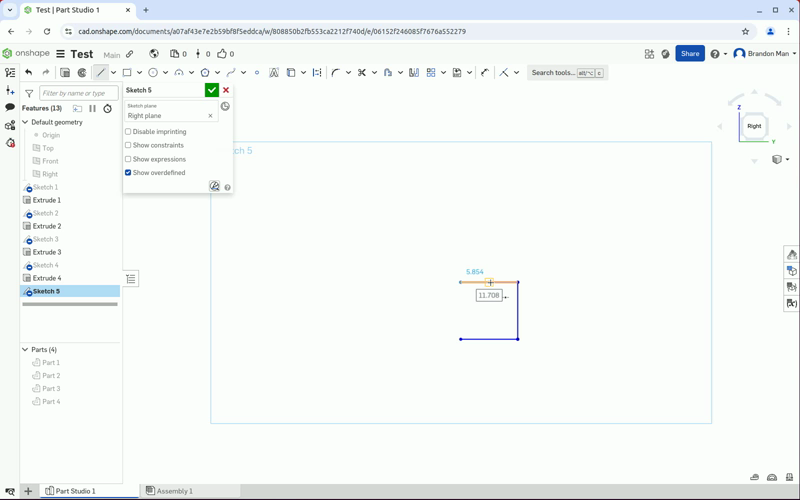
key_down(shift)
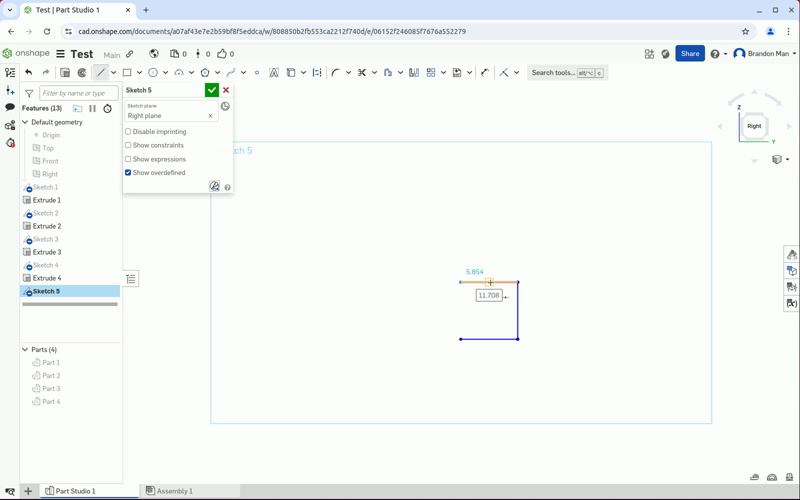
mouse_move(460, 339)
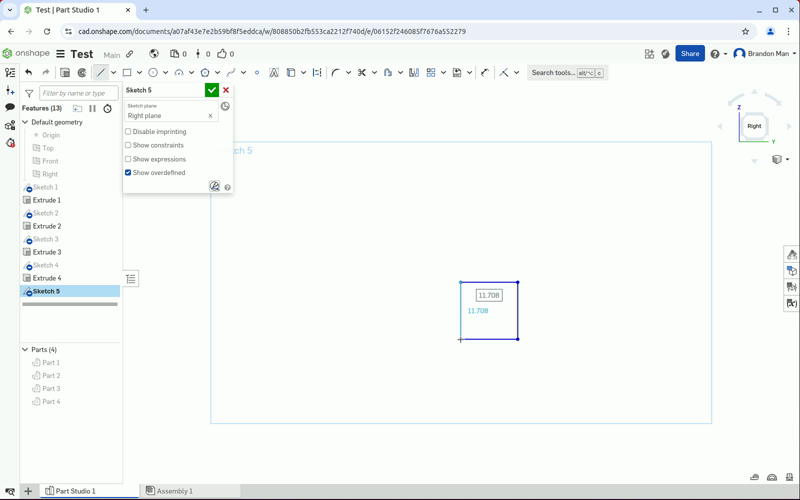
key_up(shift)
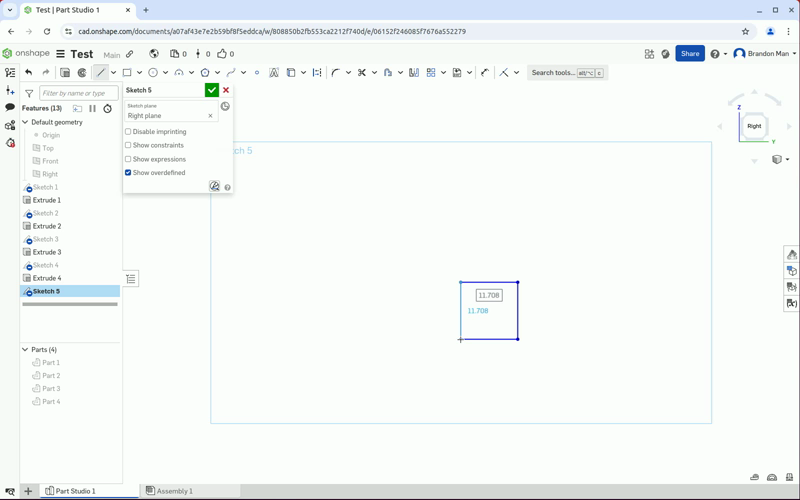
click(460, 339)
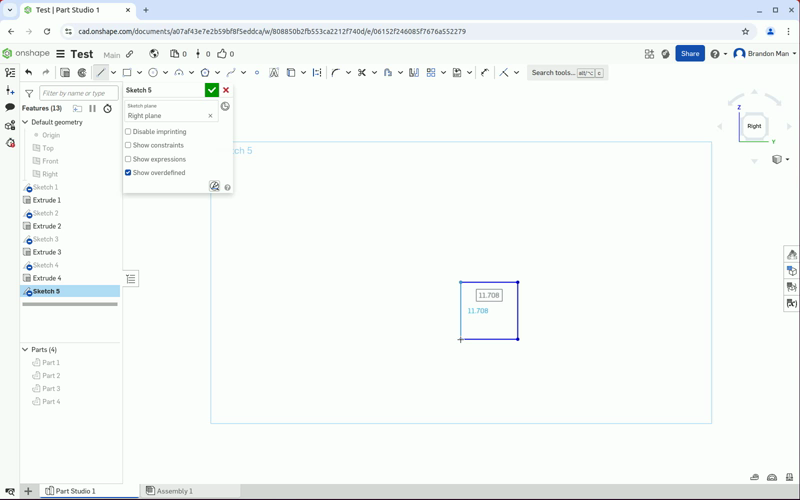
key(esc)
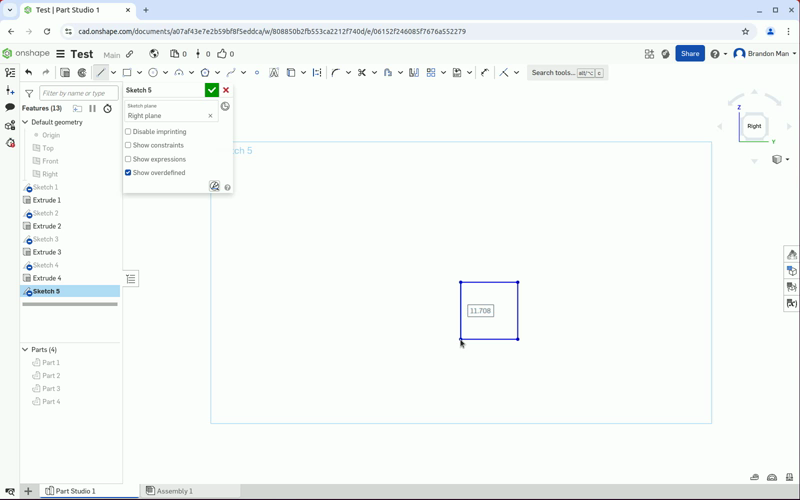
mouse_move(490, 301)
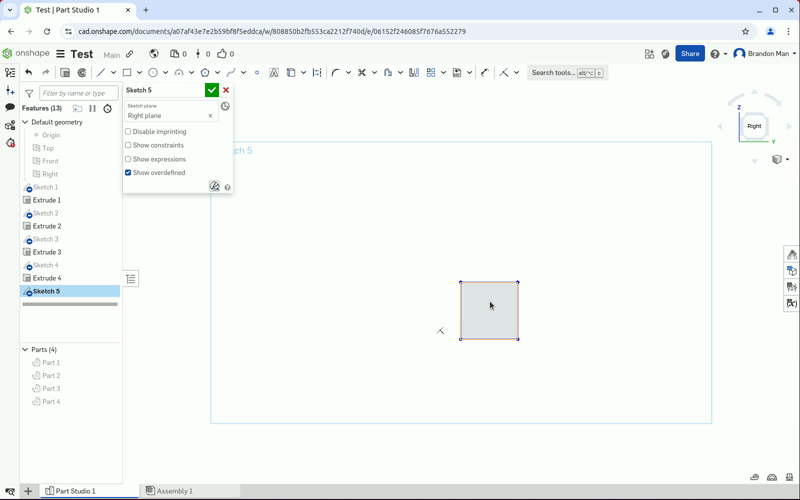
click(490, 301)
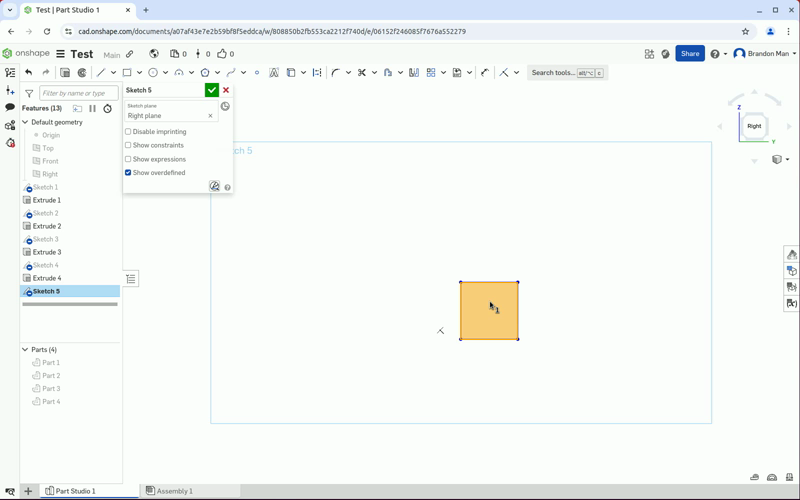
mouse_move(73, 352)
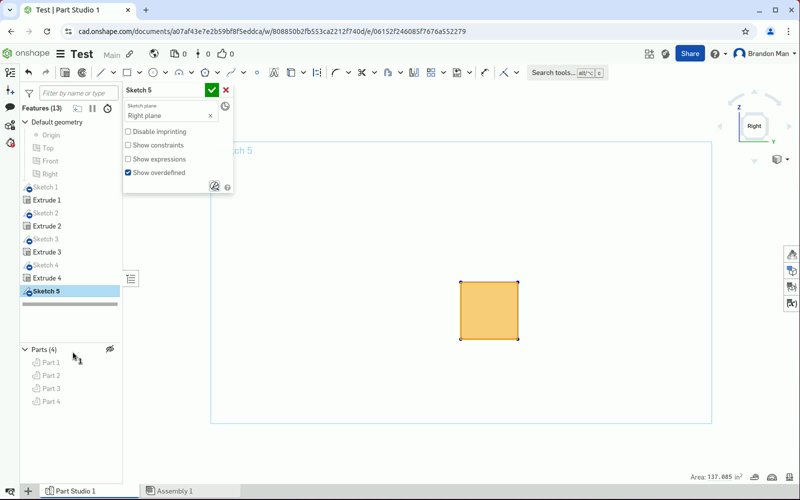
key(shift+y)
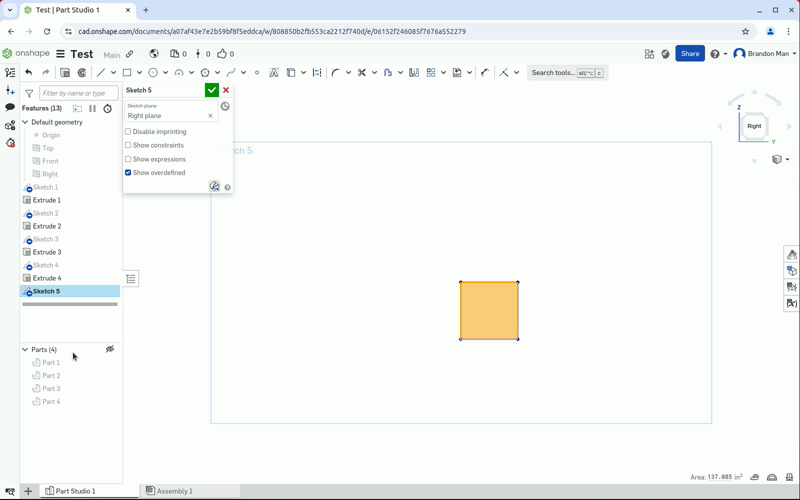
key(shift+e)
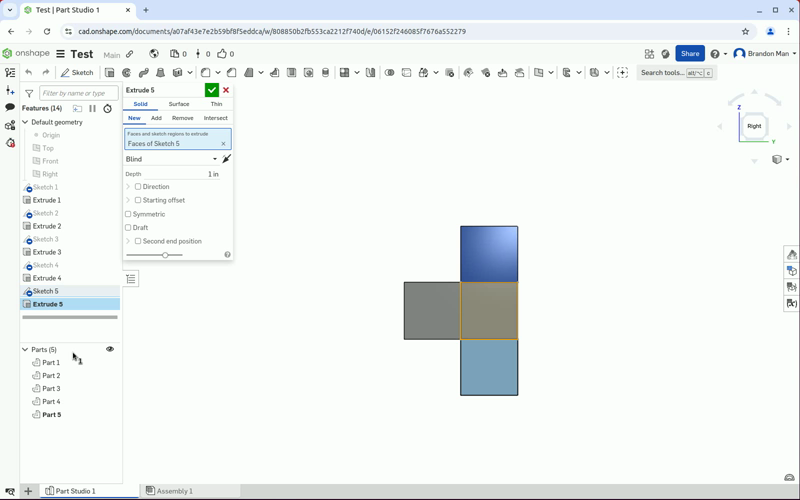
mouse_move(143, 106)
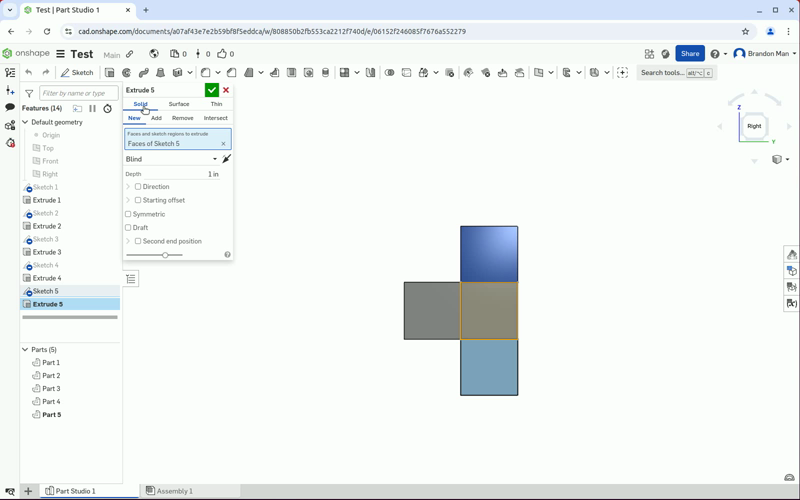
click(143, 106)
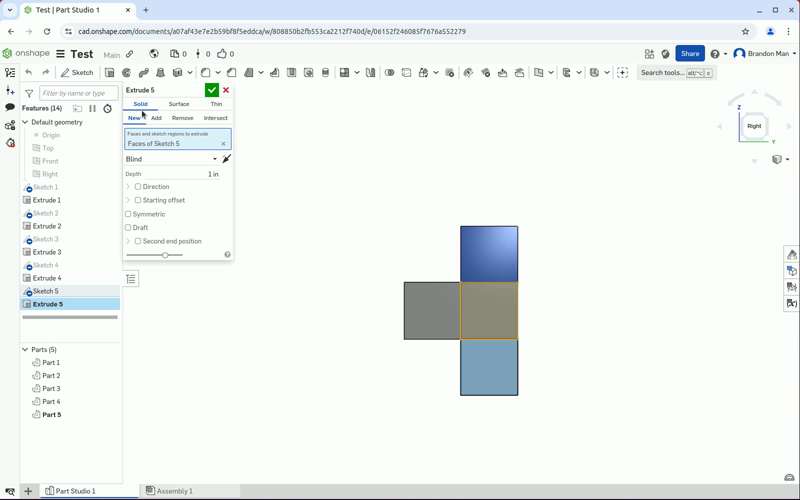
mouse_move(137, 120)
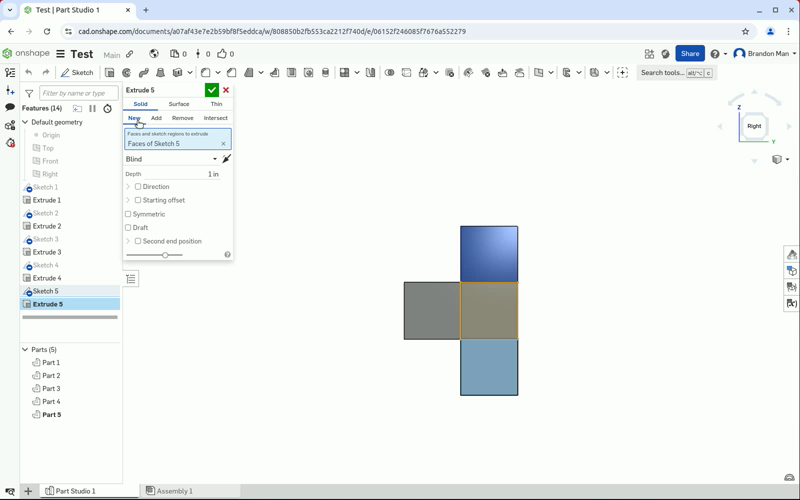
click(137, 120)
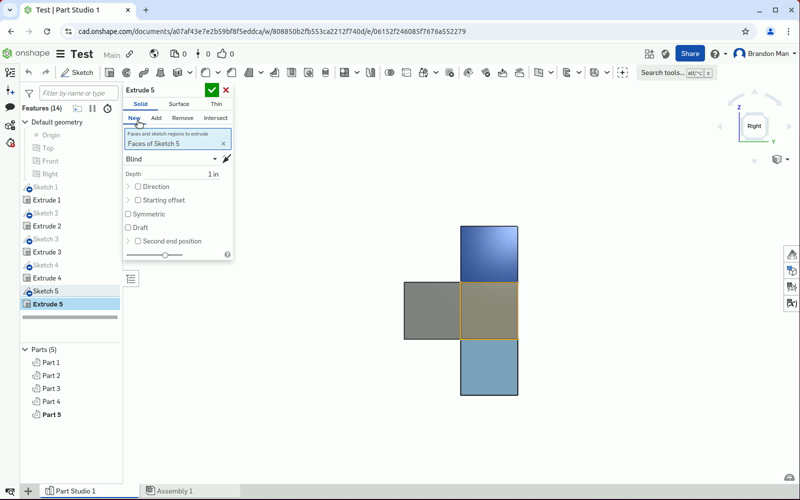
key(tab, 4)
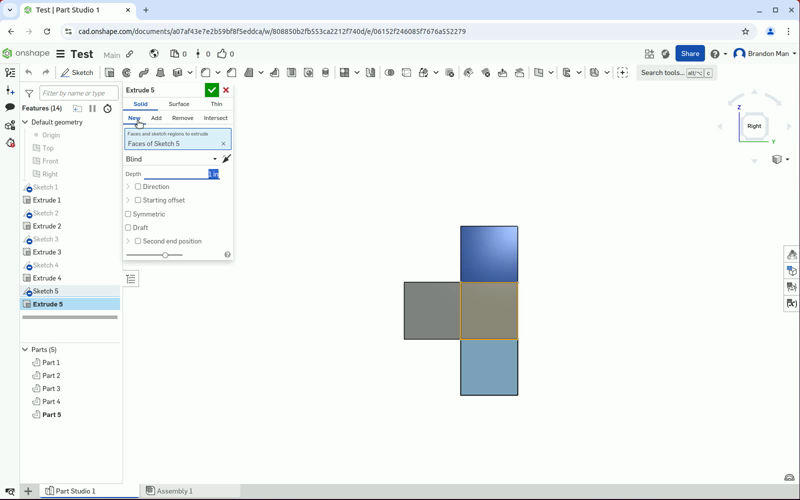
text(-11.554)
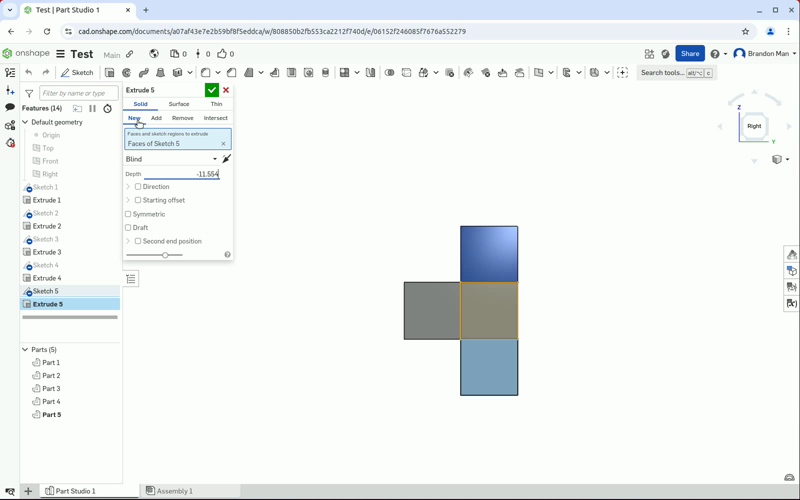
key(enter)
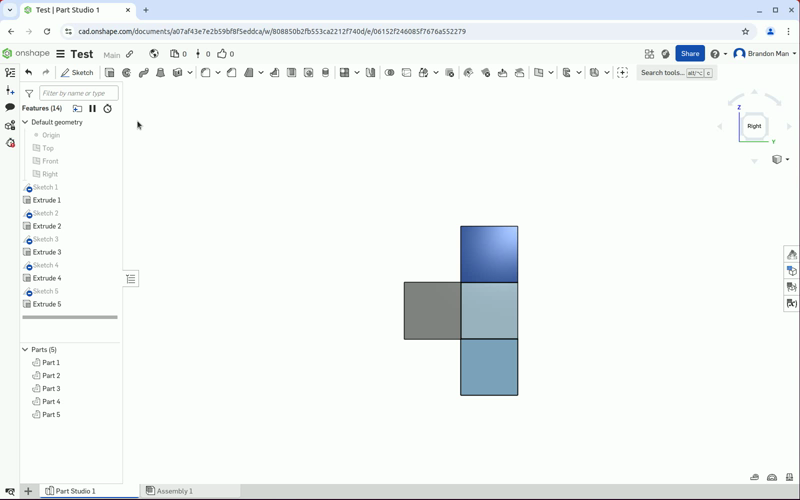
key(shift+h)
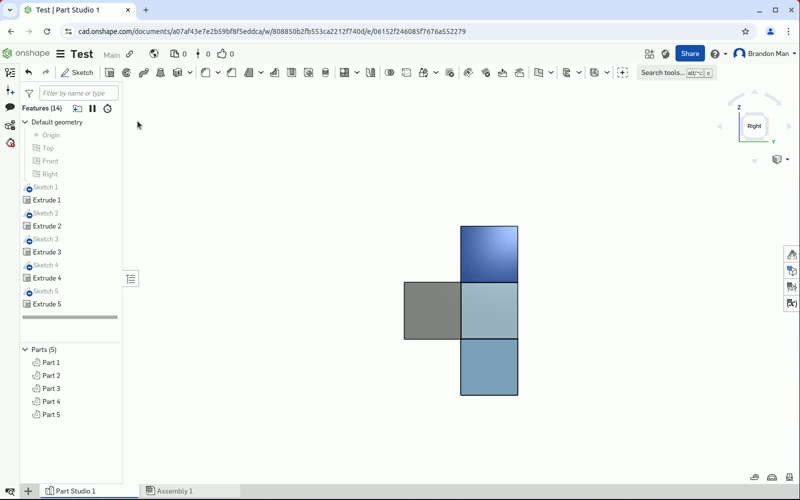
key(shift+h)
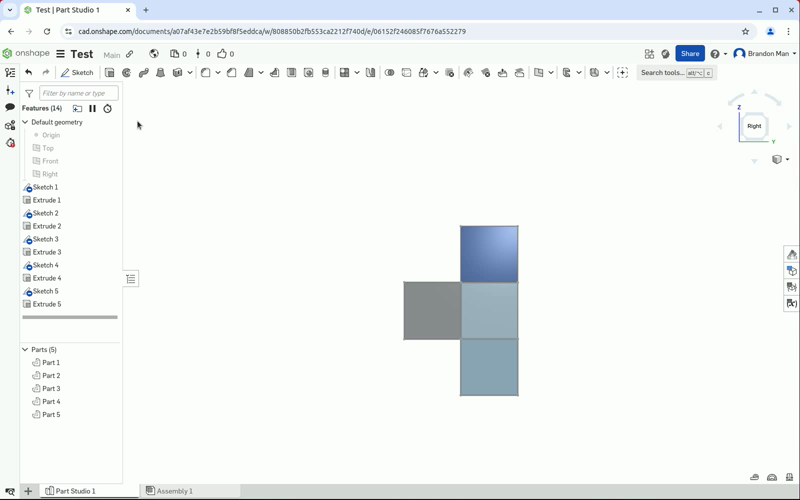
key(shift+7)
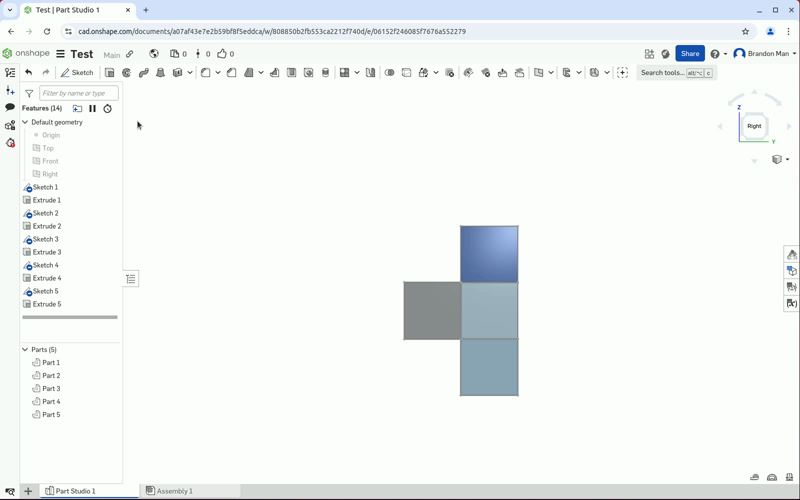
key(right, 2)
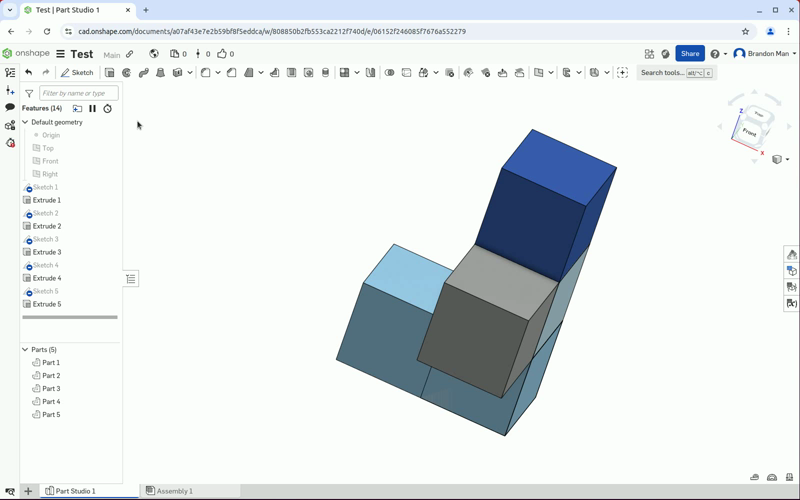
key(down, 2)
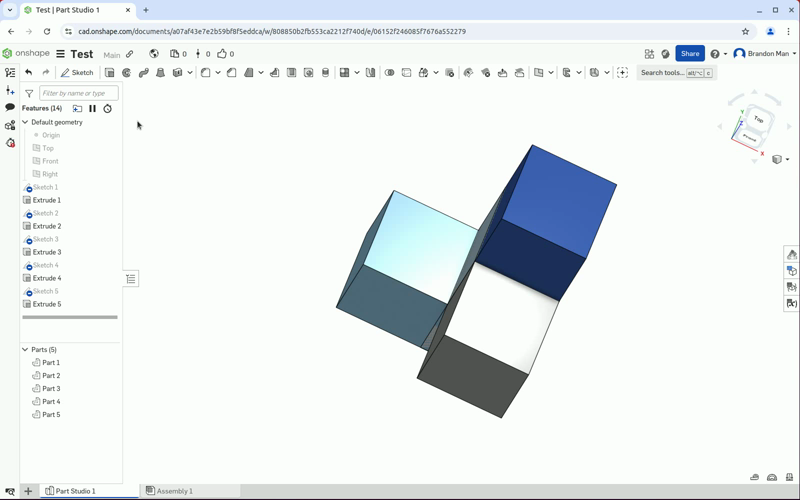
key(up, 2)
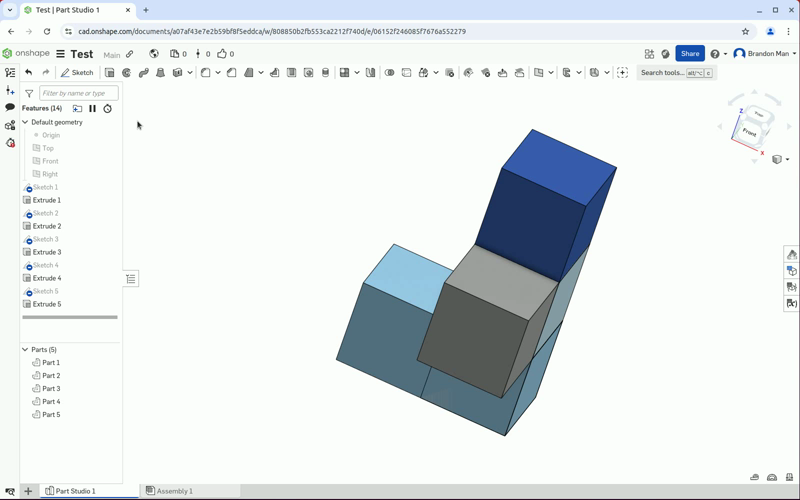
key(left, 2)
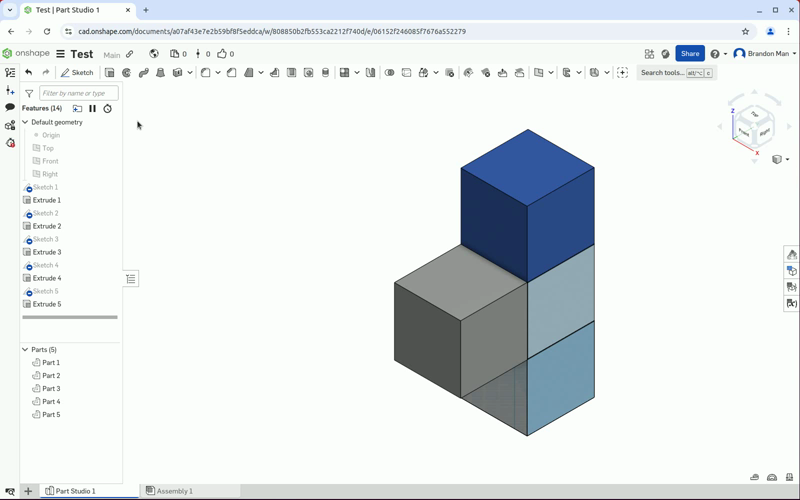
mouse_move(73, 189)
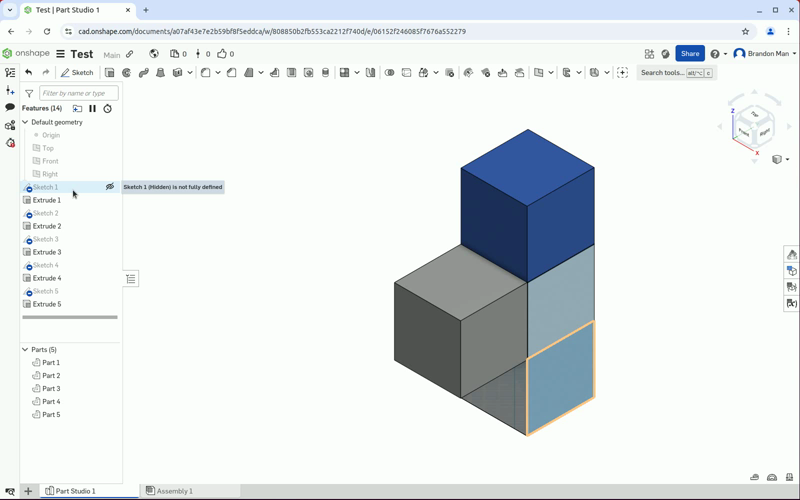
click(73, 189)